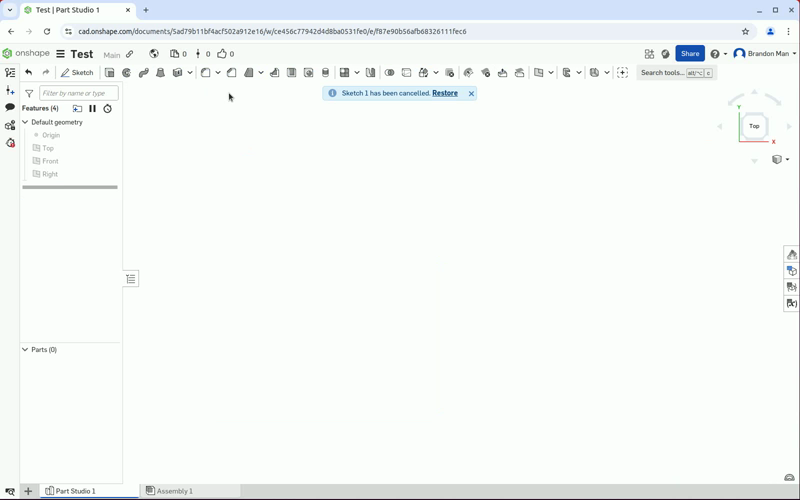
key(shift+h)
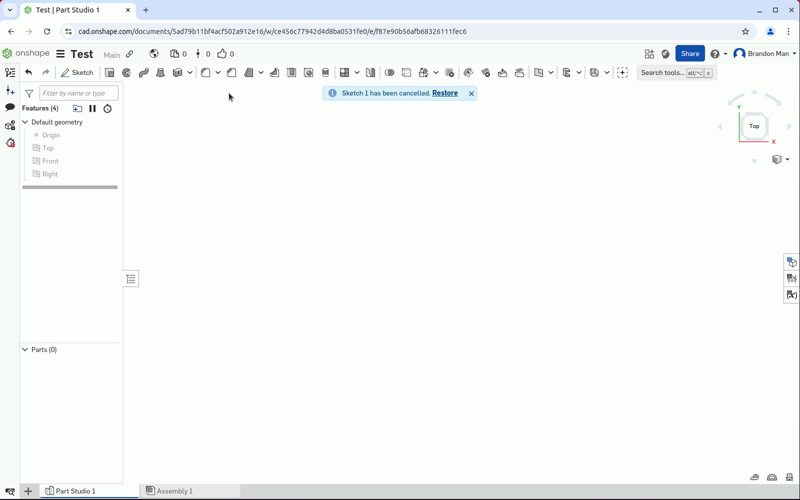
mouse_move(73, 352)
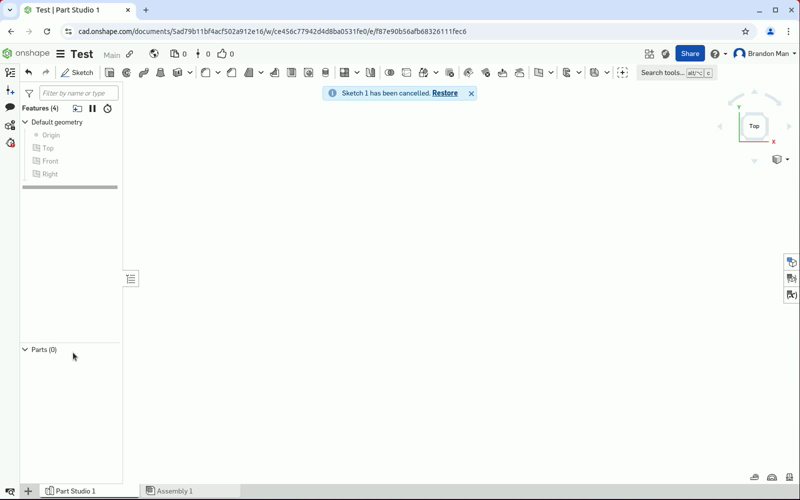
key(y)
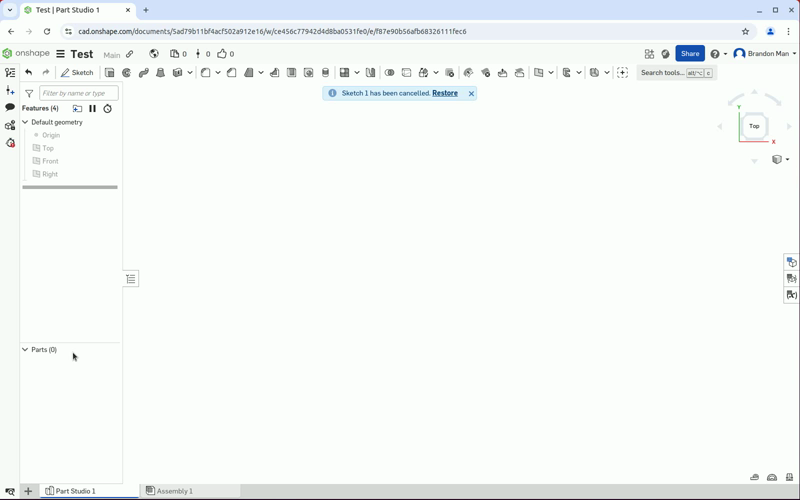
key(shift+p)
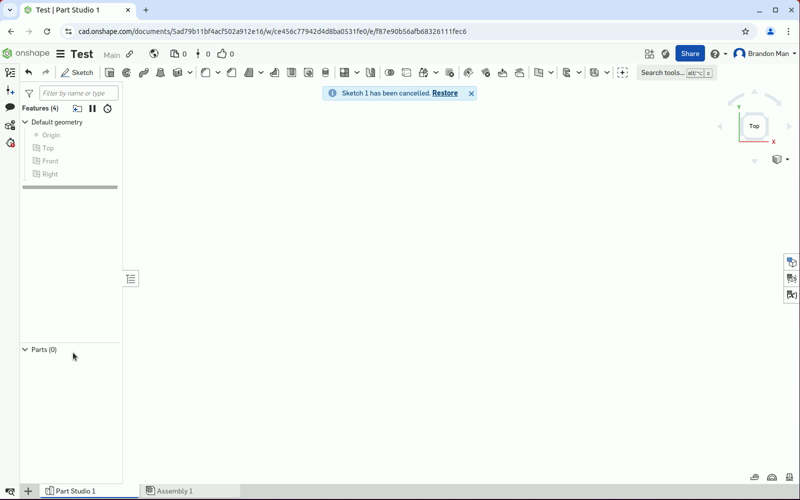
key(space)
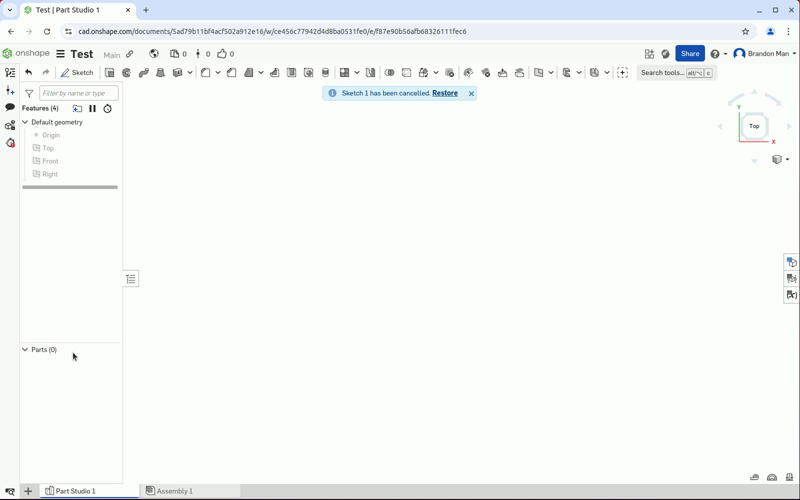
key_down(shift)
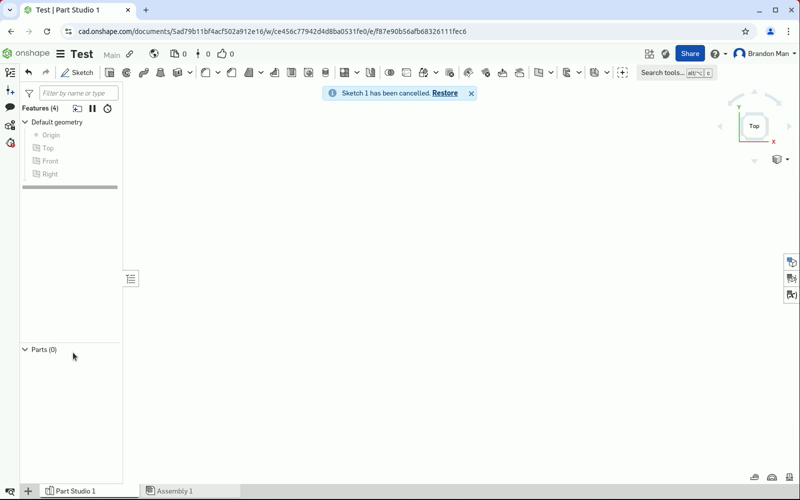
key(up)
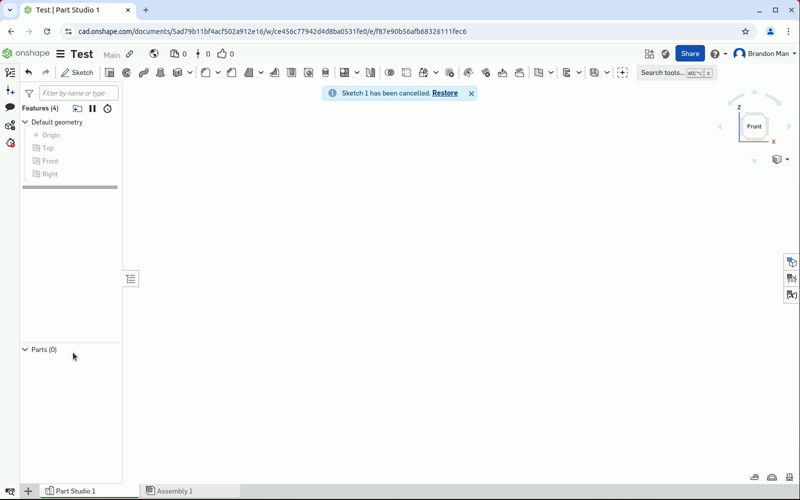
key_up(shift)
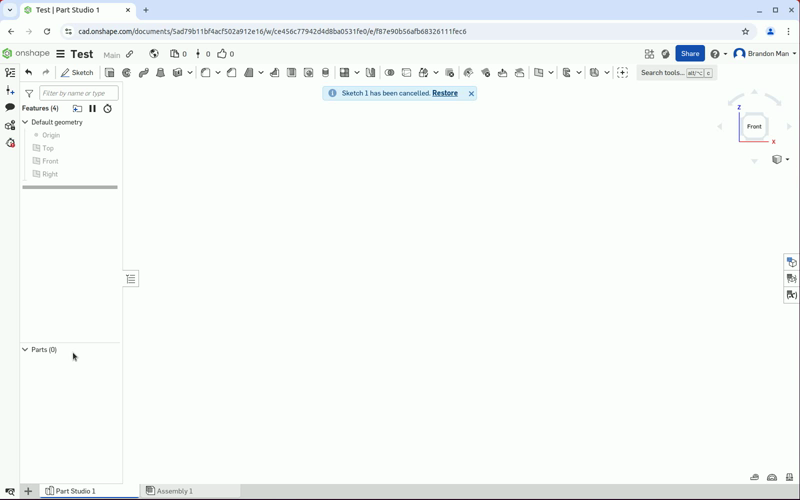
key(space)
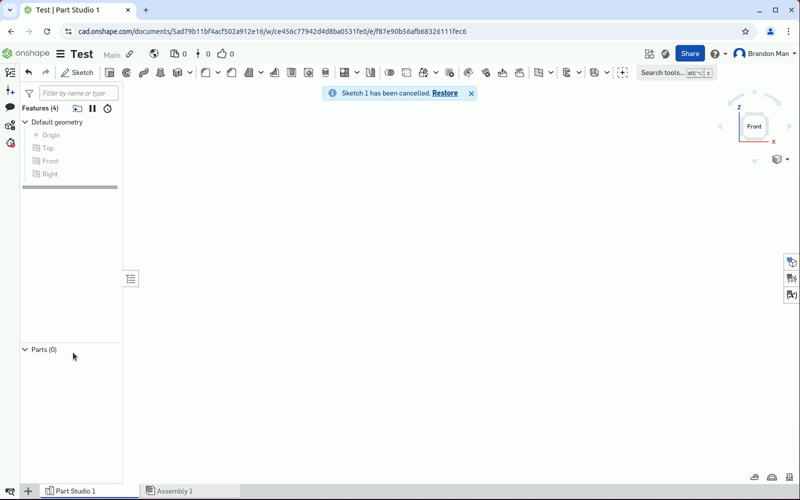
key_down(shift)
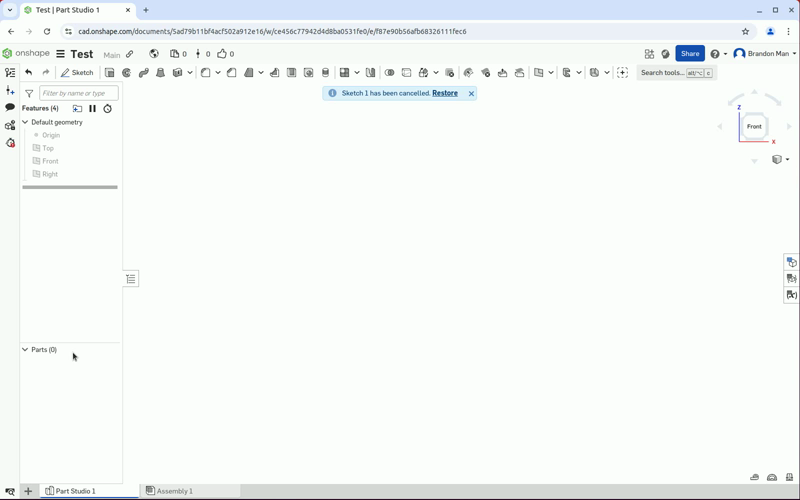
key(left)
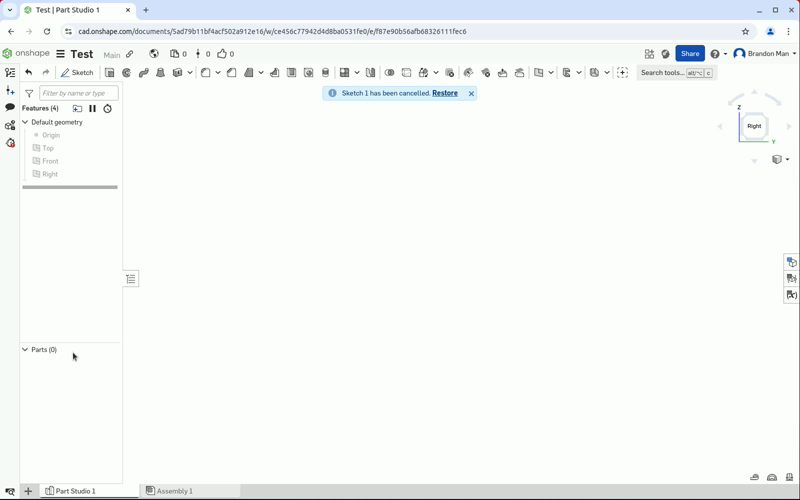
key_up(shift)
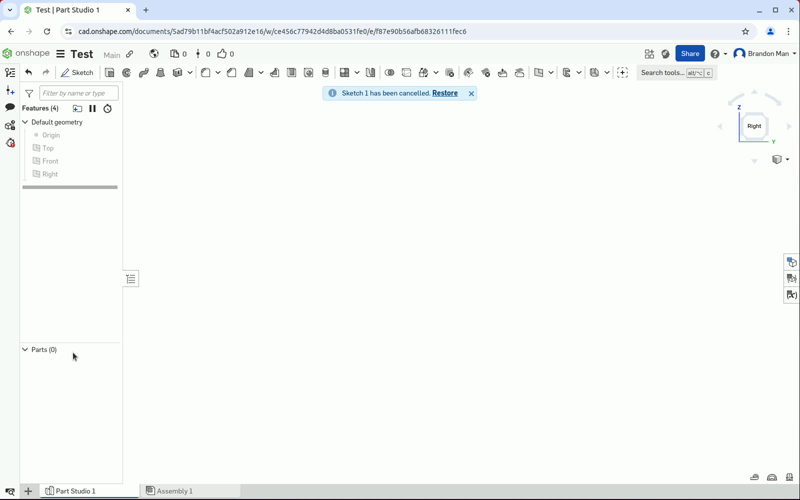
mouse_move(73, 352)
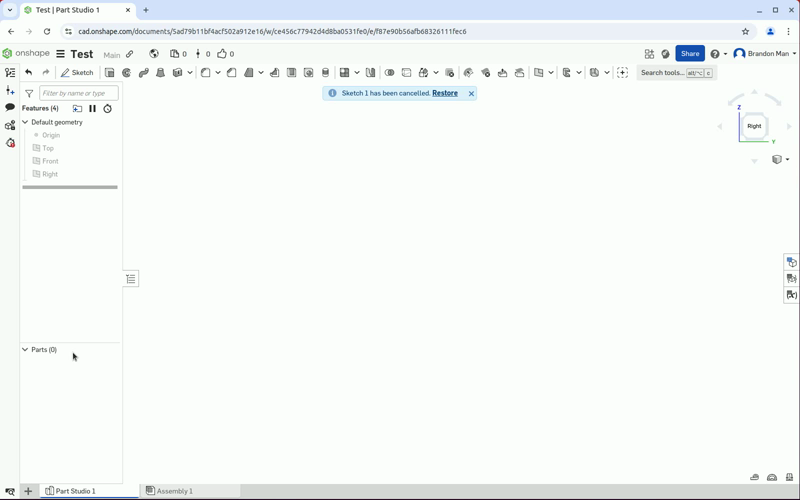
key(shift+y)
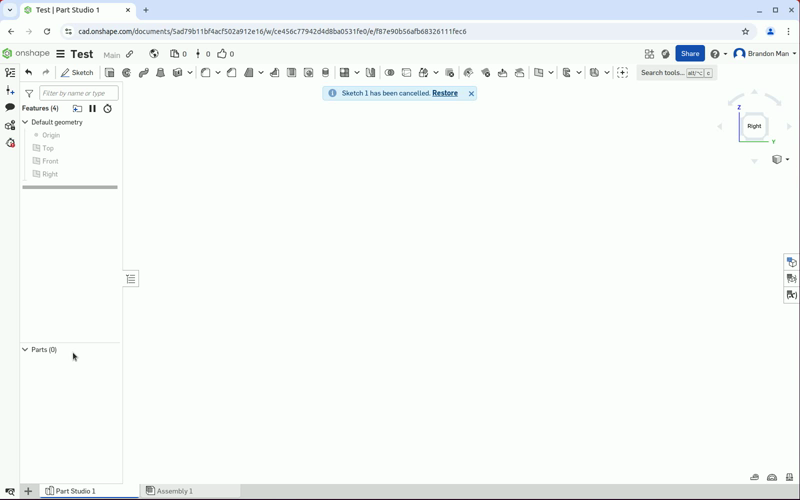
key(shift+s)
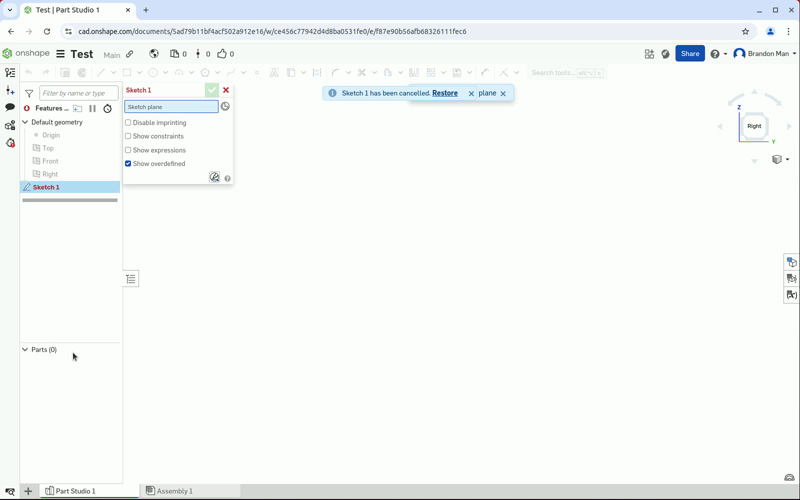
mouse_move(73, 176)
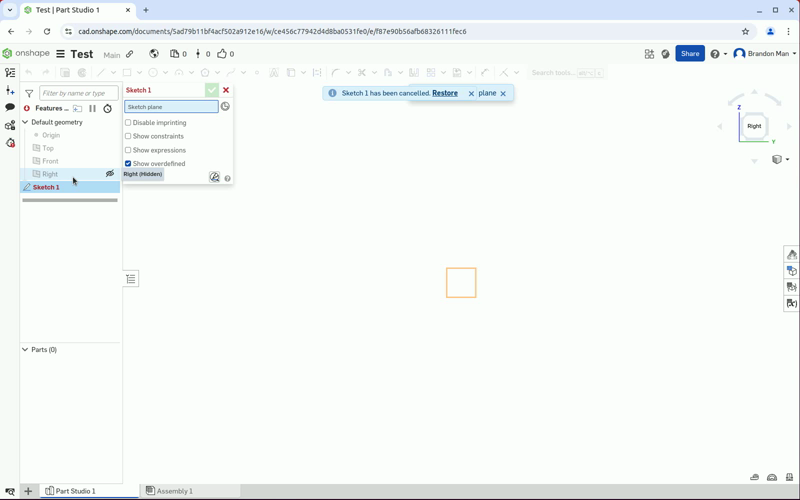
click(73, 176)
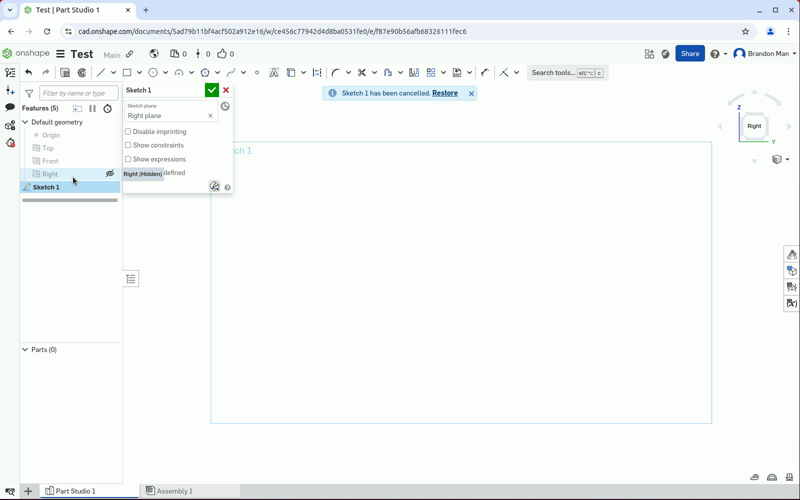
mouse_move(73, 352)
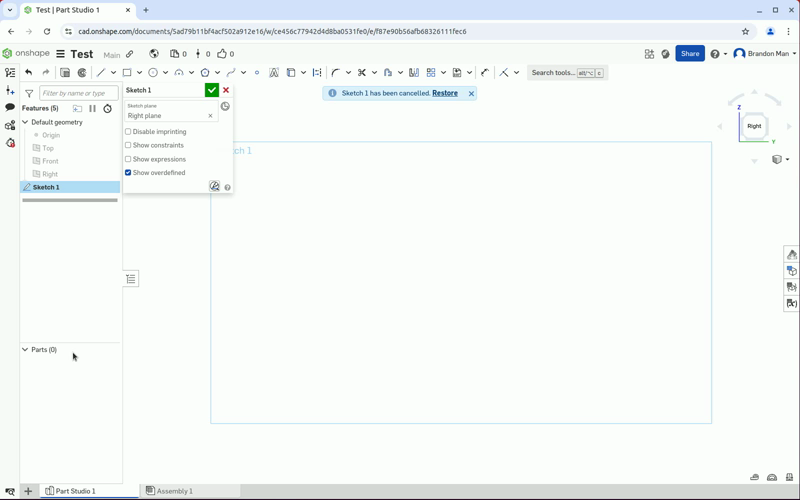
key(y)
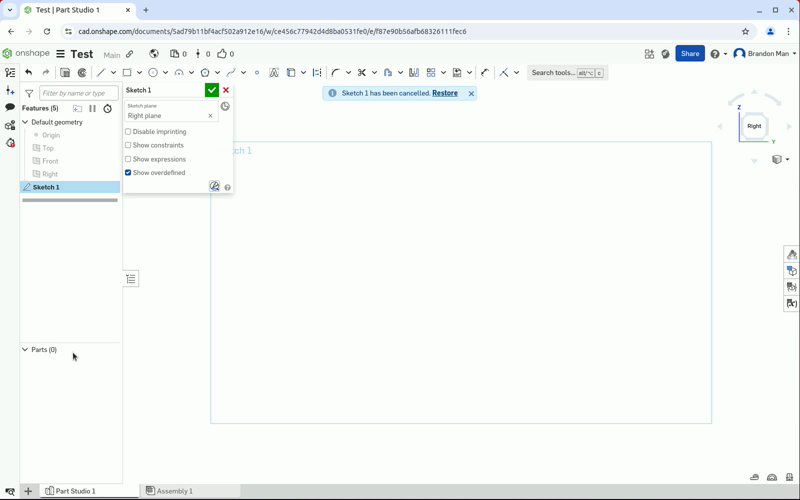
key(l)
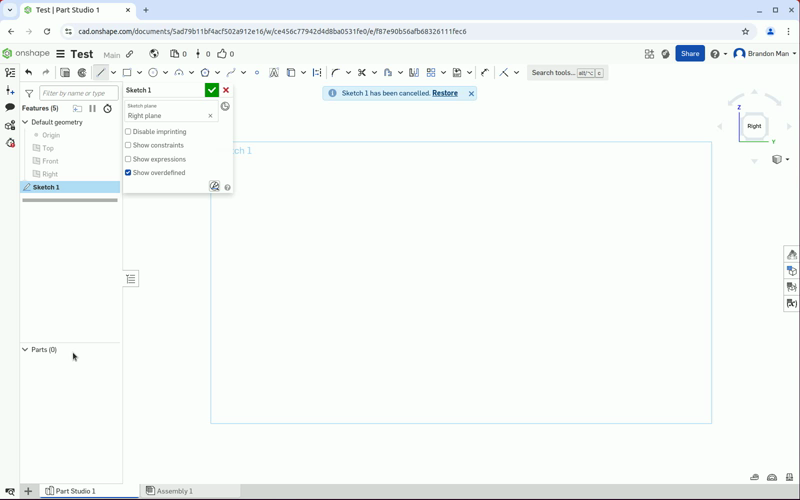
key_down(shift)
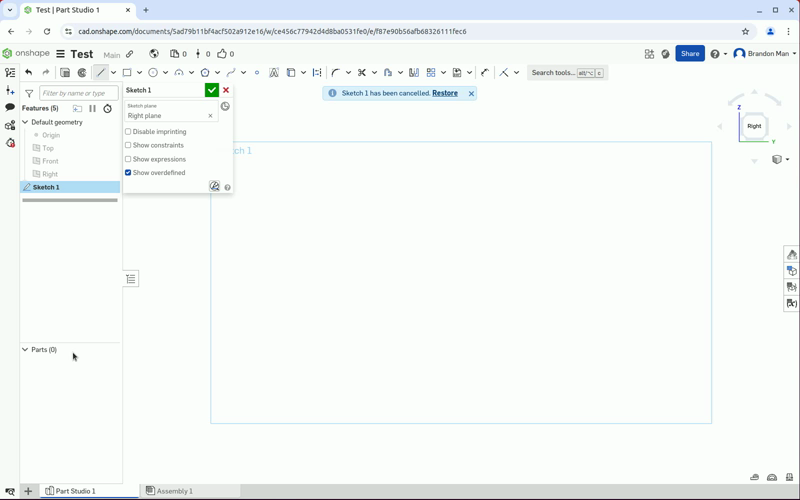
mouse_move(393, 321)
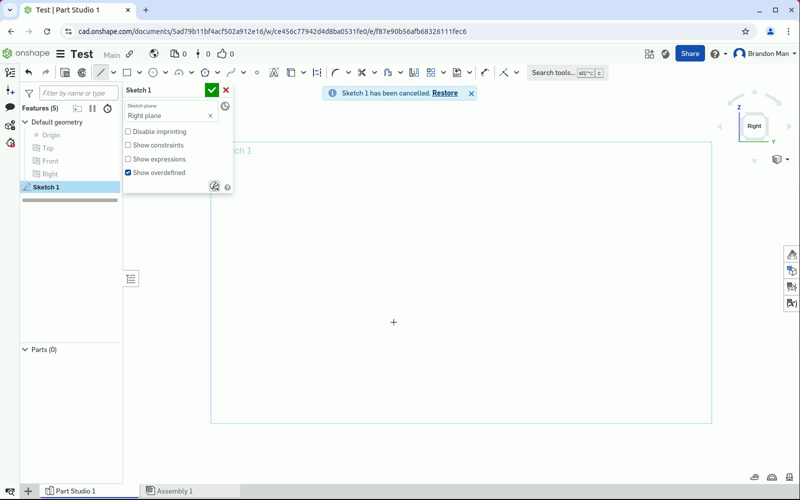
click(393, 321)
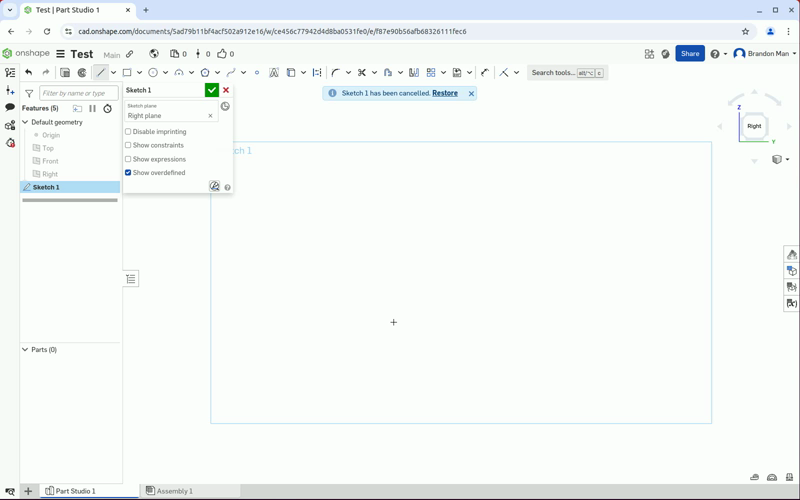
key_up(shift)
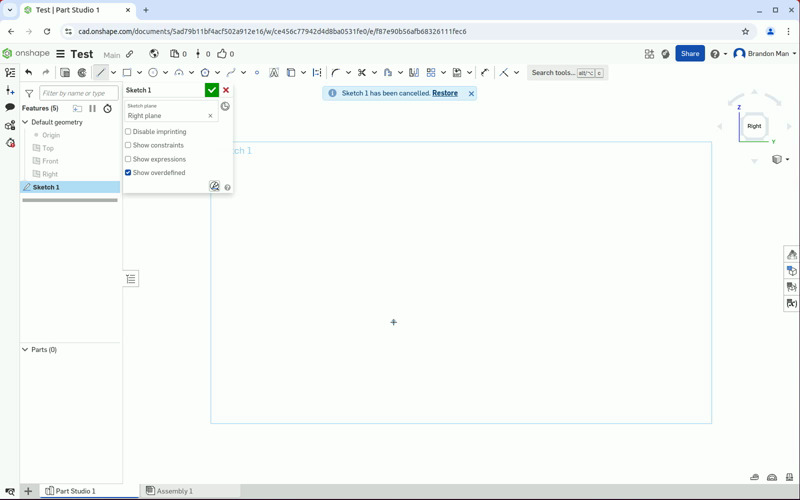
key_down(shift)
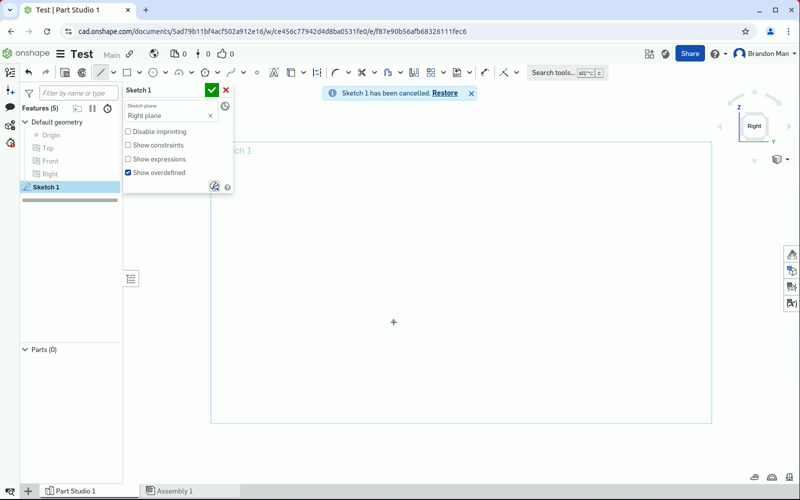
mouse_move(527, 320)
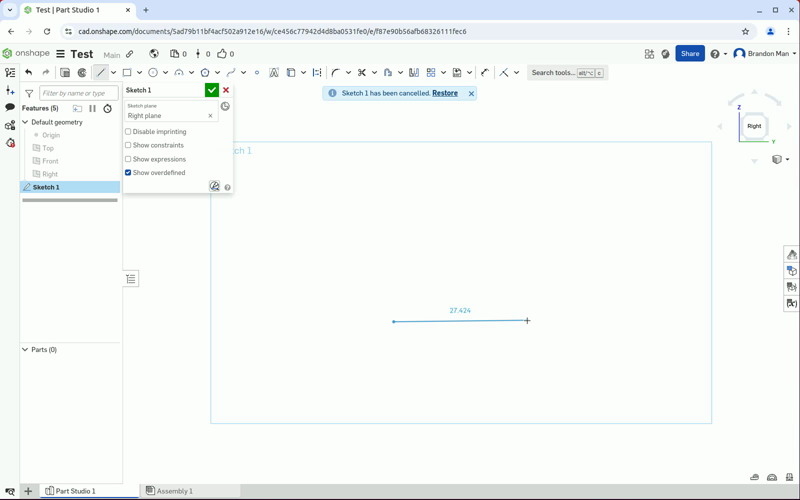
click(527, 320)
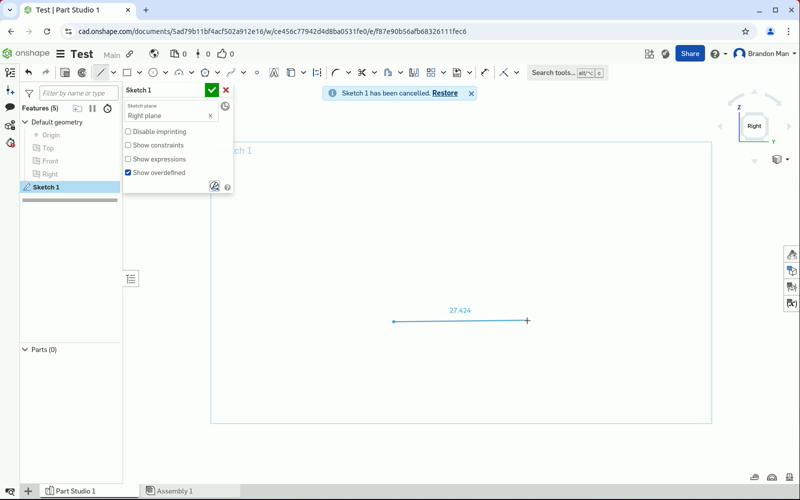
key_up(shift)
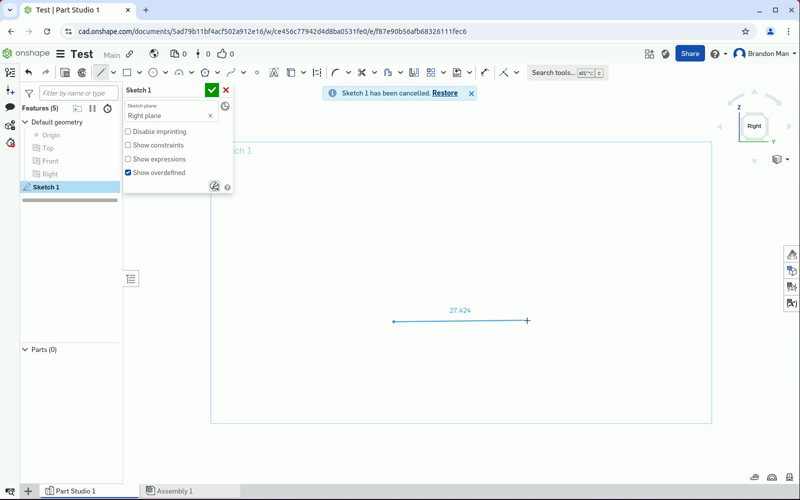
key_down(shift)
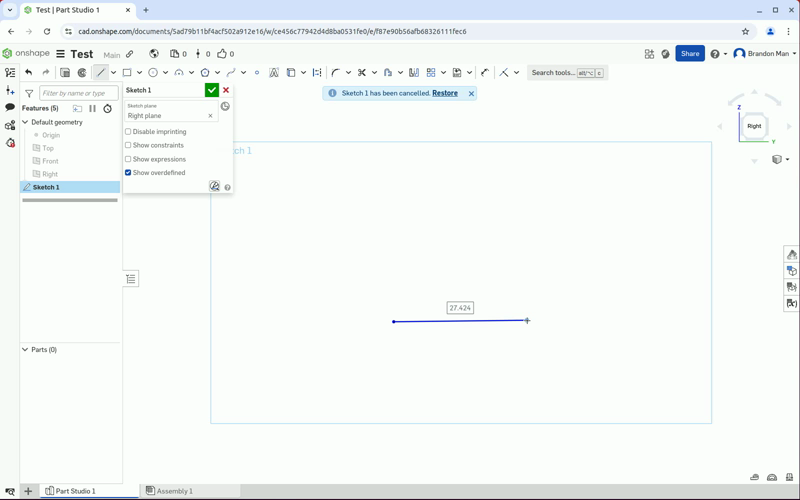
mouse_move(459, 205)
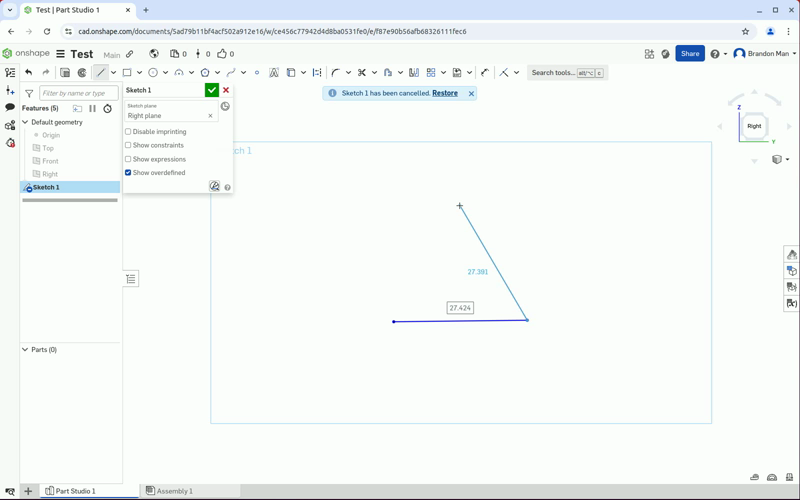
click(459, 205)
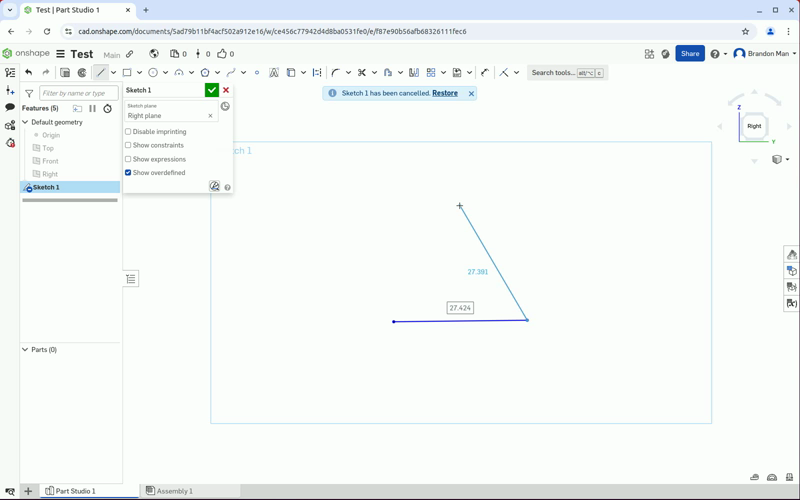
key_up(shift)
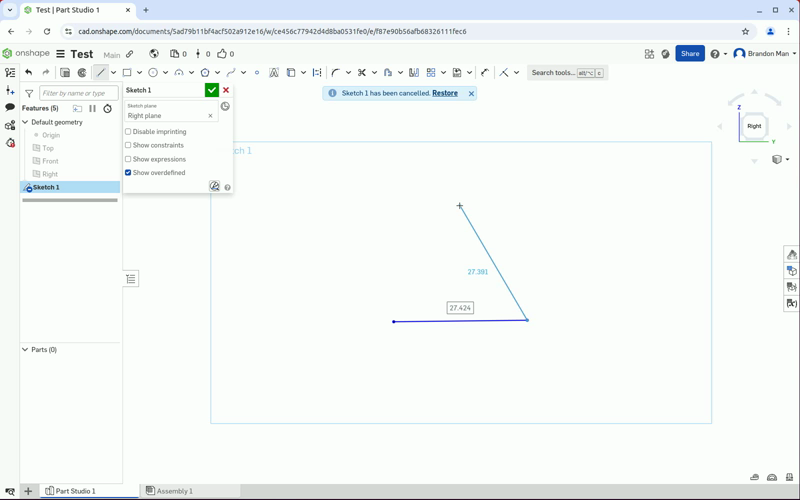
key_down(shift)
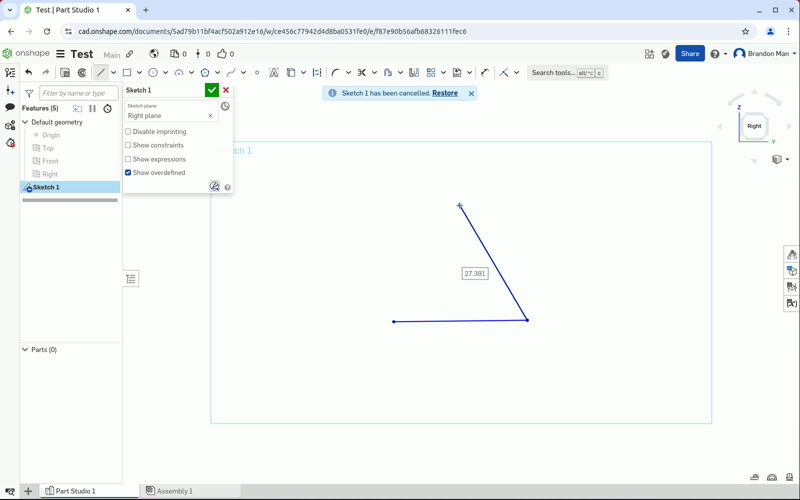
mouse_move(393, 321)
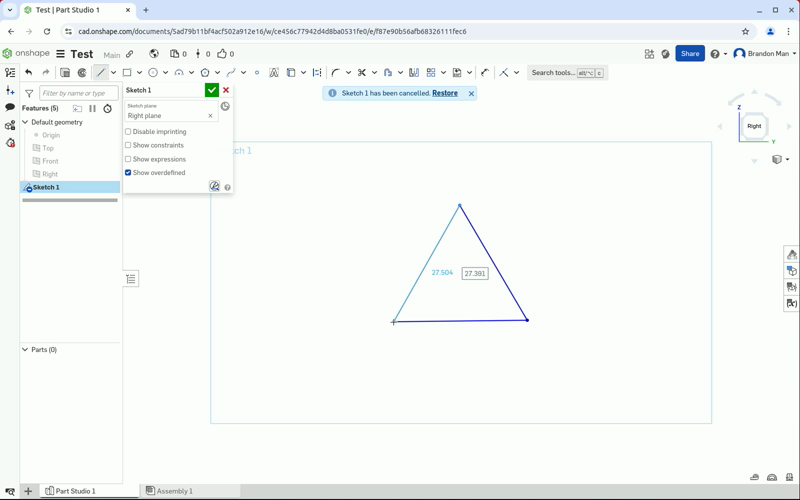
key_up(shift)
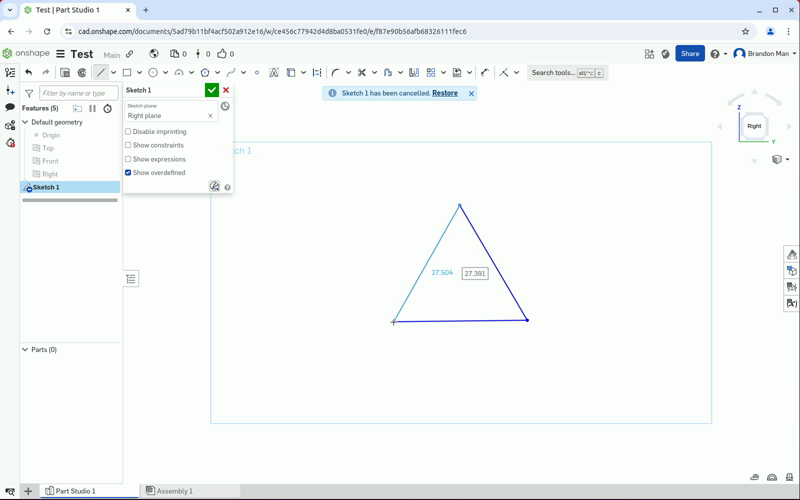
click(393, 321)
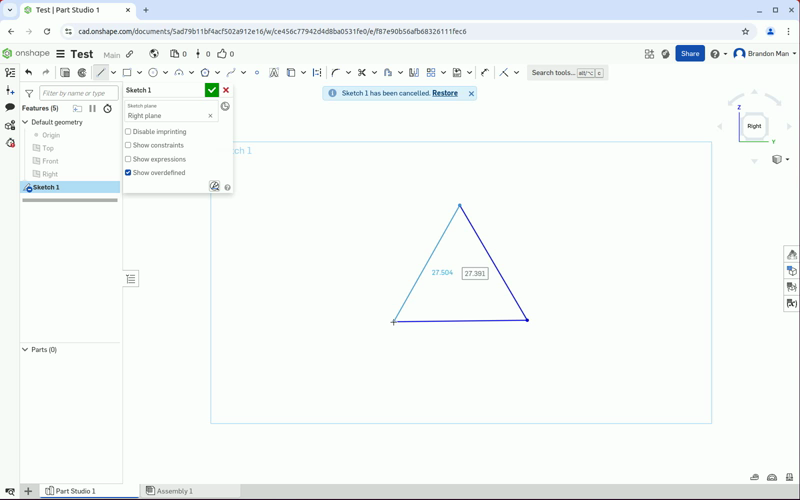
key(esc)
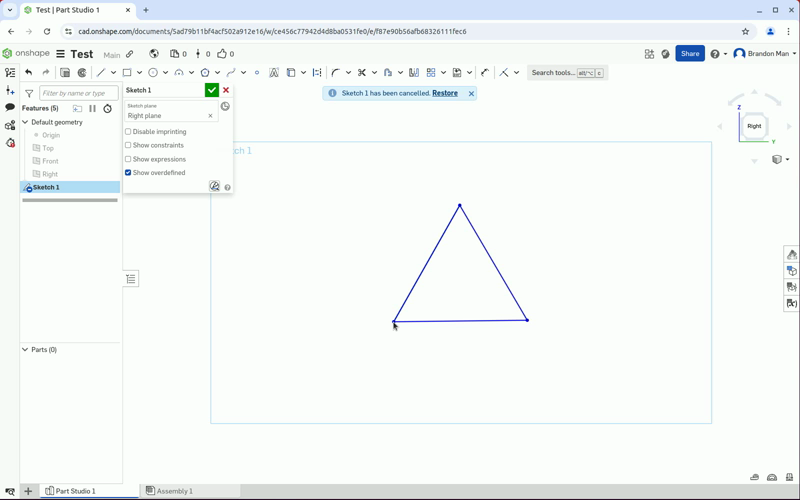
key(c)
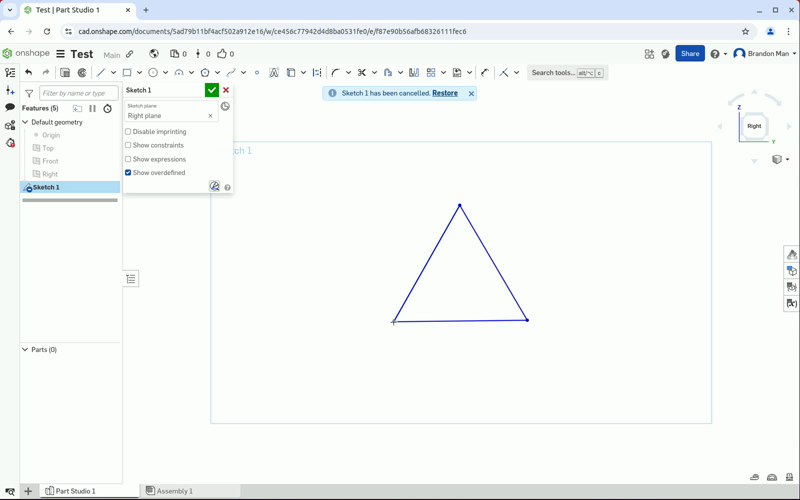
key_down(shift)
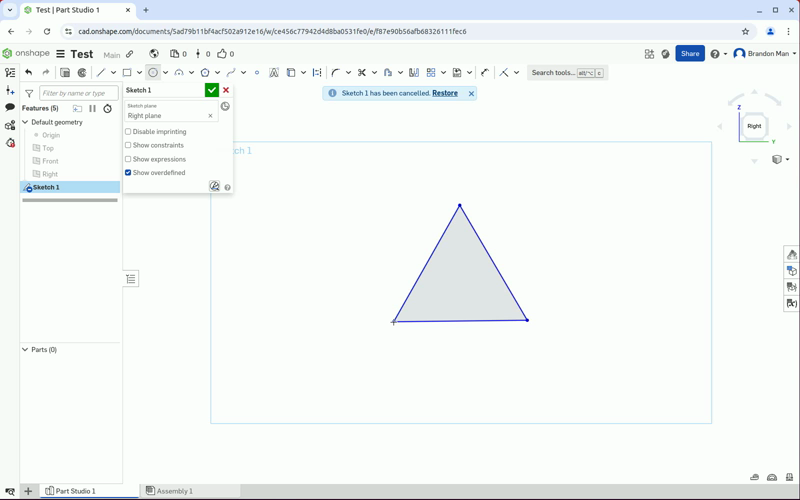
mouse_move(459, 282)
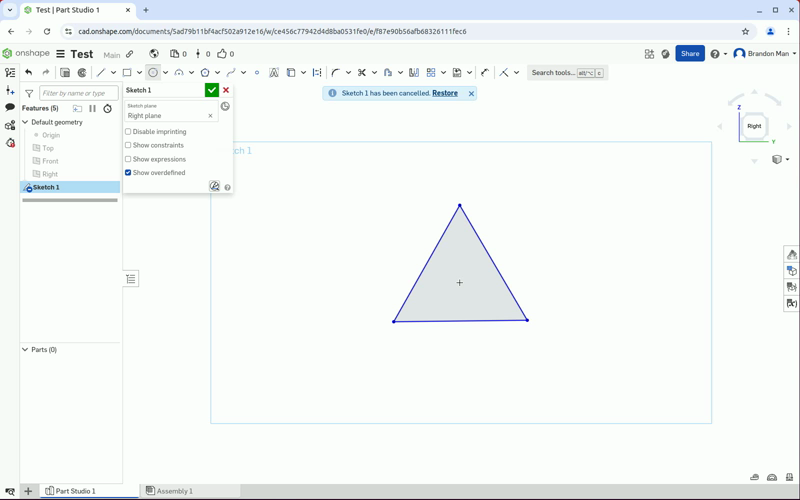
click(459, 282)
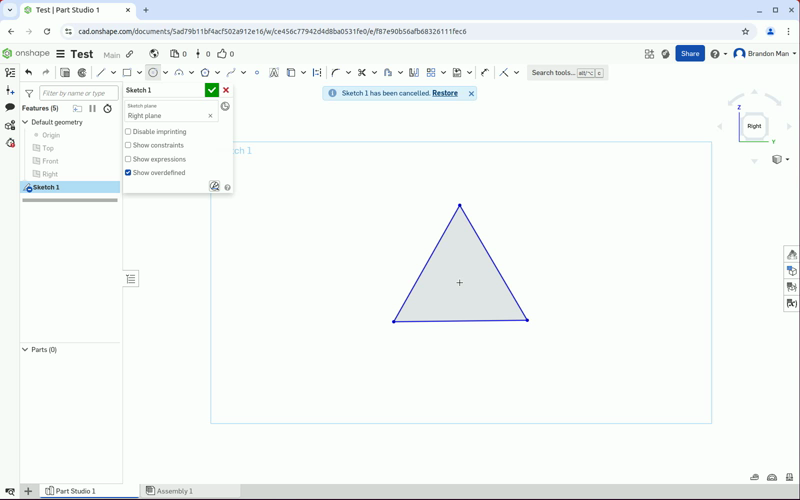
key_up(shift)
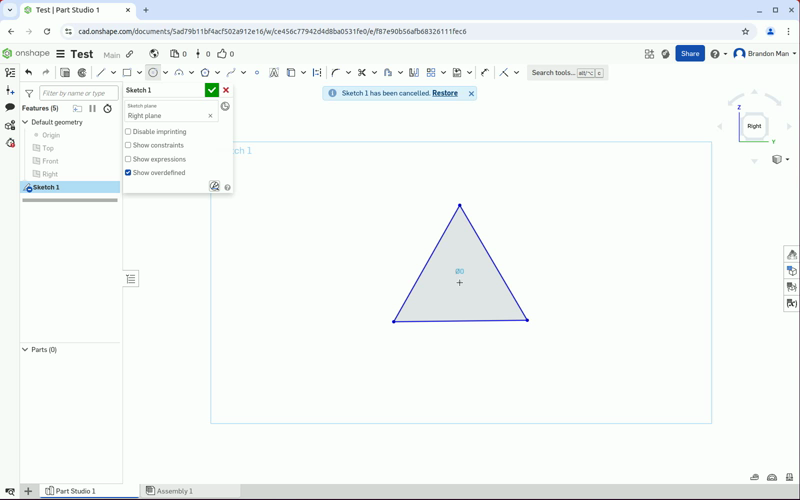
mouse_move(472, 282)
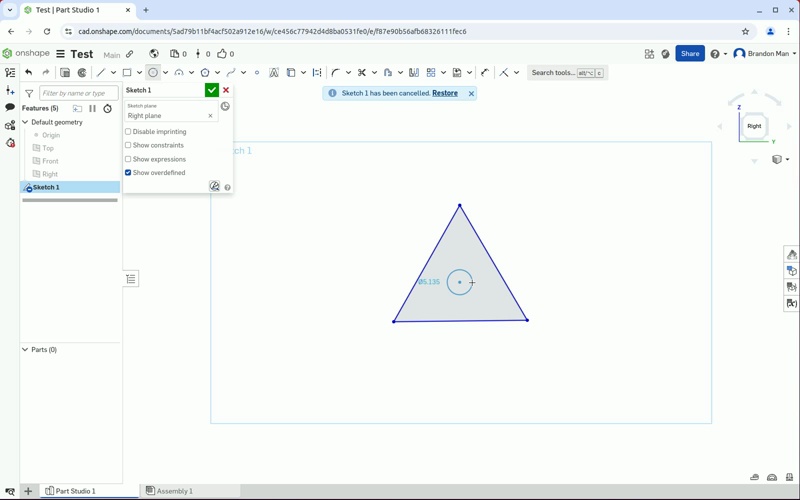
click(472, 282)
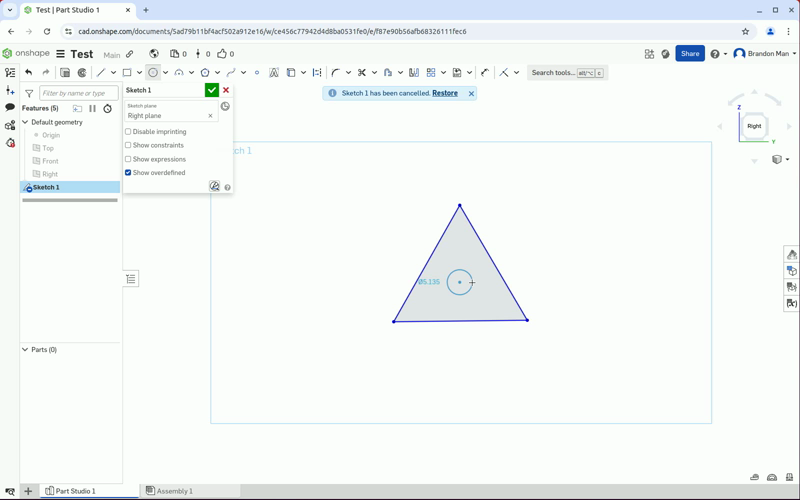
key(esc)
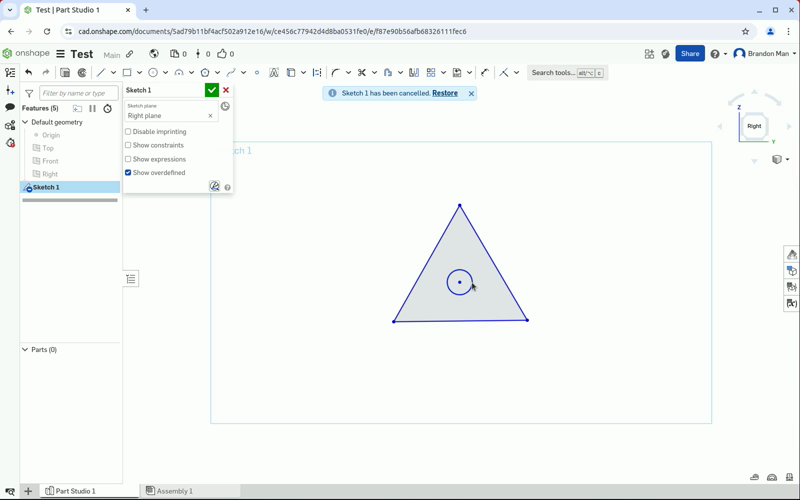
key(c)
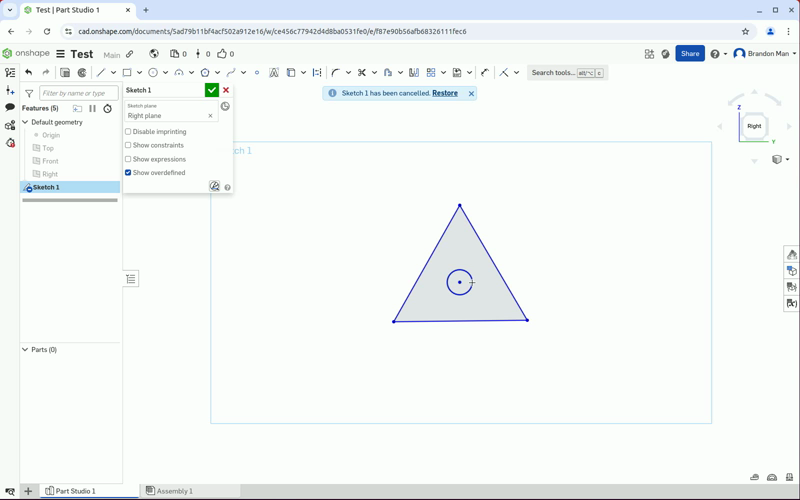
key_down(shift)
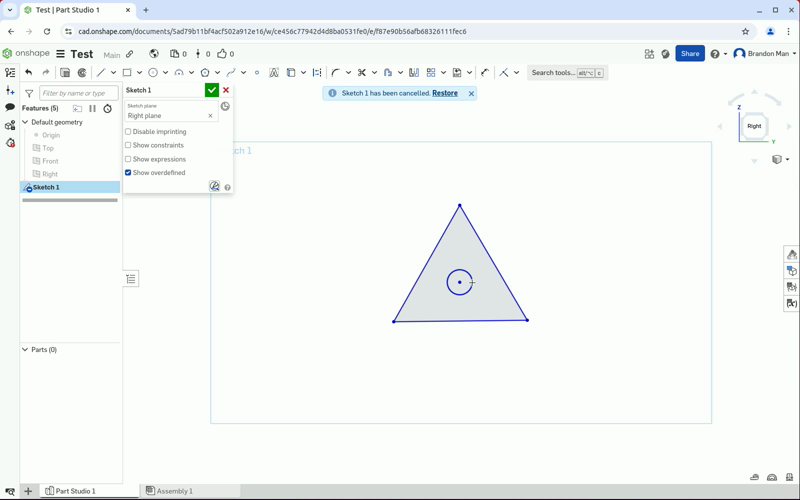
mouse_move(459, 241)
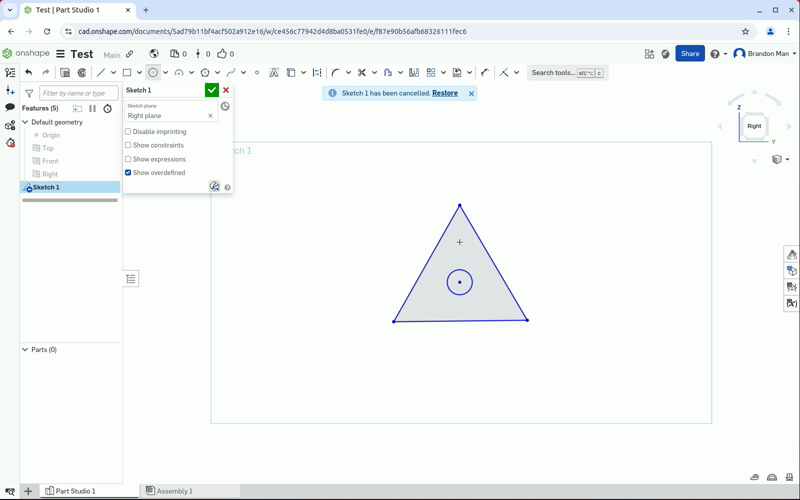
click(459, 241)
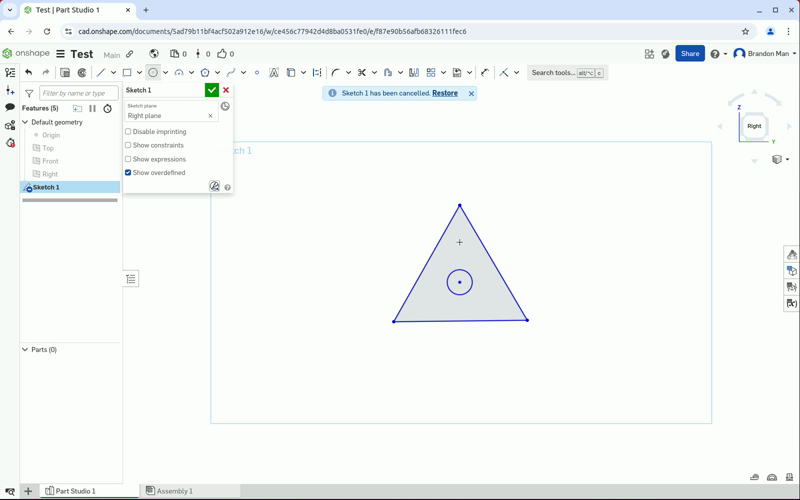
key_up(shift)
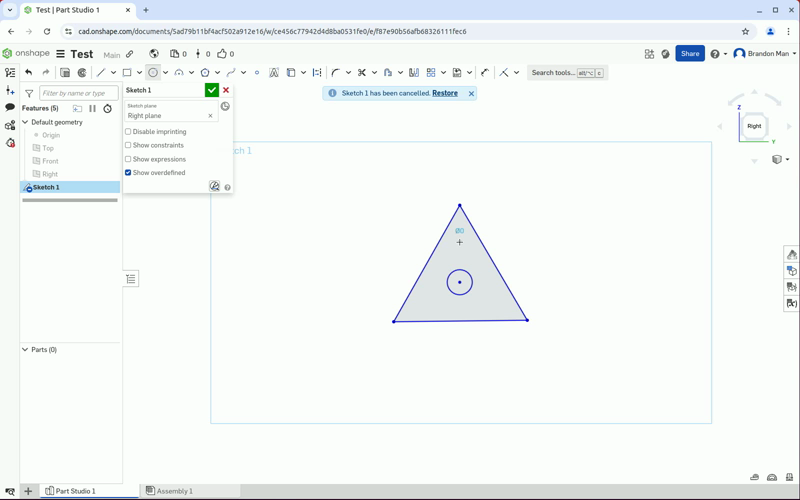
mouse_move(468, 241)
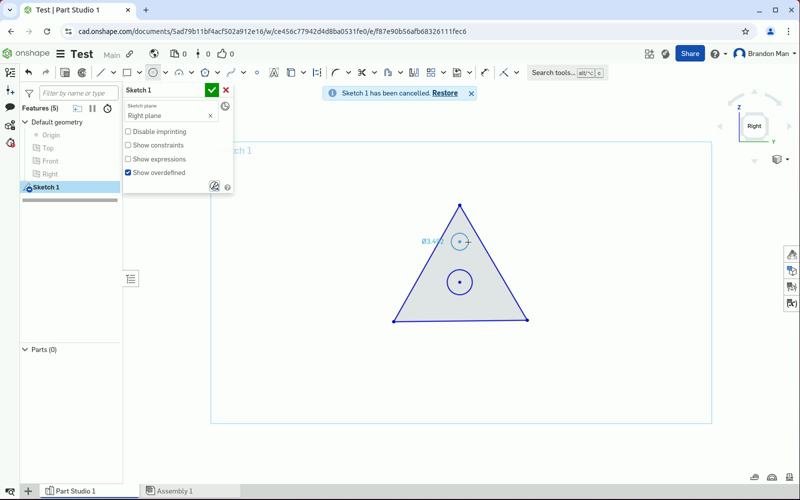
click(468, 241)
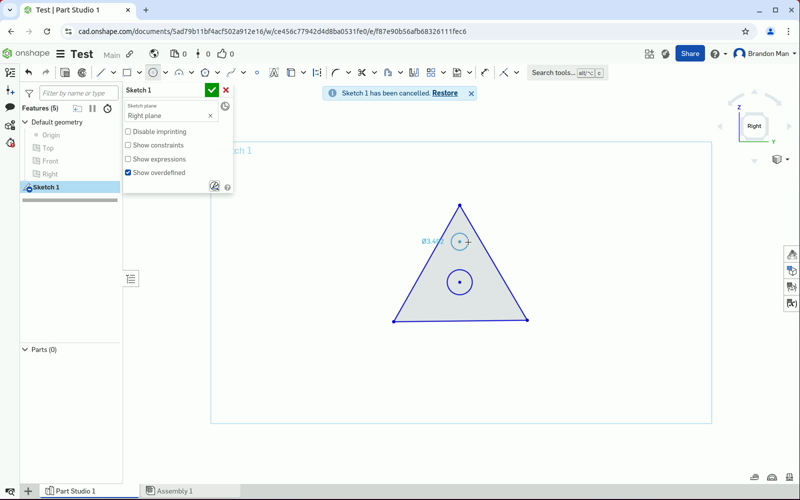
key(esc)
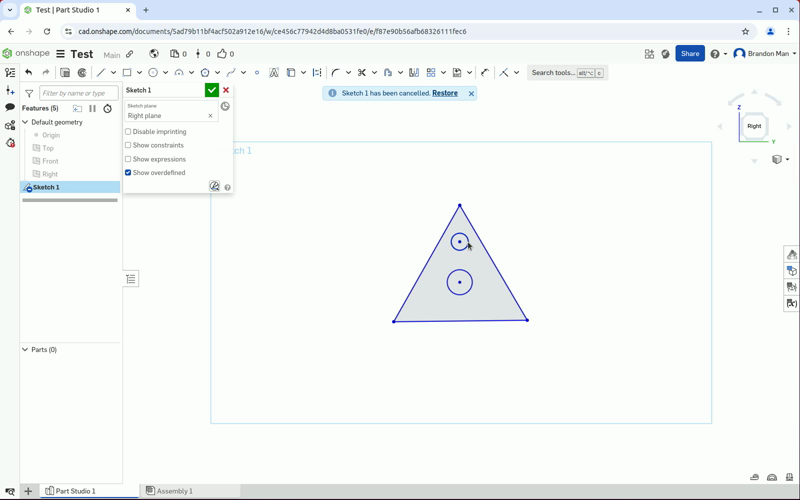
mouse_move(409, 315)
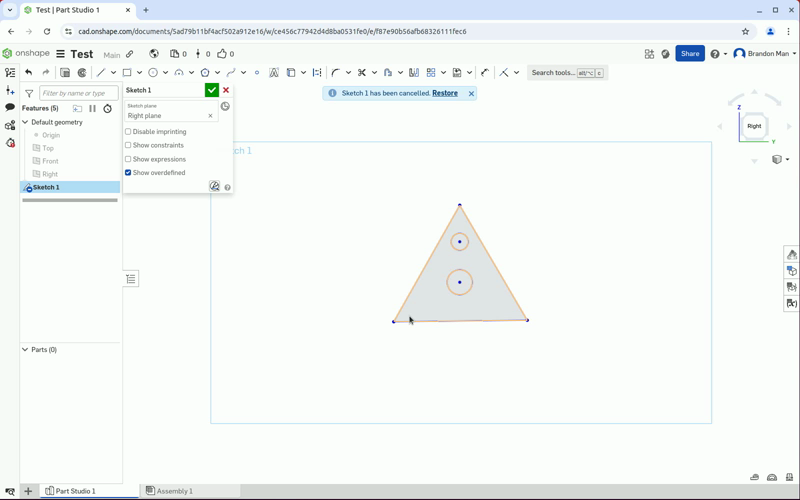
click(409, 315)
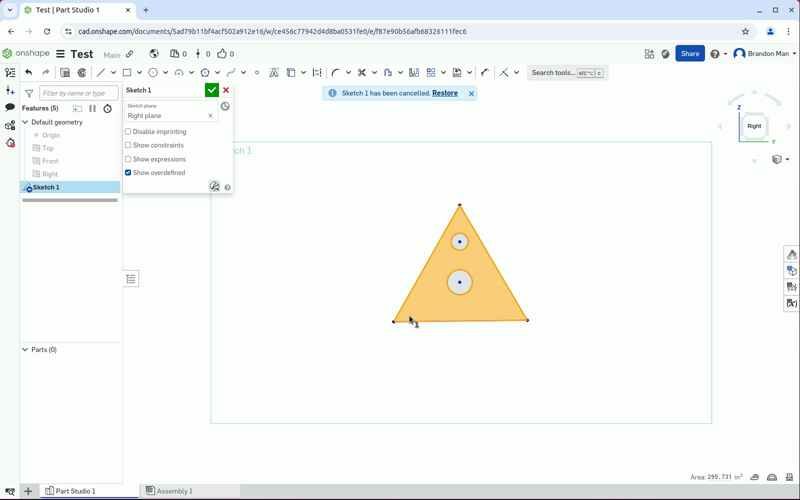
mouse_move(73, 352)
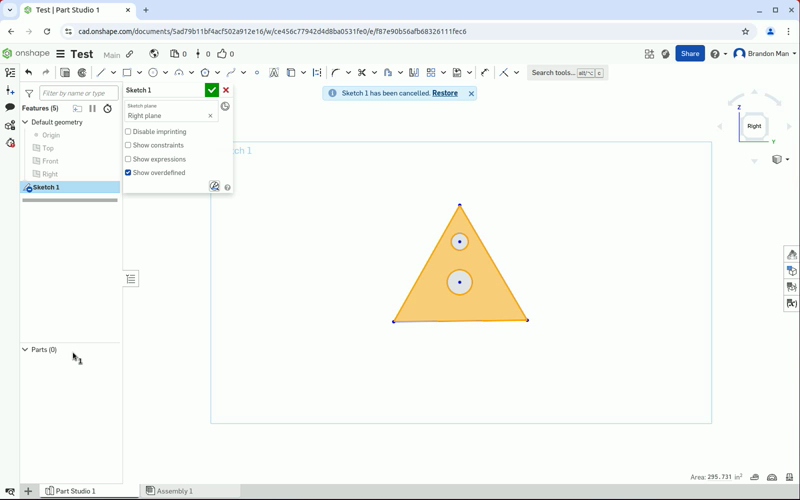
key(shift+y)
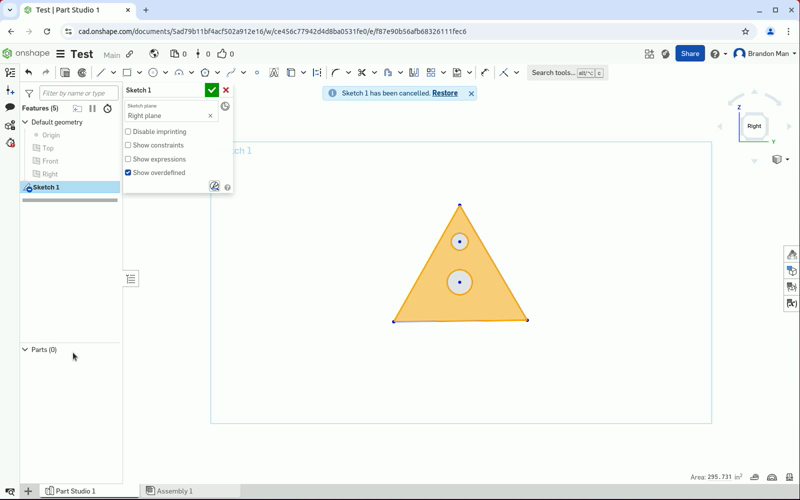
key(shift+e)
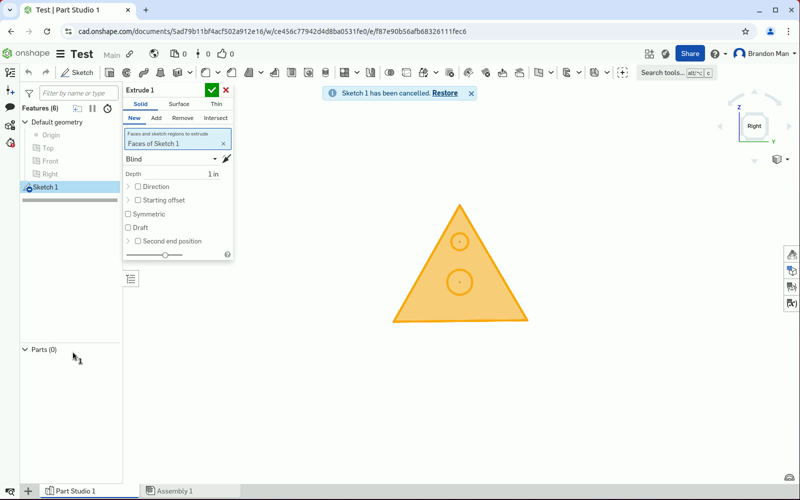
mouse_move(143, 106)
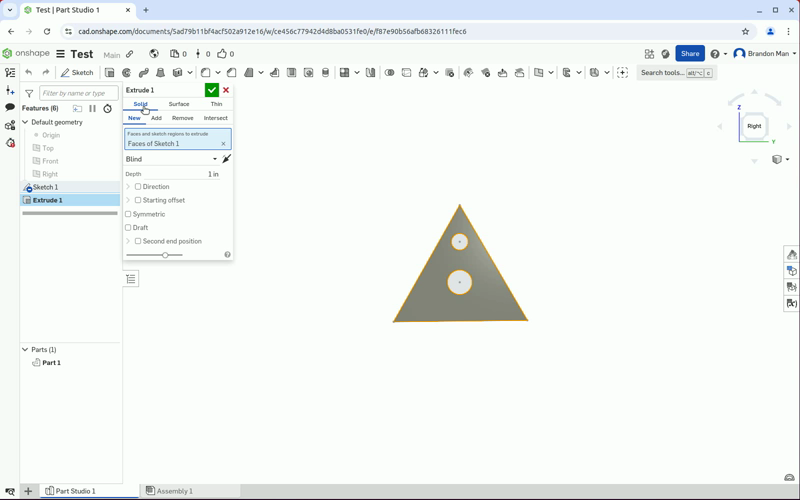
click(143, 106)
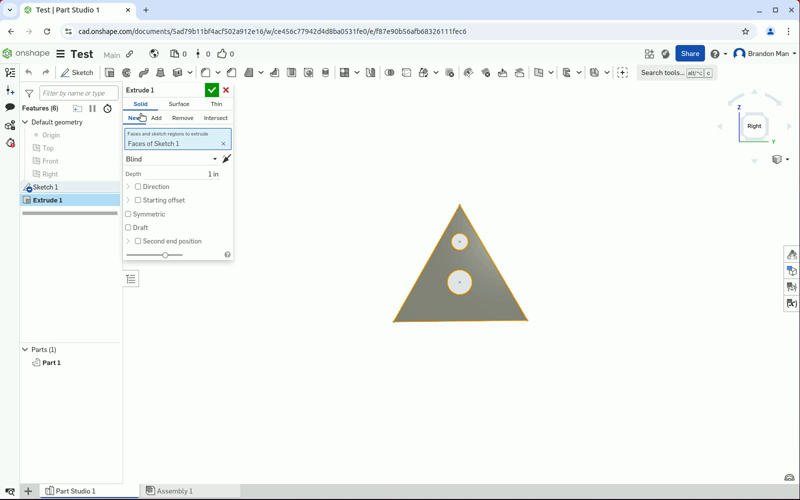
mouse_move(137, 120)
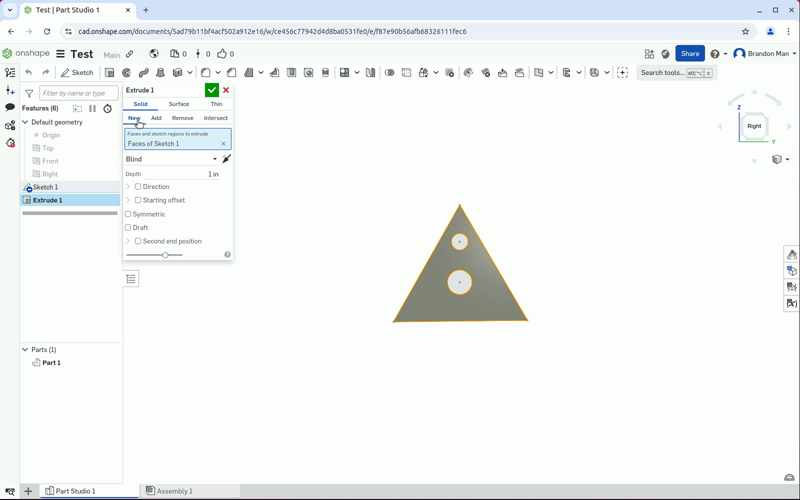
click(137, 120)
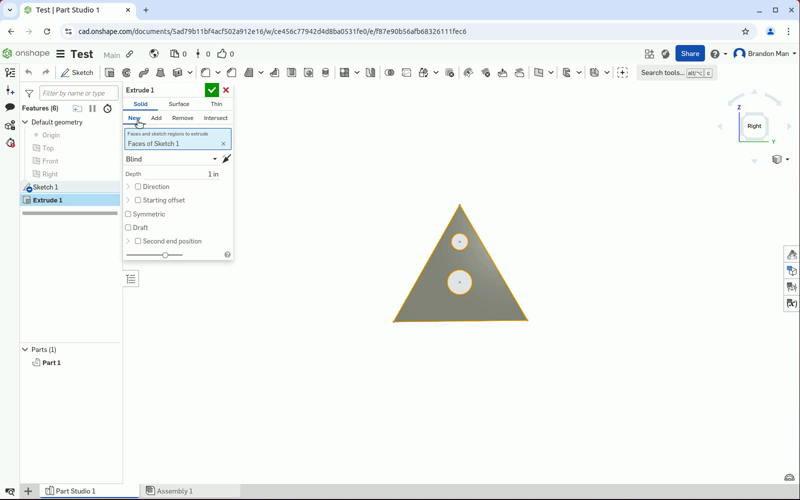
key(tab, 4)
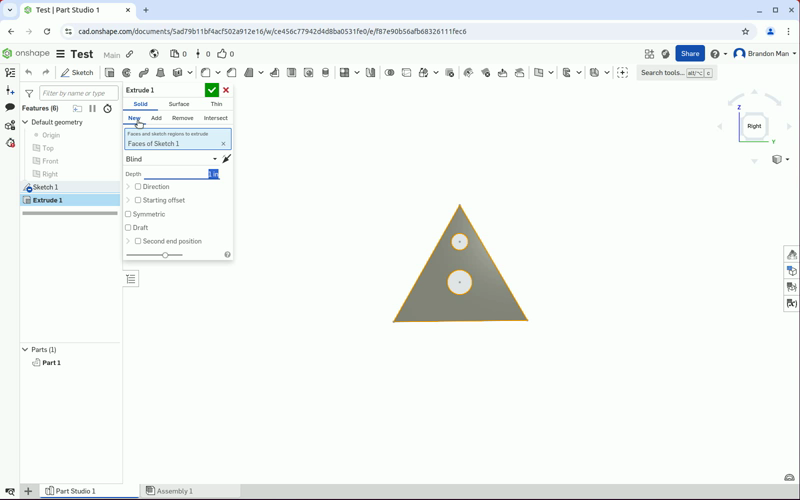
text(23.108)
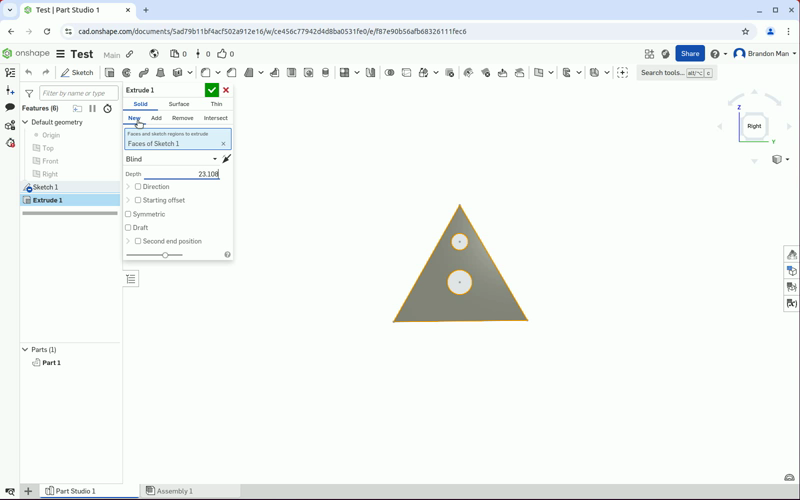
key(enter)
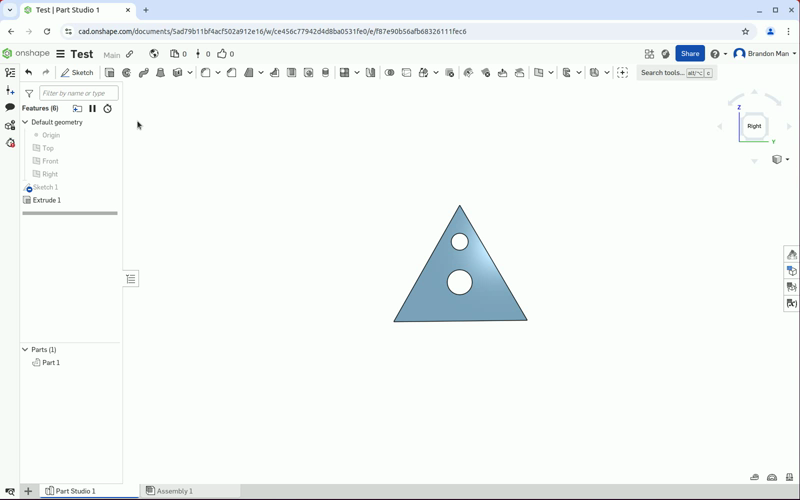
key(shift+h)
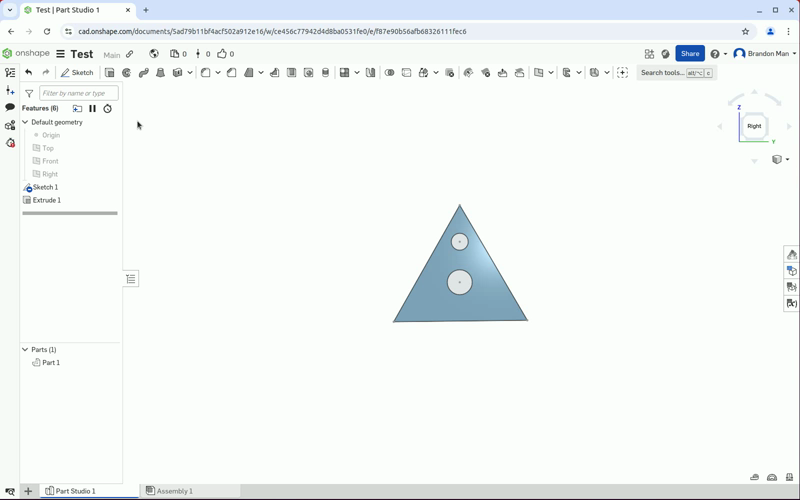
key(shift+h)
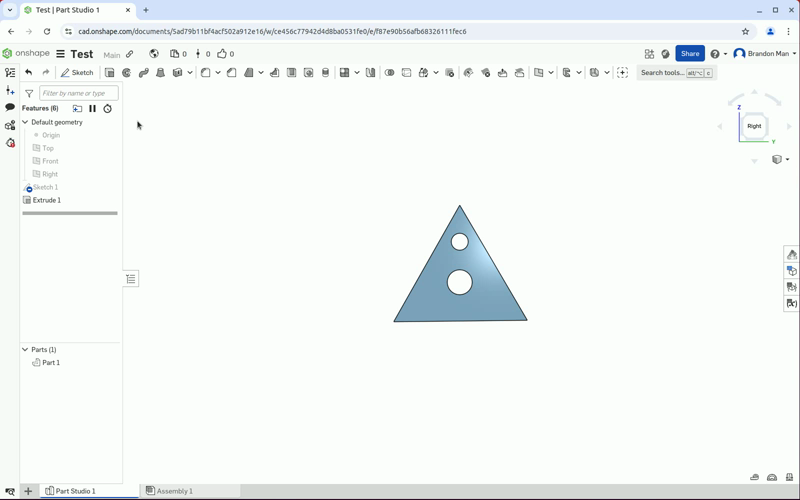
mouse_move(73, 189)
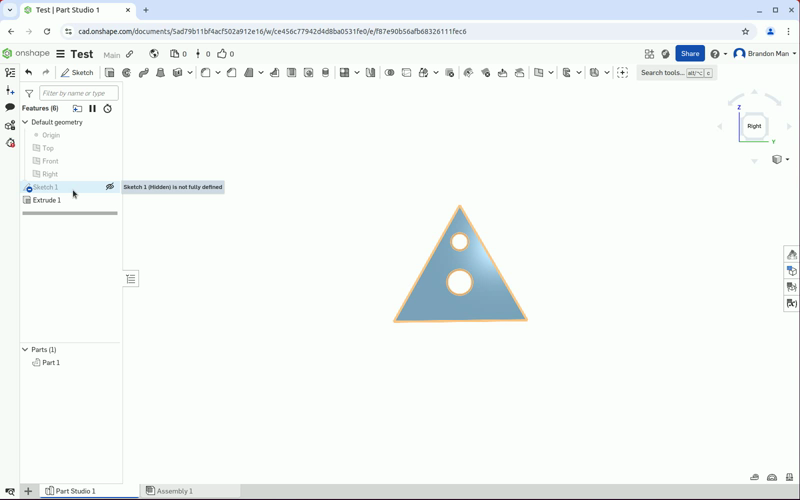
click(73, 189)
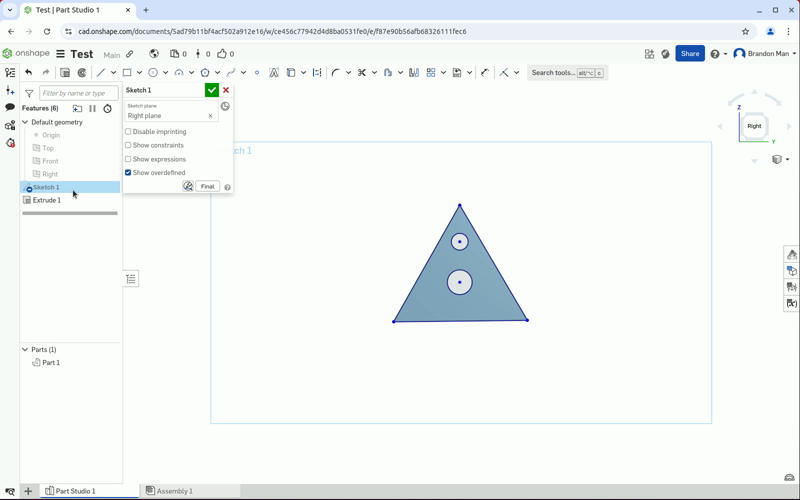
mouse_move(229, 92)
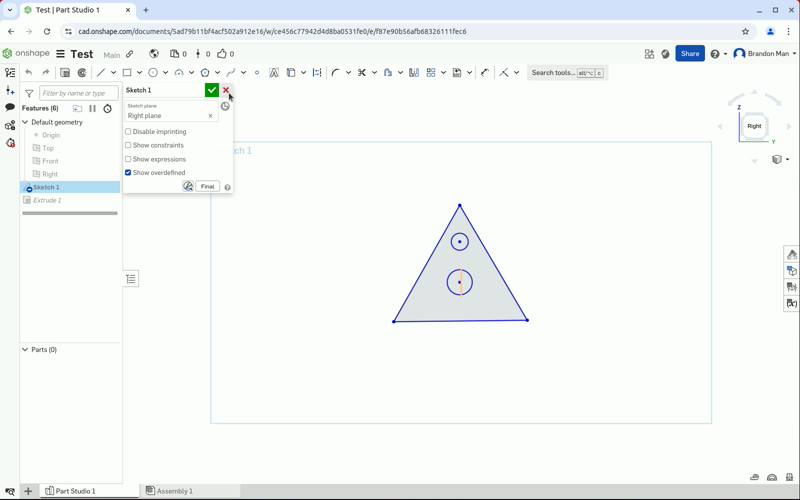
click(229, 92)
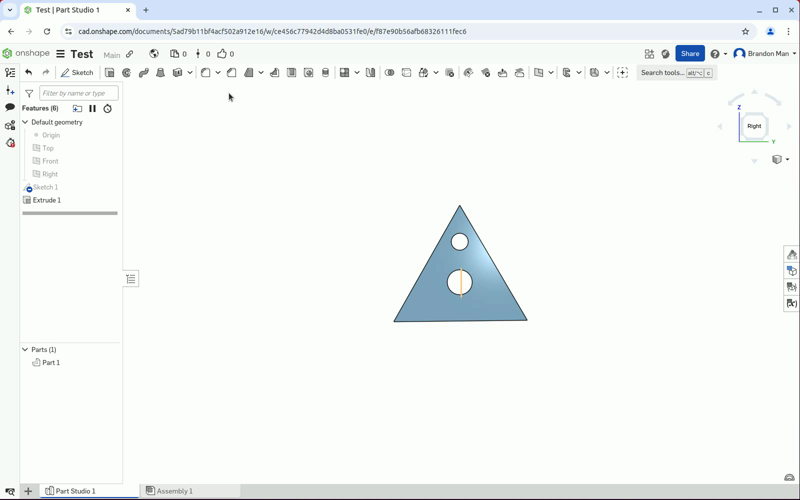
mouse_move(73, 352)
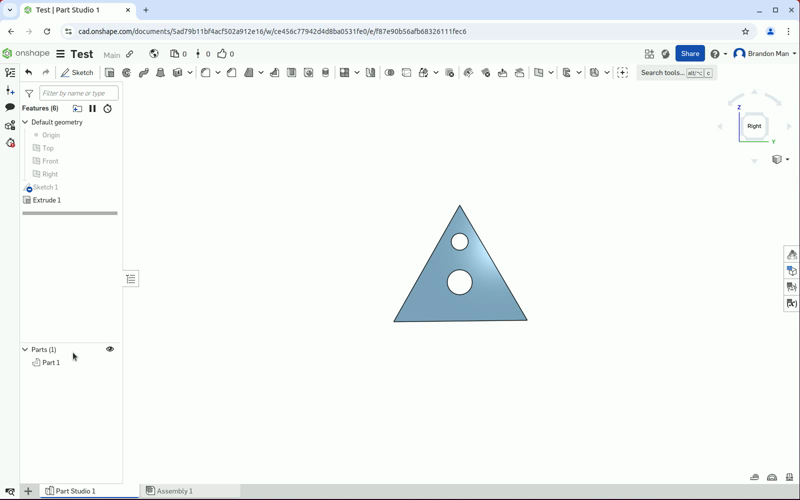
key(y)
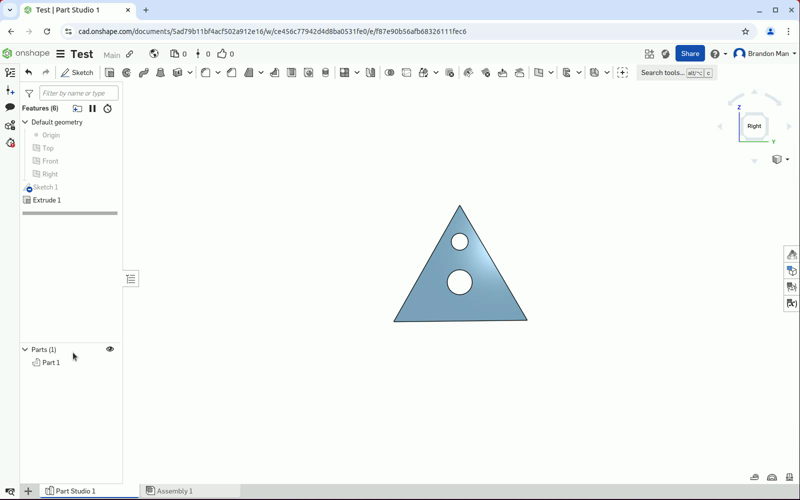
key(shift+p)
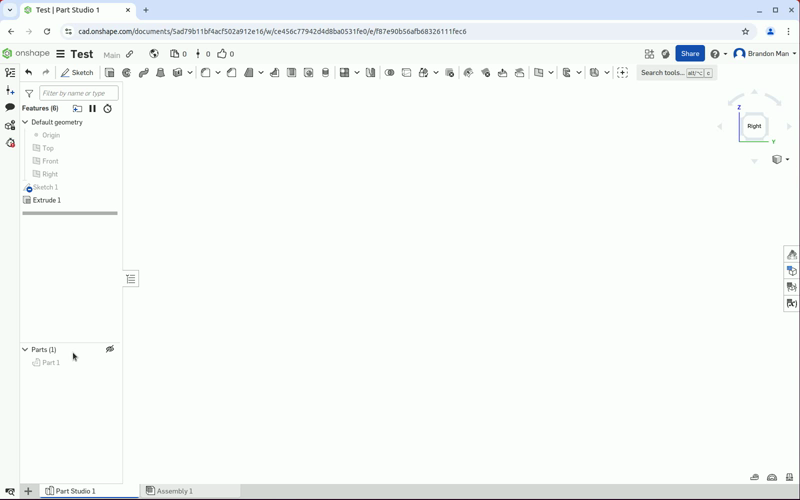
key(space)
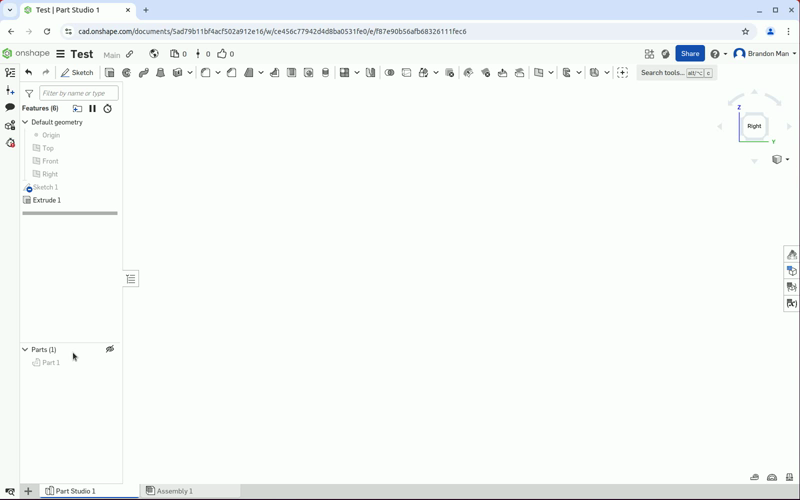
key_down(shift)
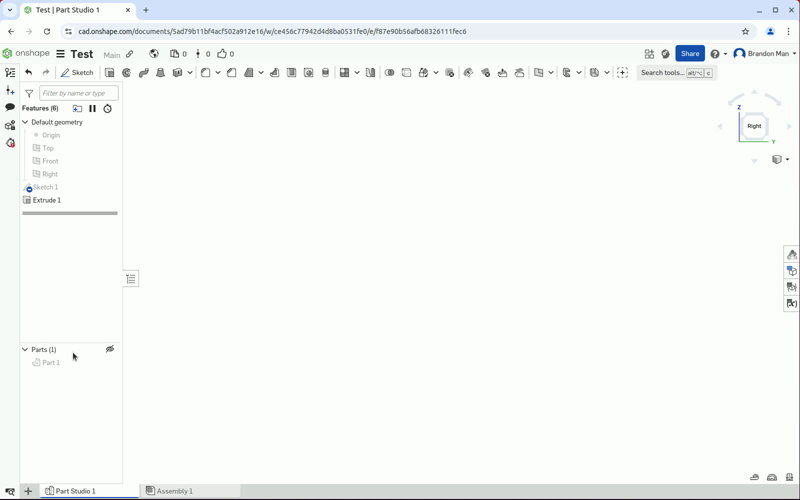
key(right)
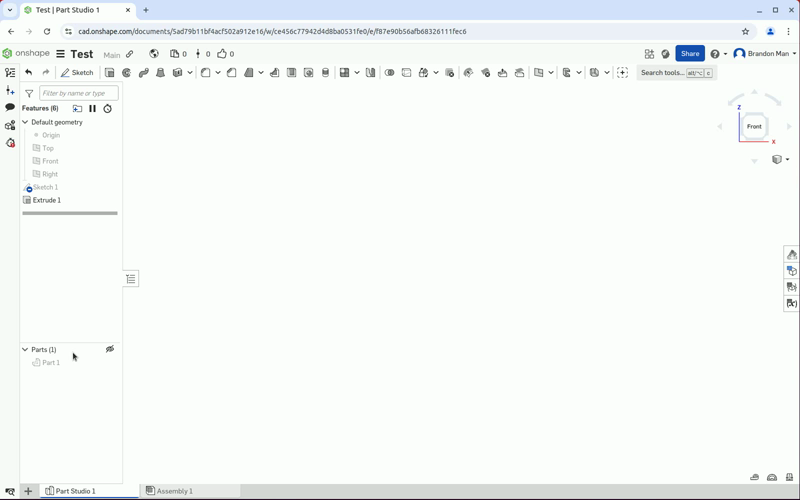
key_up(shift)
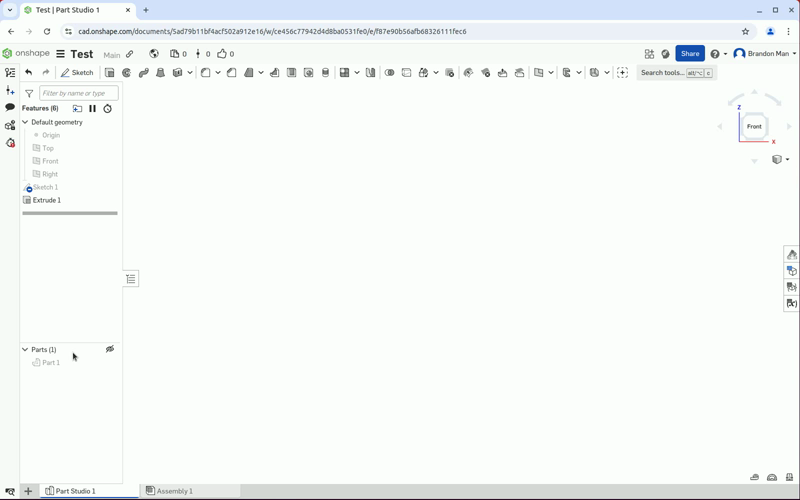
mouse_move(73, 352)
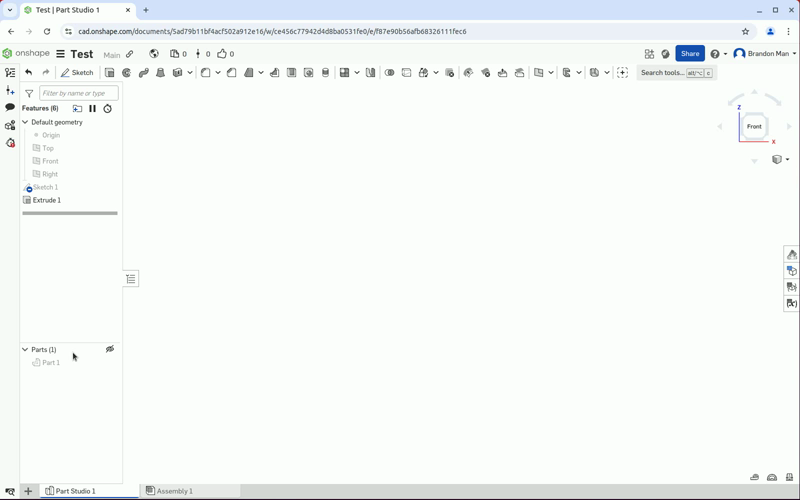
key(shift+y)
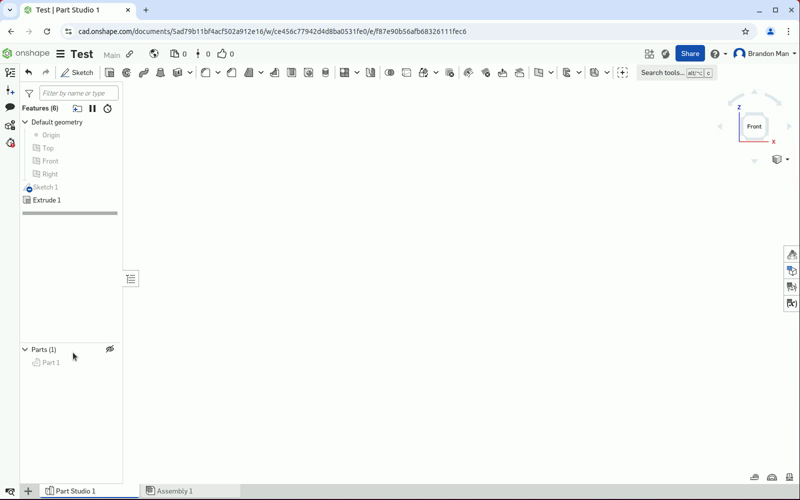
key(shift+s)
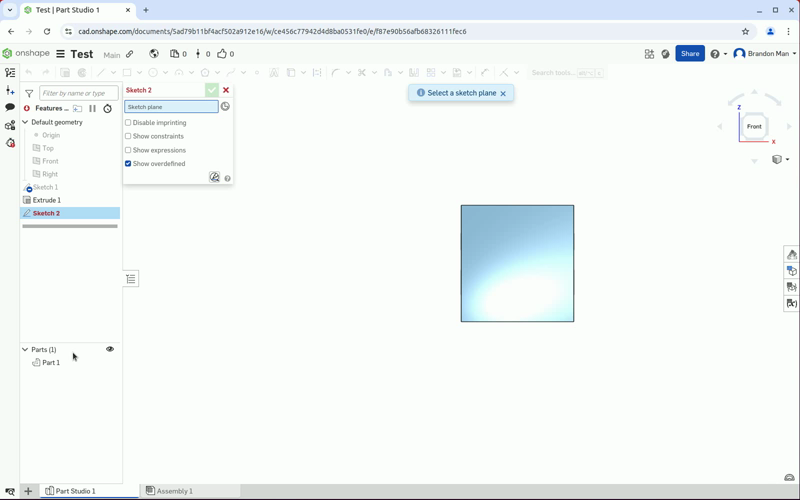
mouse_move(73, 163)
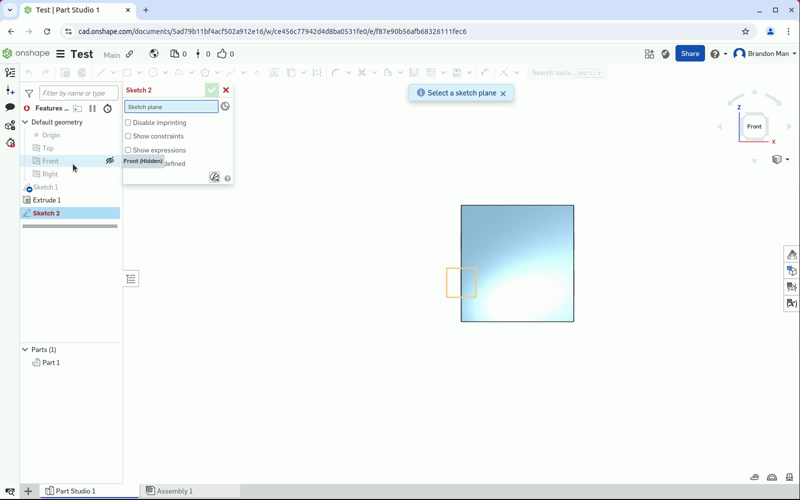
click(73, 163)
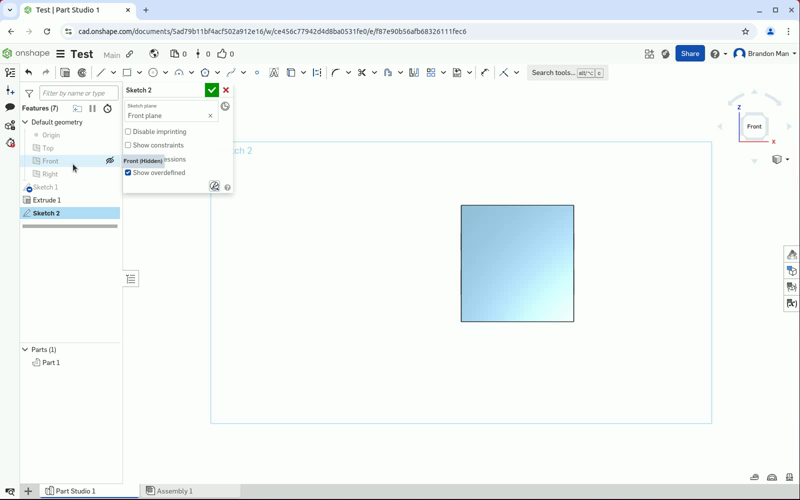
mouse_move(73, 352)
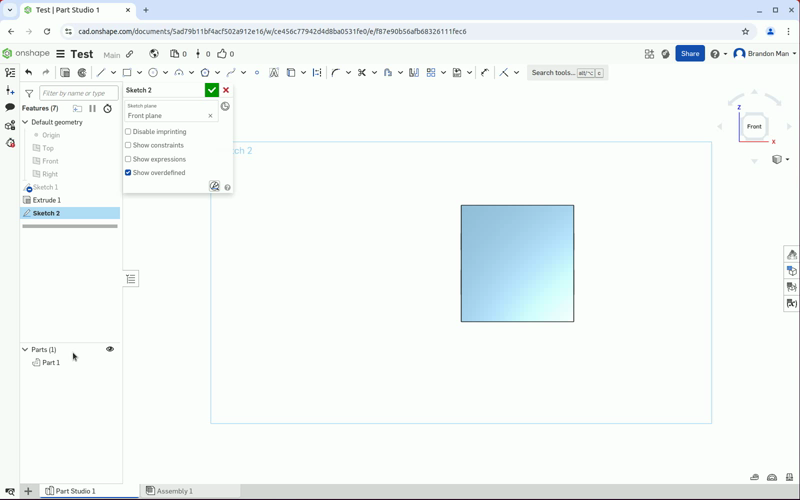
key(y)
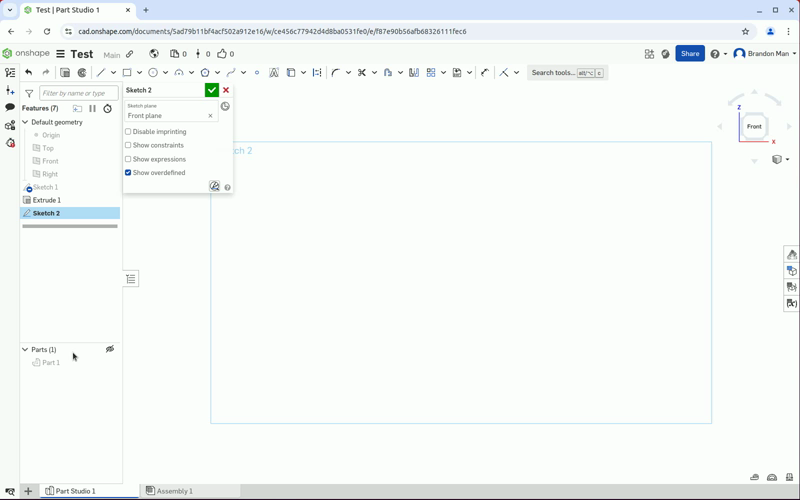
key(c)
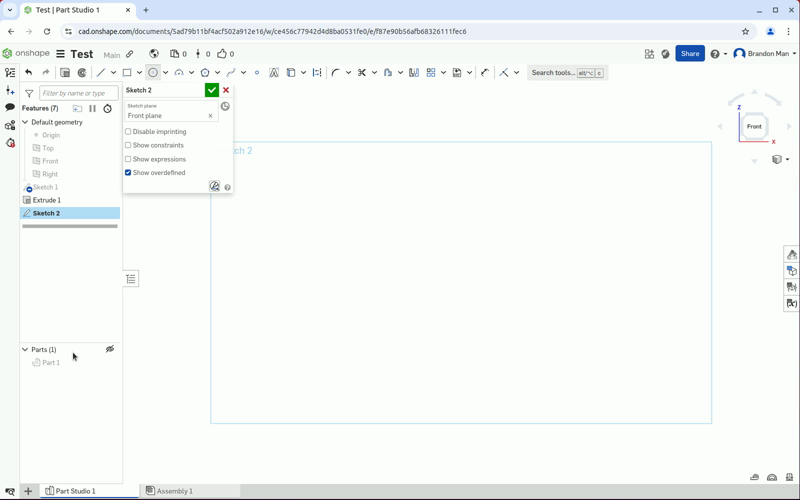
key_down(shift)
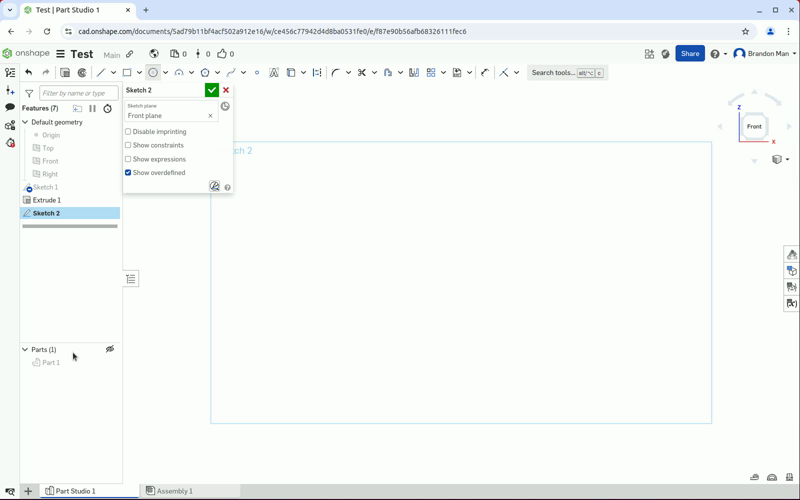
mouse_move(476, 309)
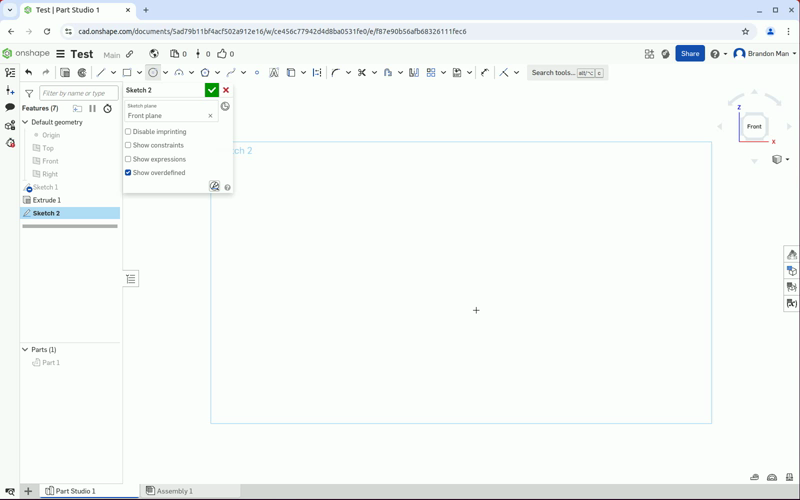
click(476, 309)
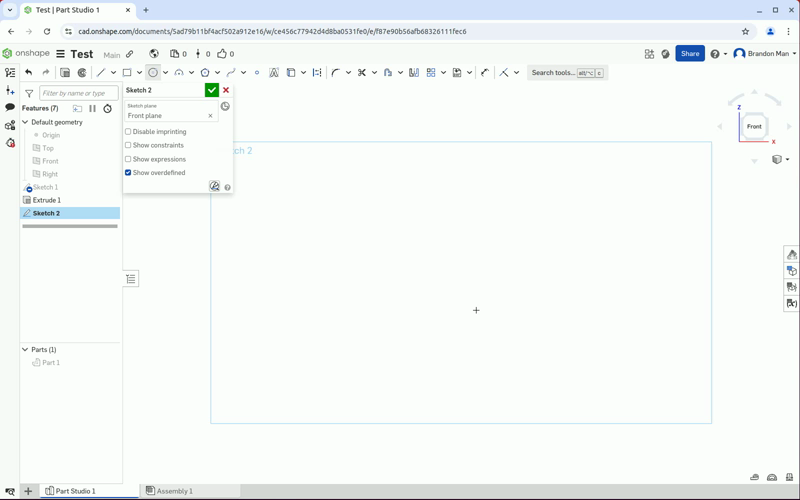
key_up(shift)
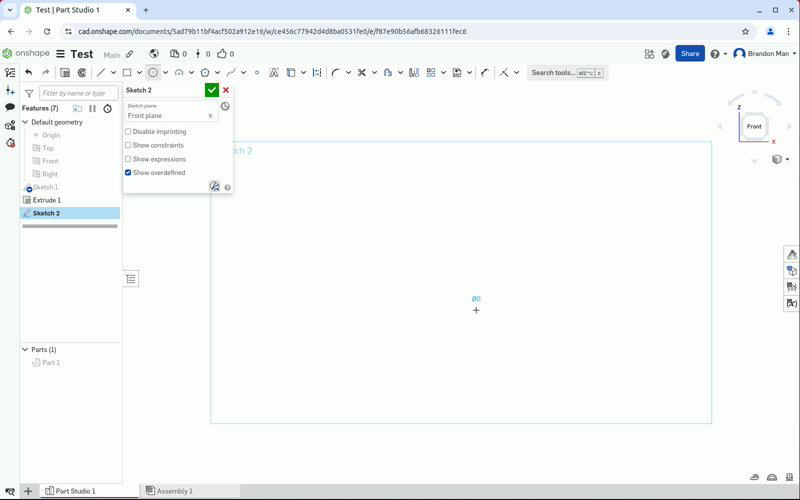
mouse_move(482, 309)
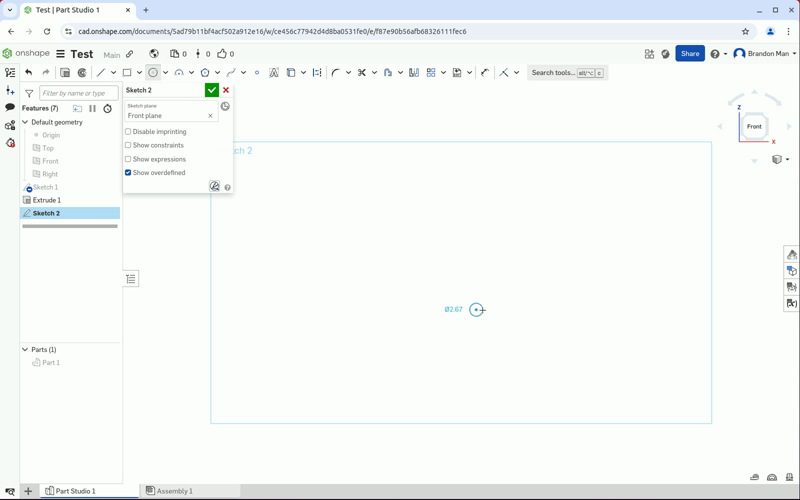
click(482, 309)
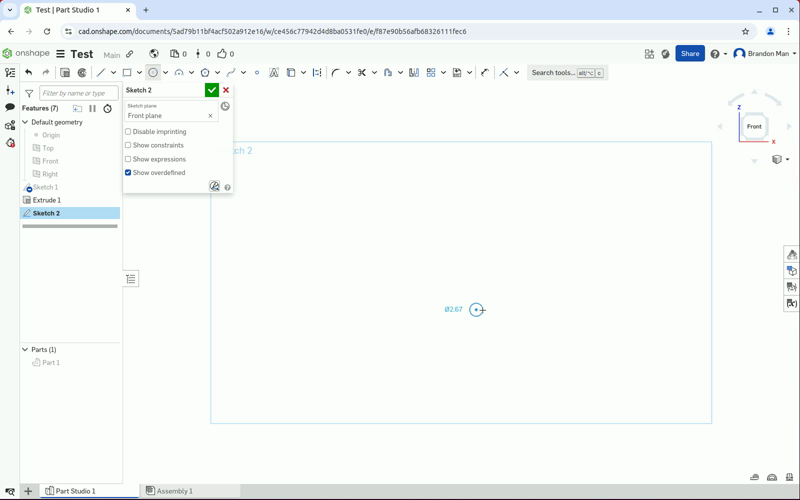
key(esc)
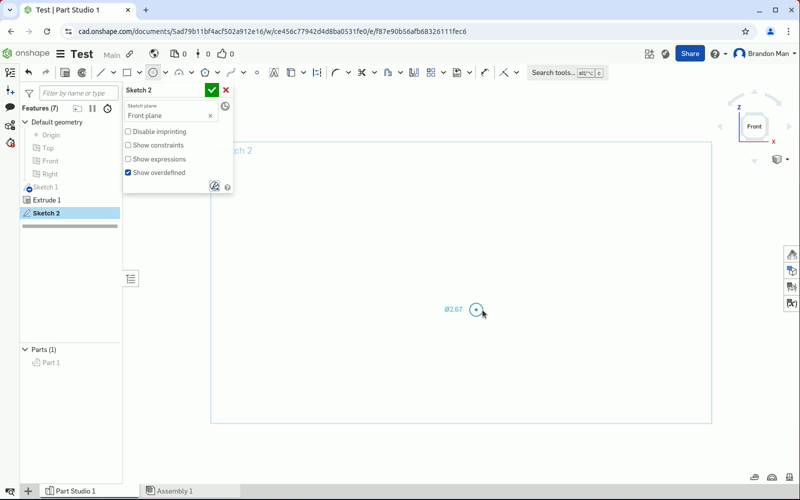
mouse_move(473, 308)
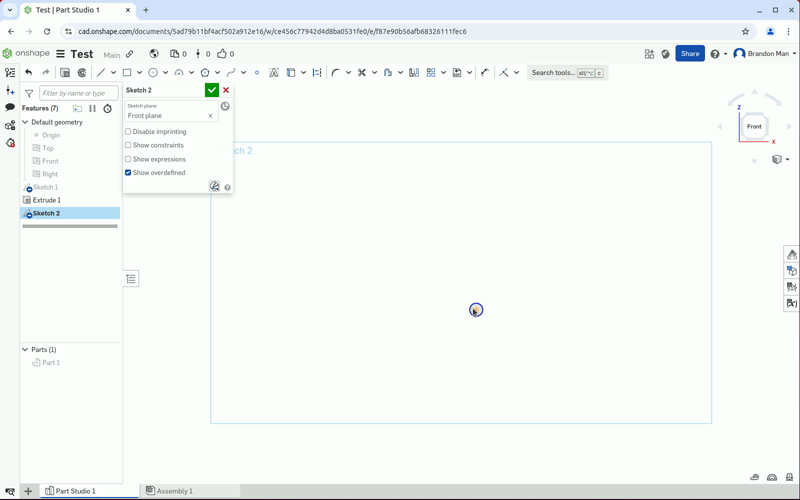
scroll(6)
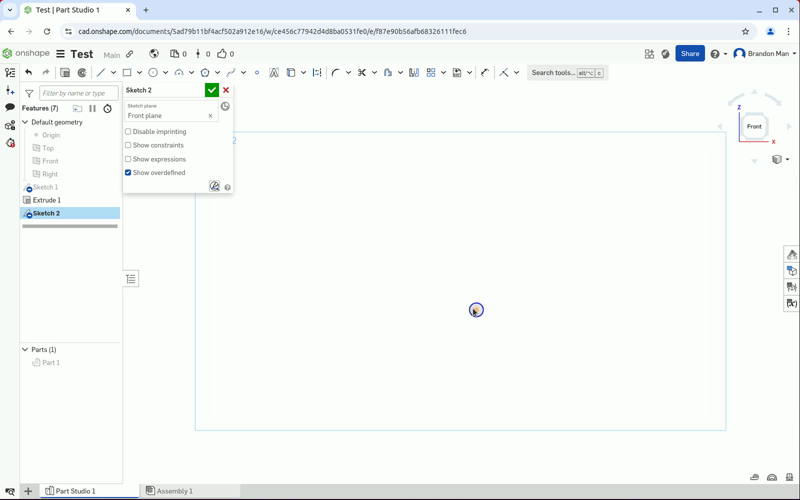
scroll(6)
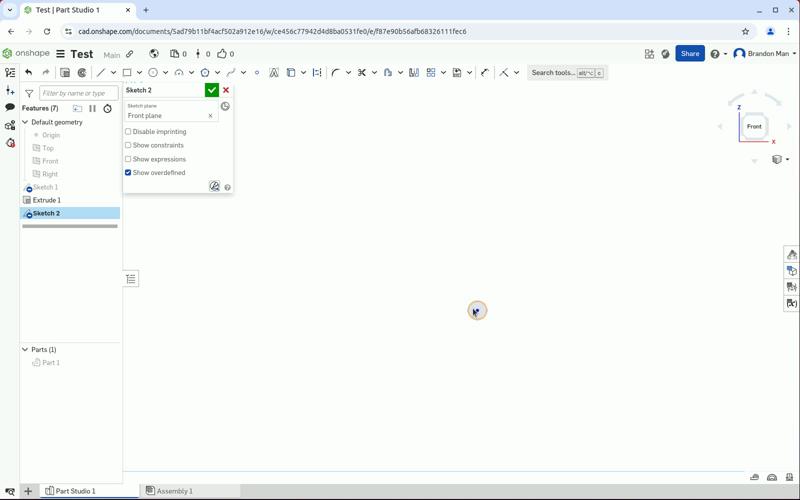
scroll(6)
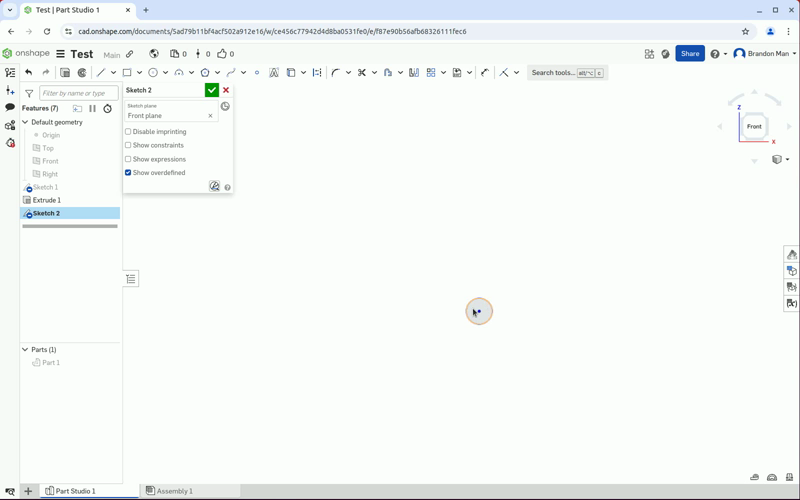
scroll(6)
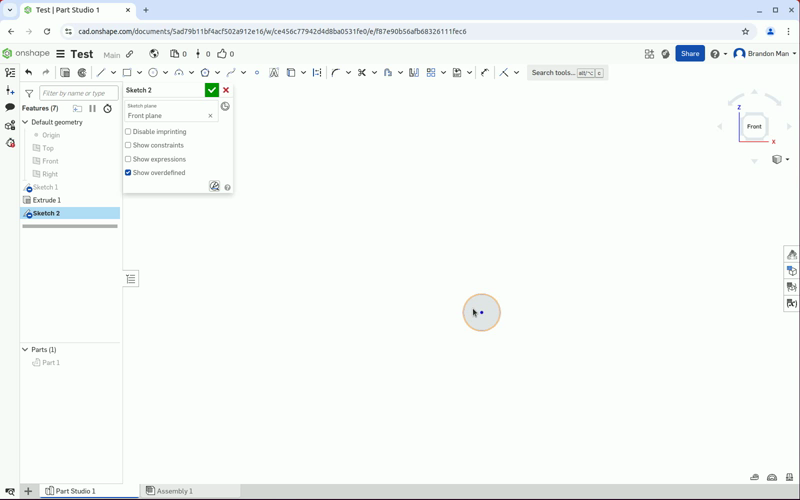
scroll(6)
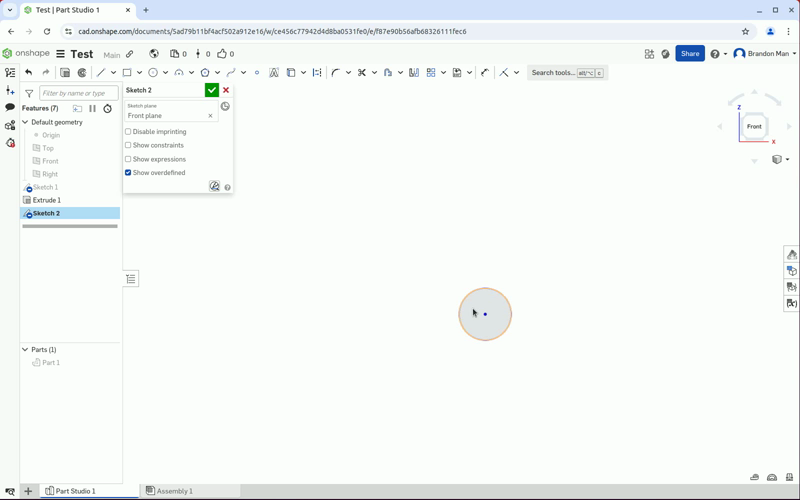
scroll(6)
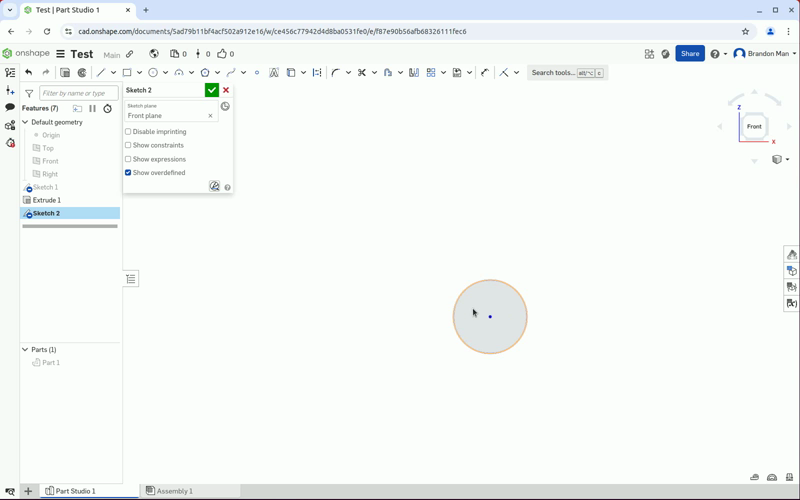
scroll(6)
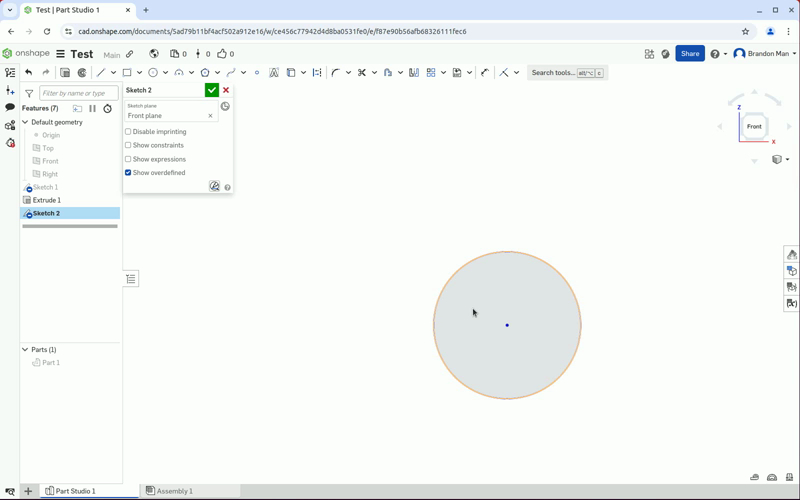
click(473, 308)
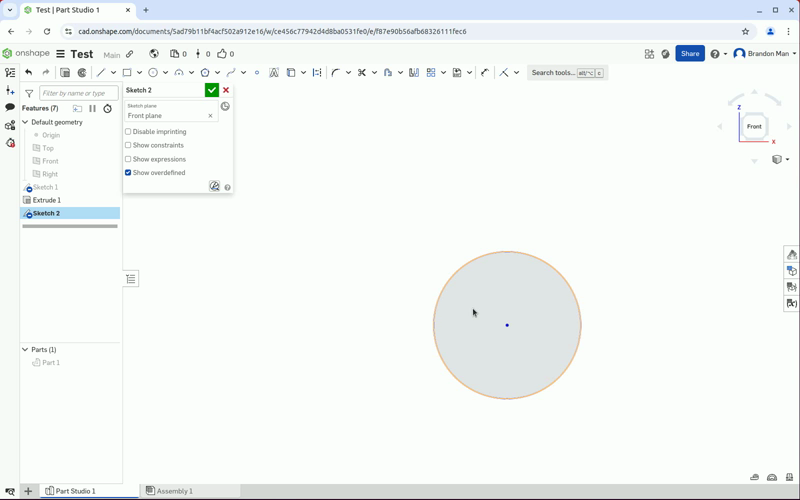
scroll(-6)
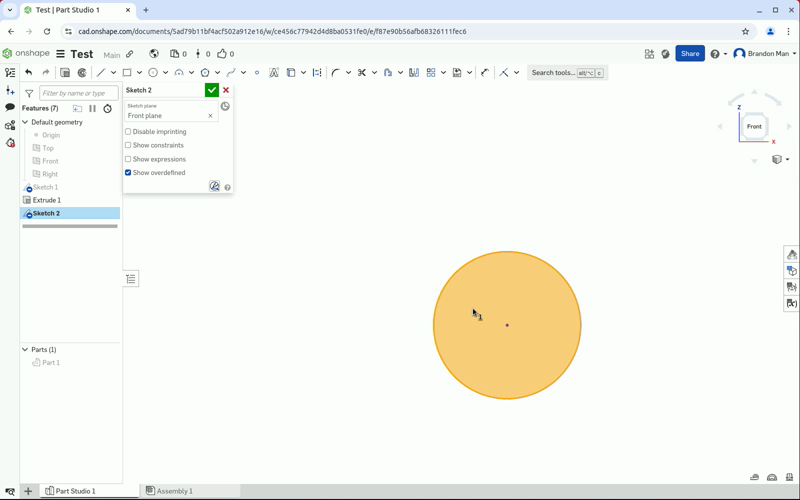
scroll(-6)
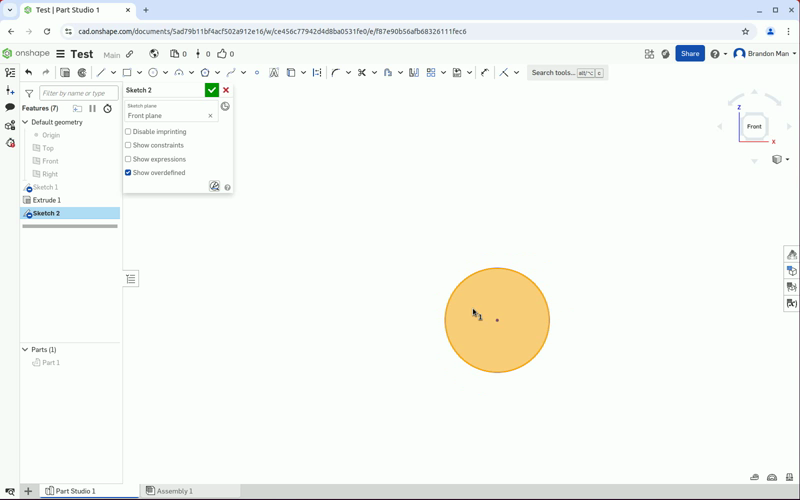
scroll(-6)
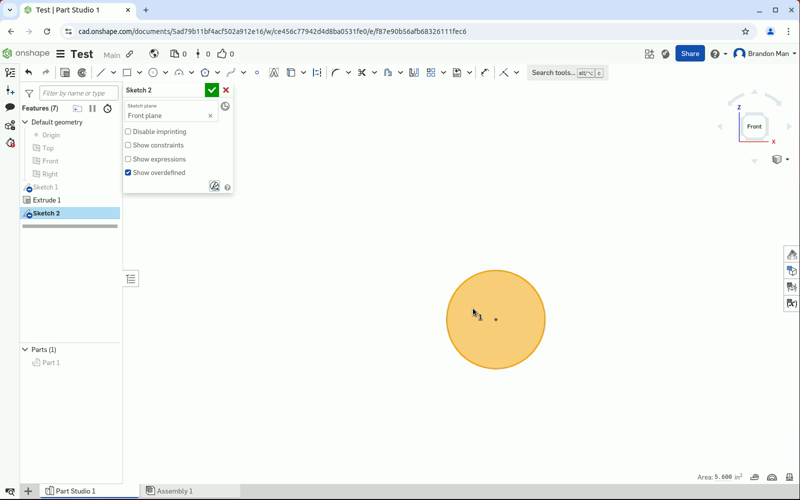
scroll(-6)
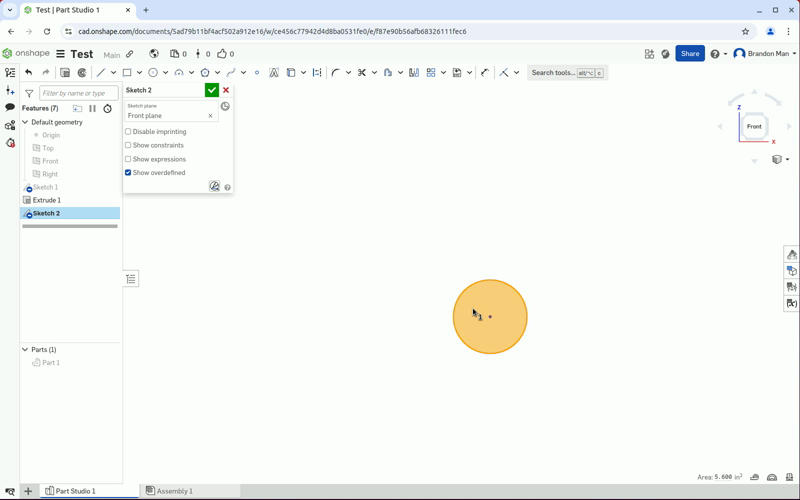
scroll(-6)
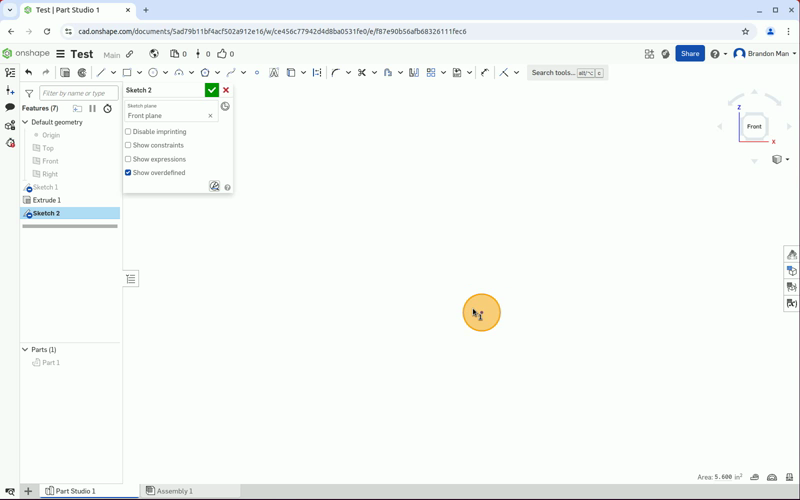
scroll(-6)
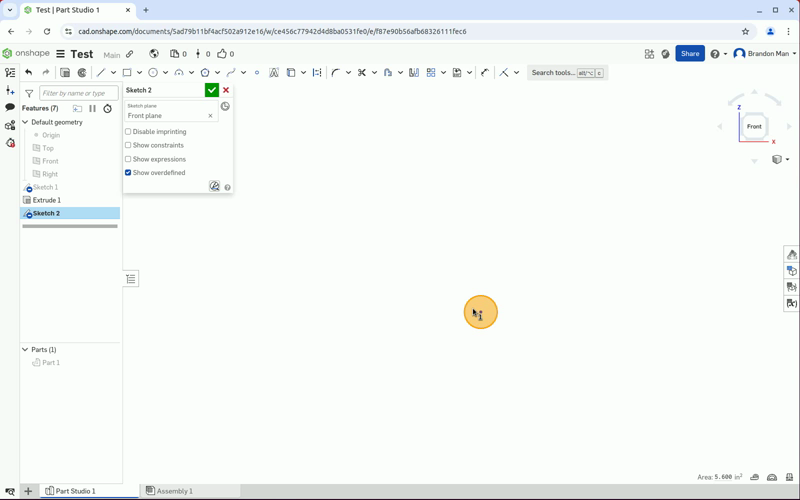
scroll(-6)
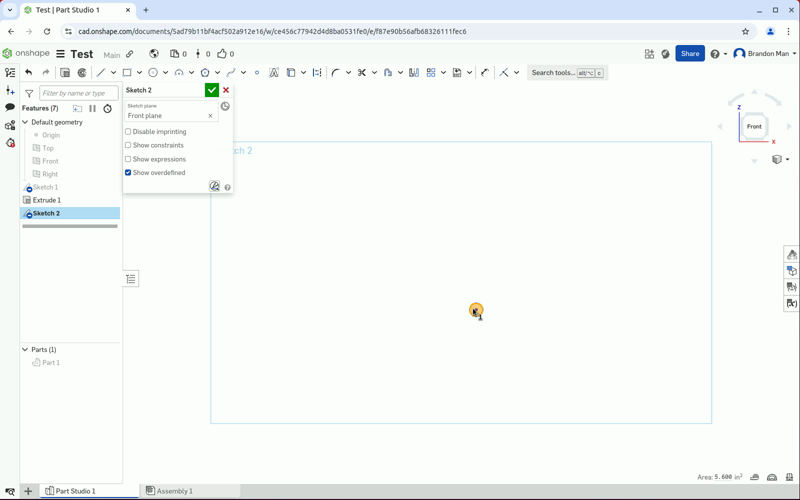
mouse_move(73, 352)
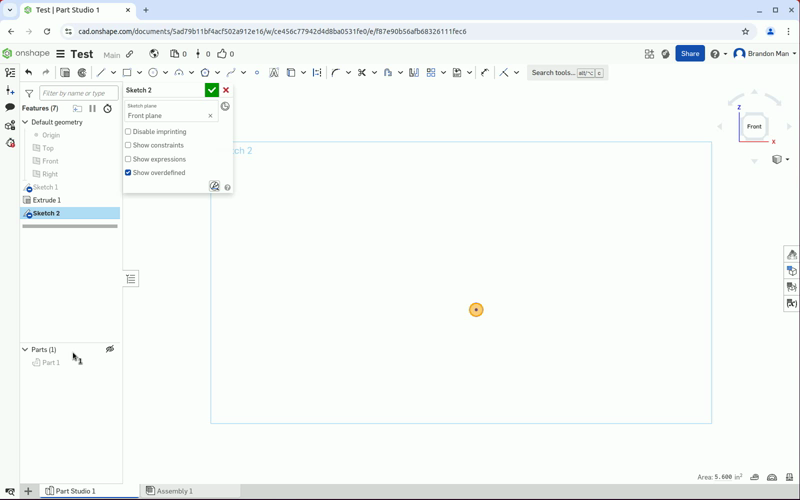
key(shift+y)
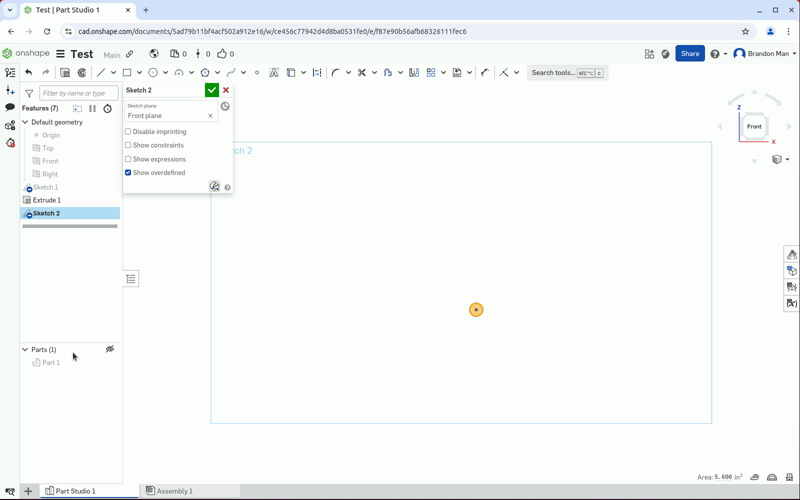
key(shift+e)
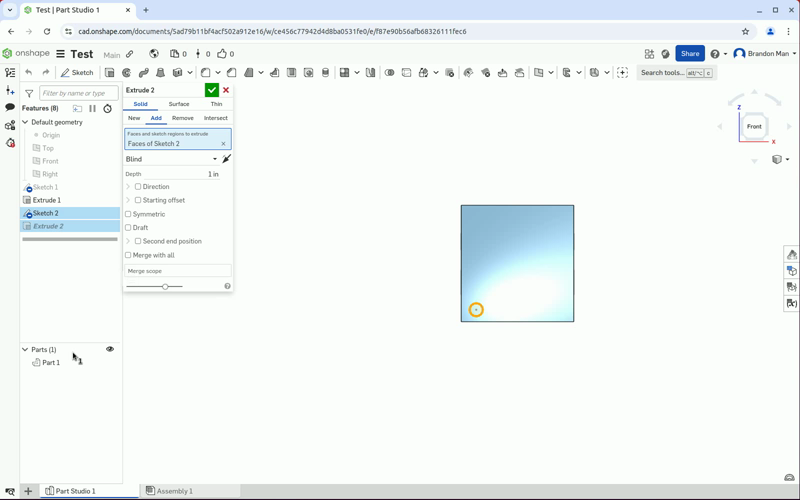
mouse_move(143, 106)
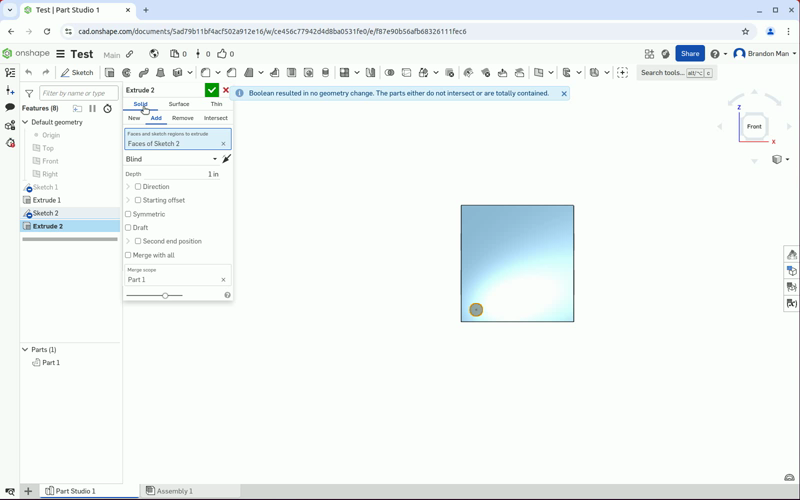
click(143, 106)
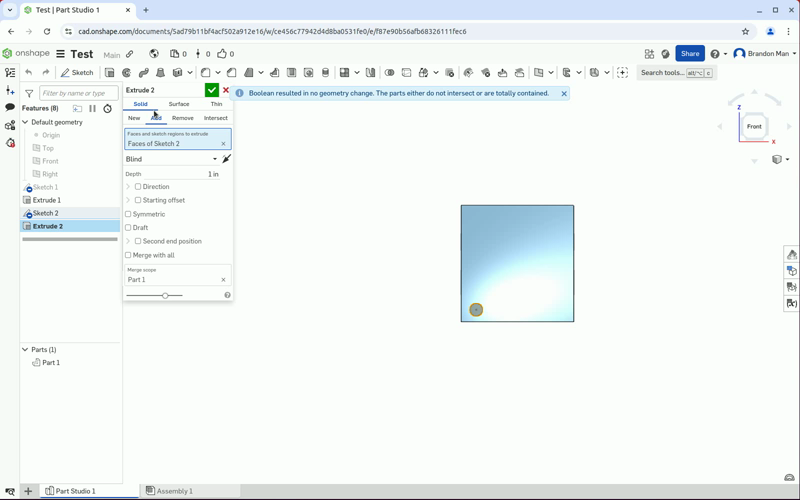
mouse_move(186, 120)
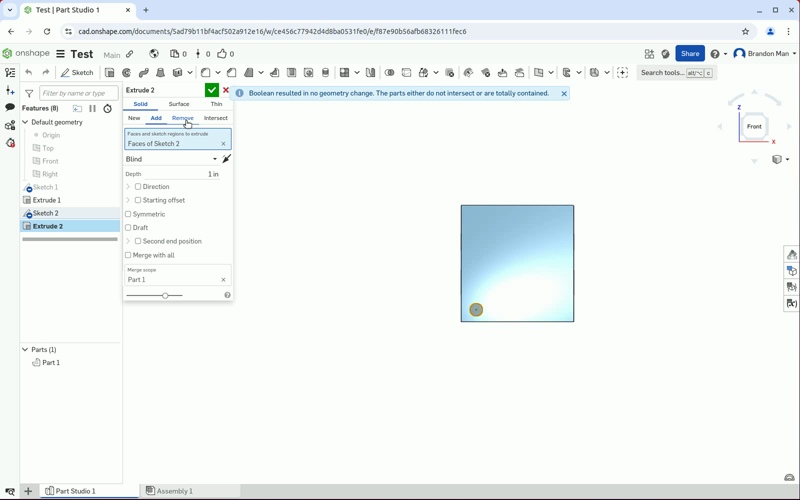
click(186, 120)
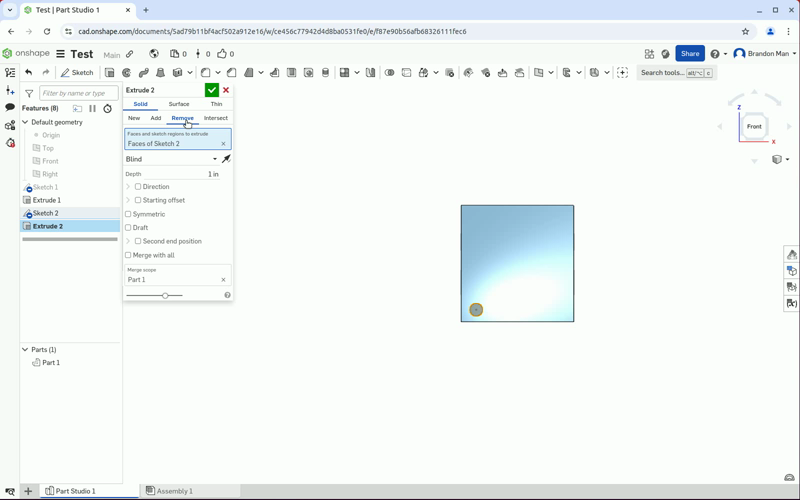
key(tab, 4)
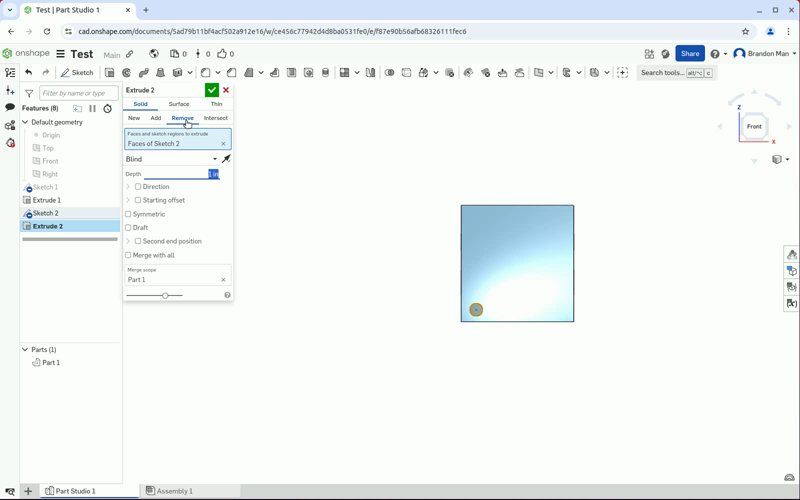
text(-43.328)
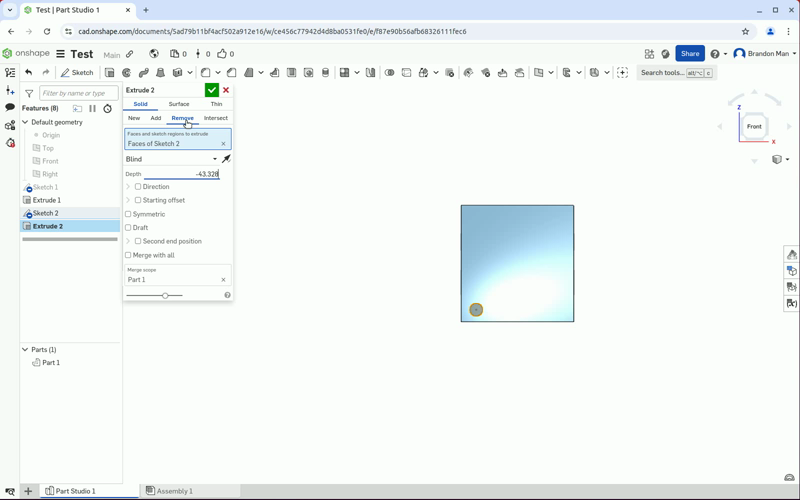
key(tab, 3)
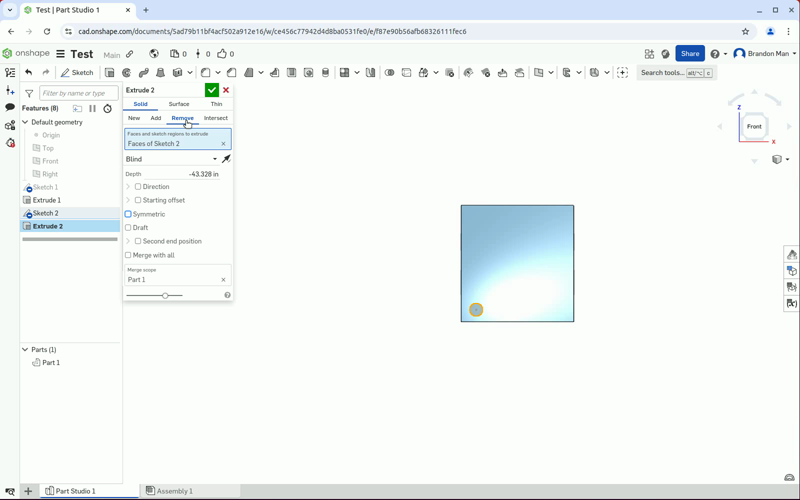
key(space)
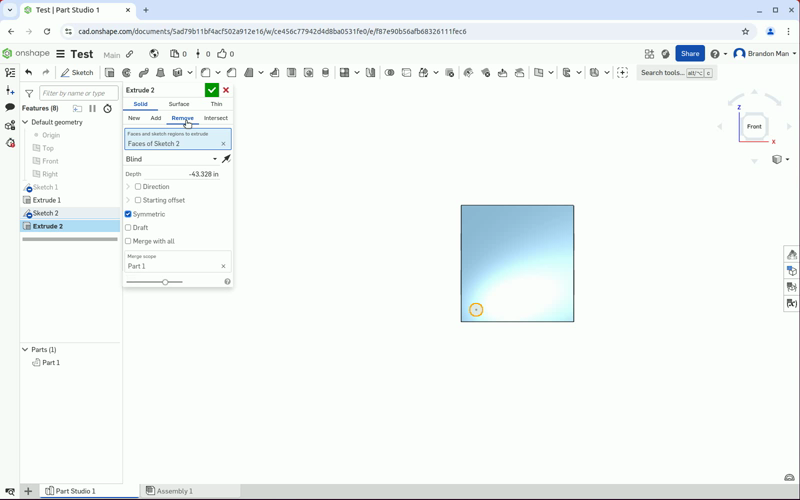
key(tab, 2)
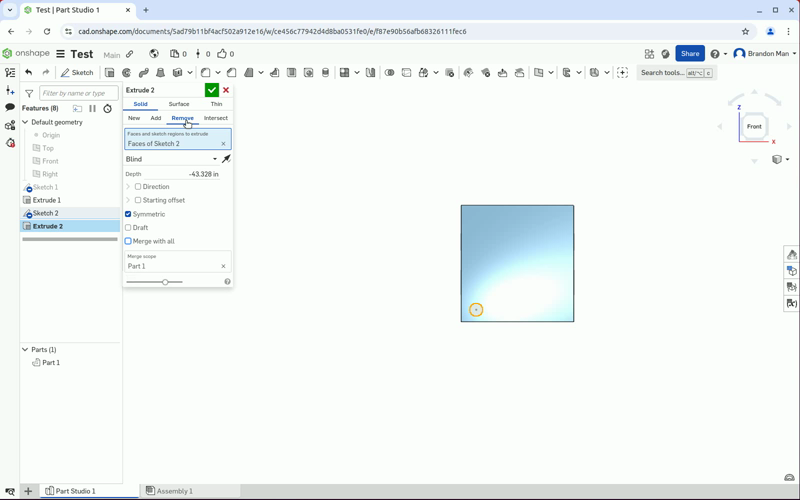
key(space)
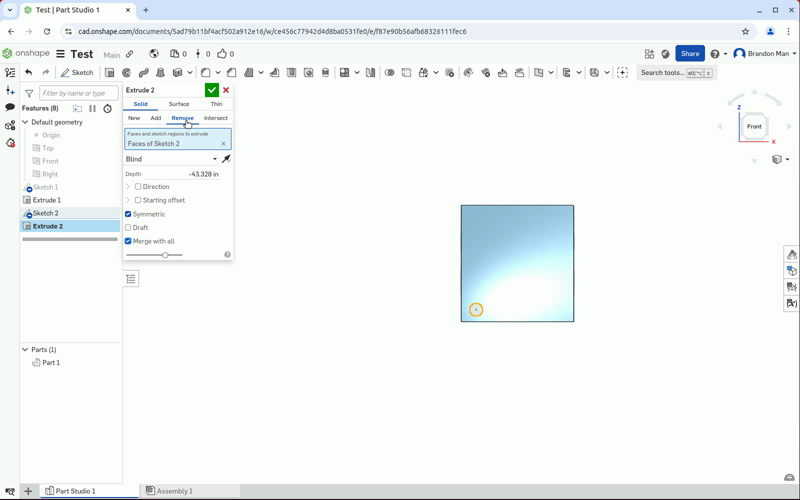
key(enter)
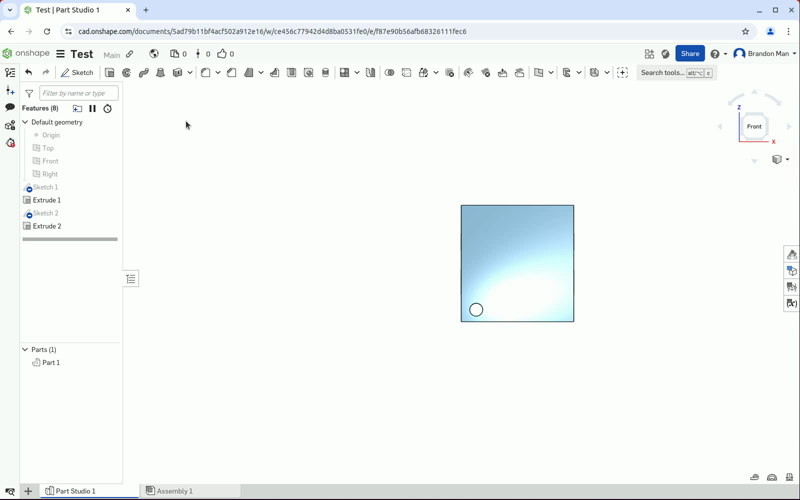
key(shift+h)
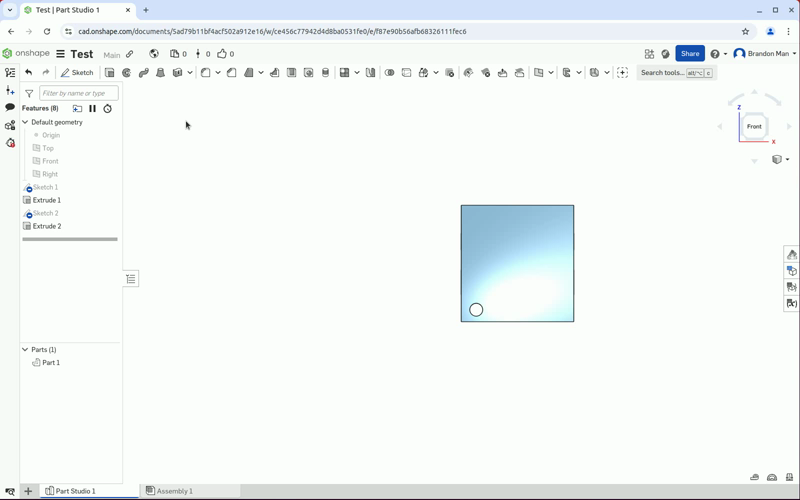
key(shift+h)
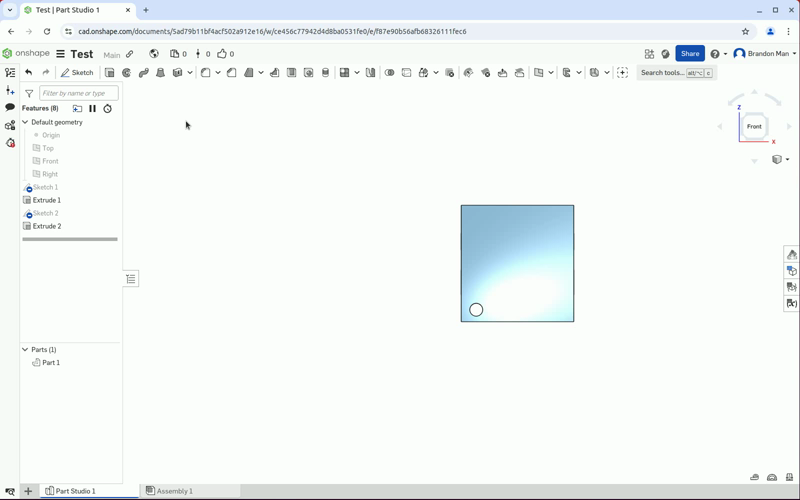
mouse_move(73, 189)
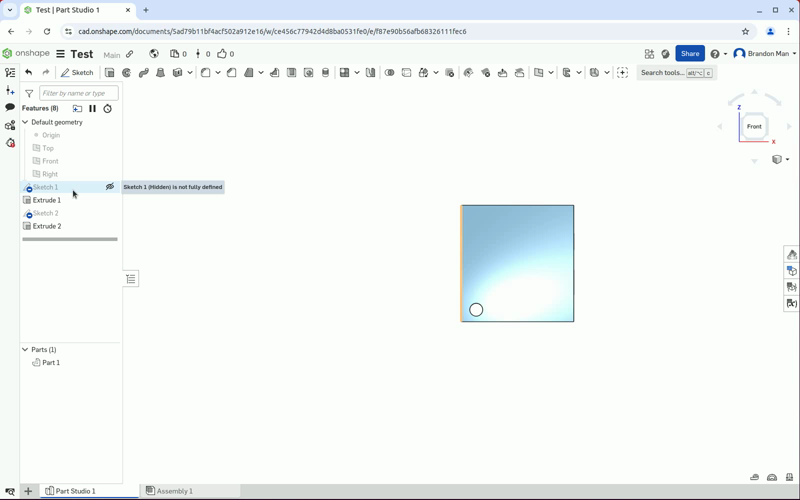
click(73, 189)
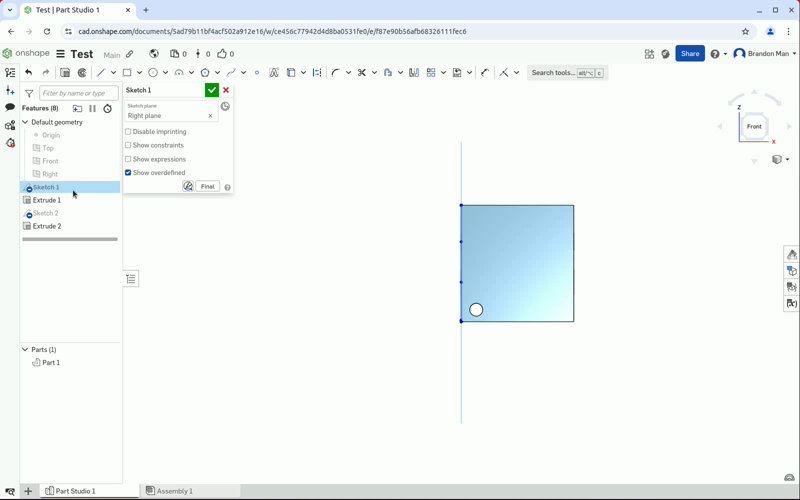
mouse_move(229, 92)
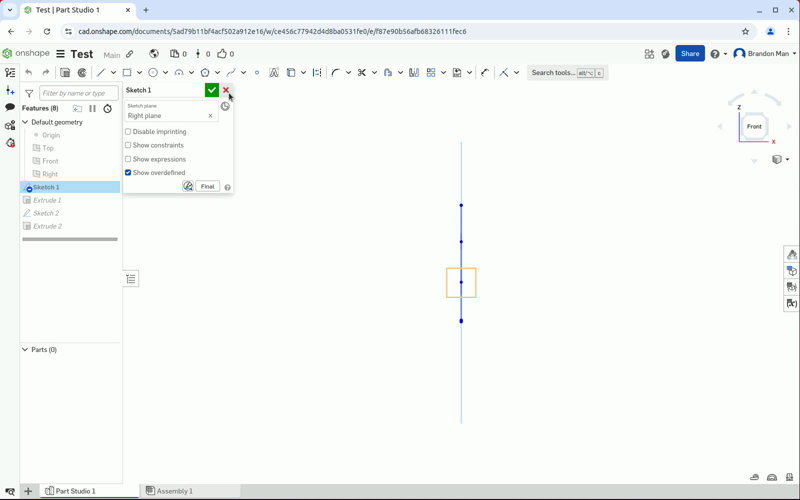
click(229, 92)
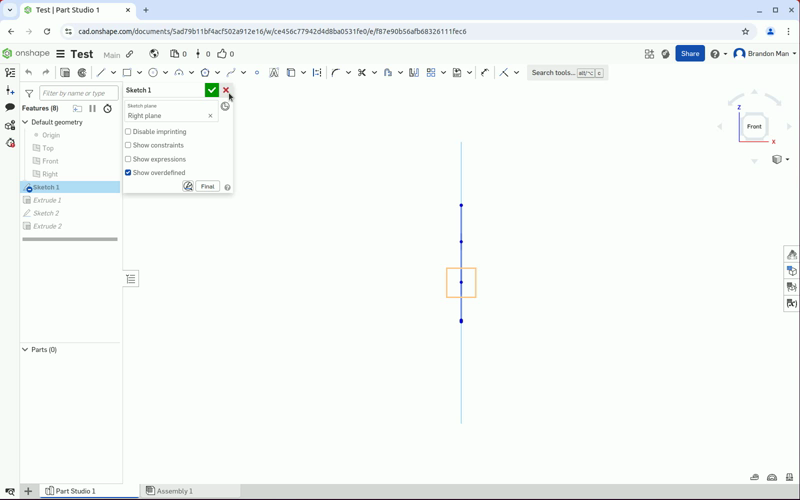
key(shift+s)
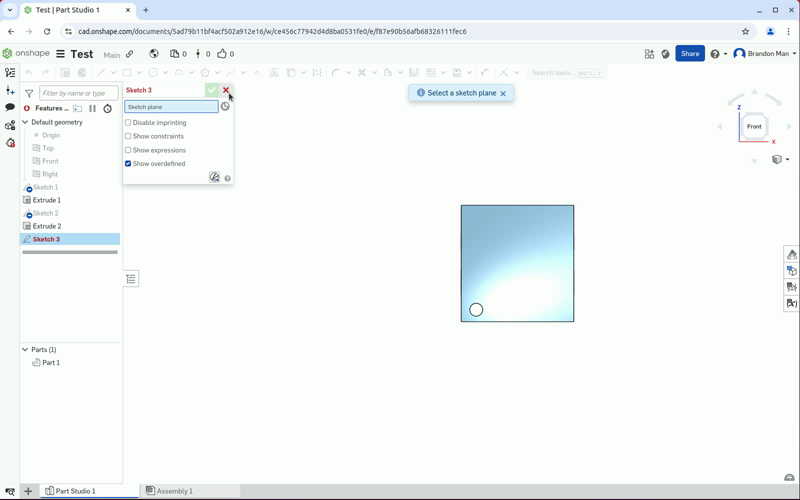
mouse_move(73, 163)
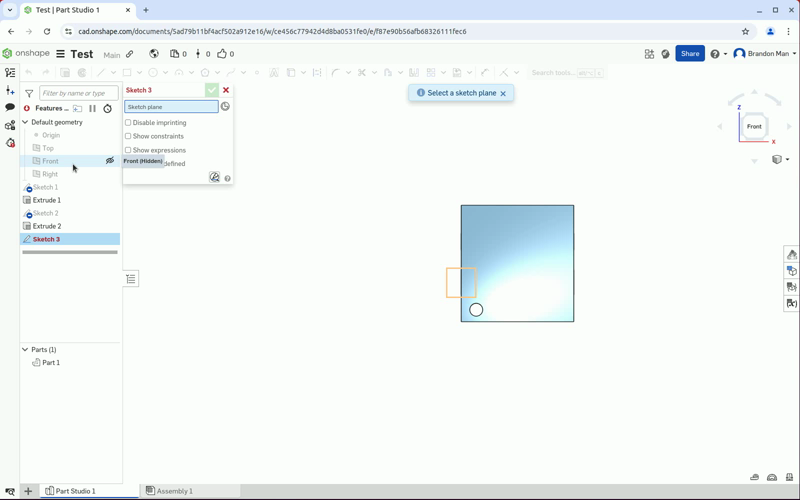
click(73, 163)
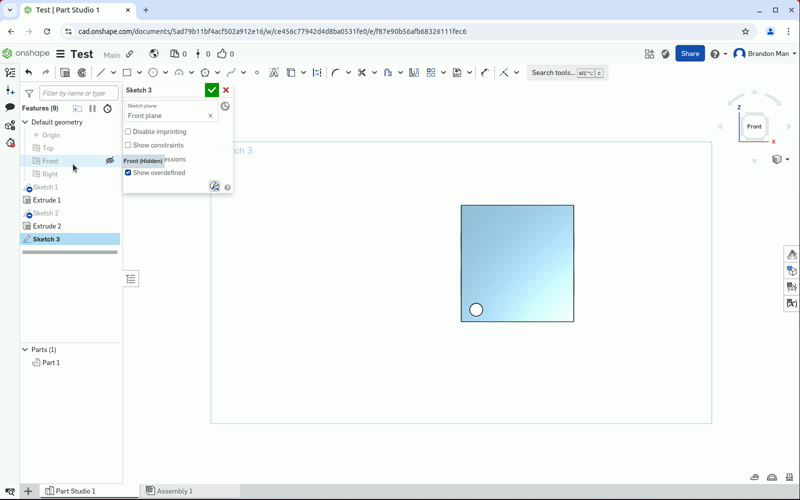
mouse_move(73, 352)
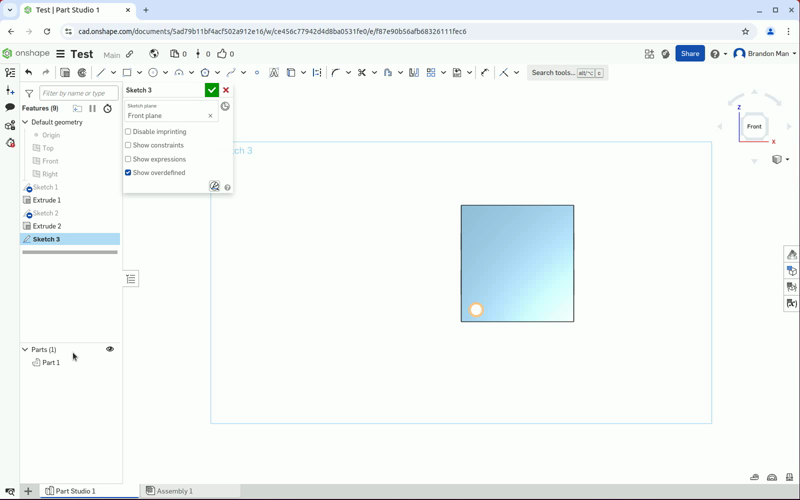
key(y)
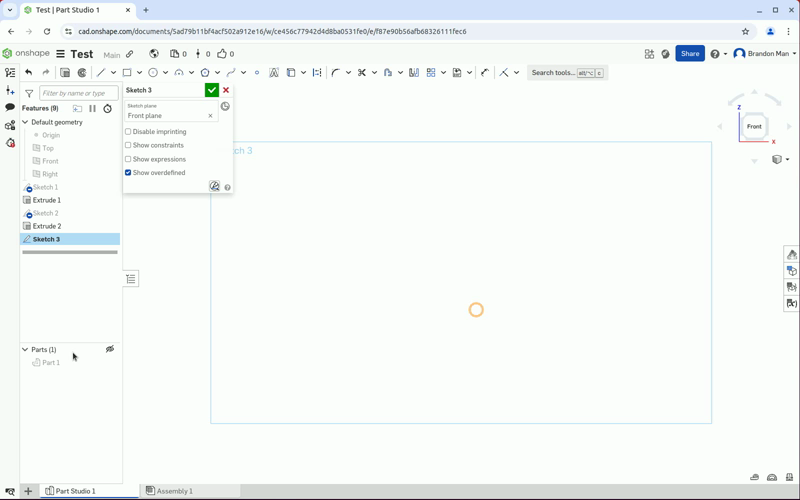
key(l)
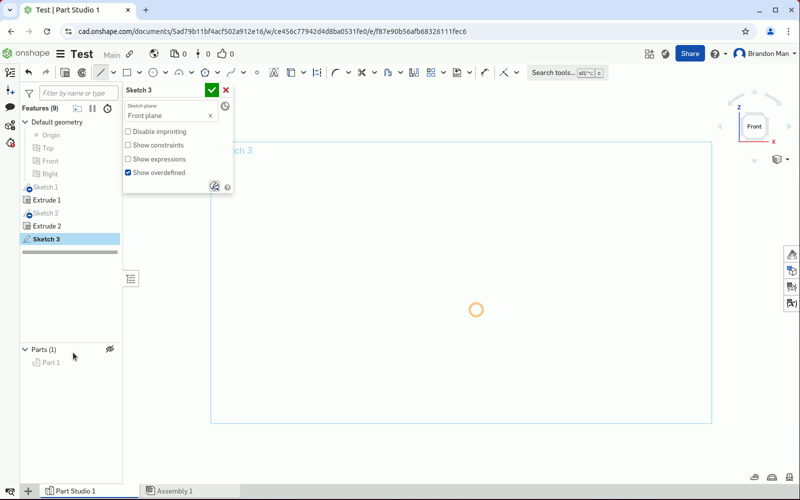
key_down(shift)
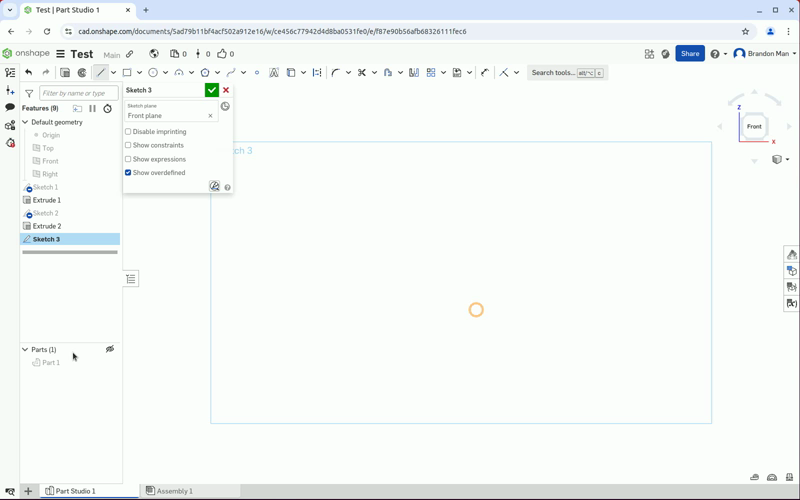
mouse_move(529, 312)
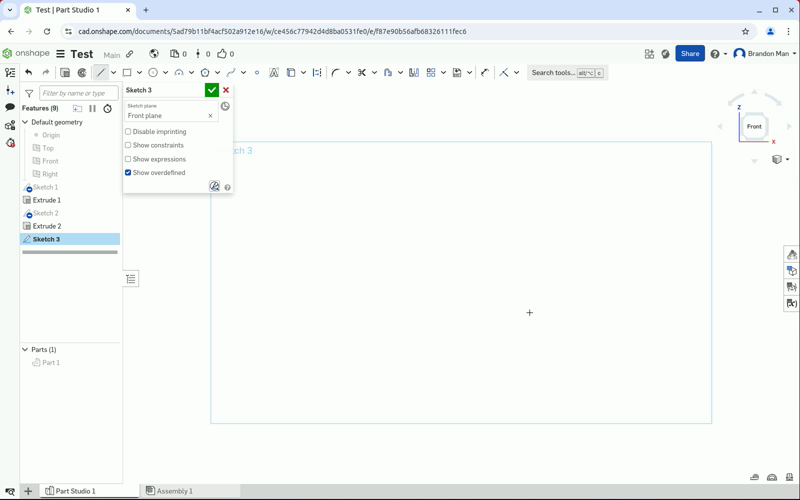
click(529, 312)
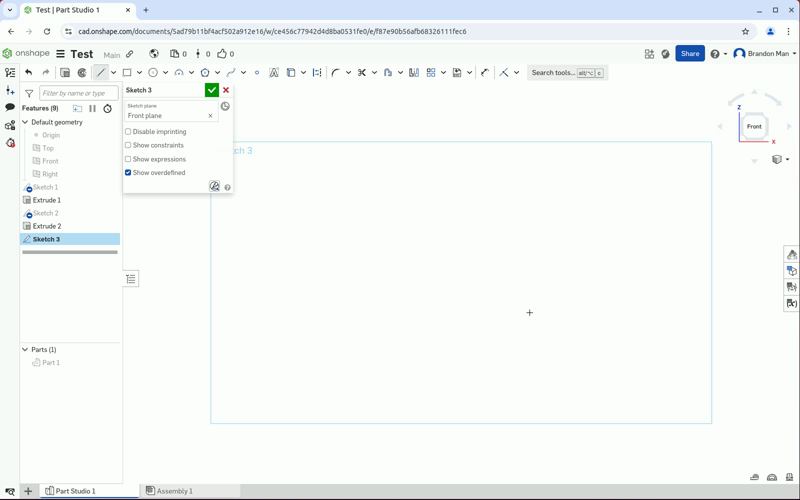
key_up(shift)
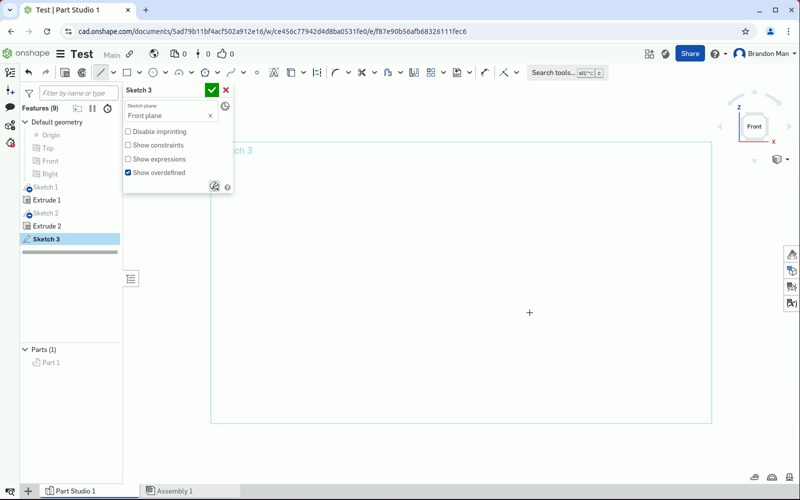
key_down(shift)
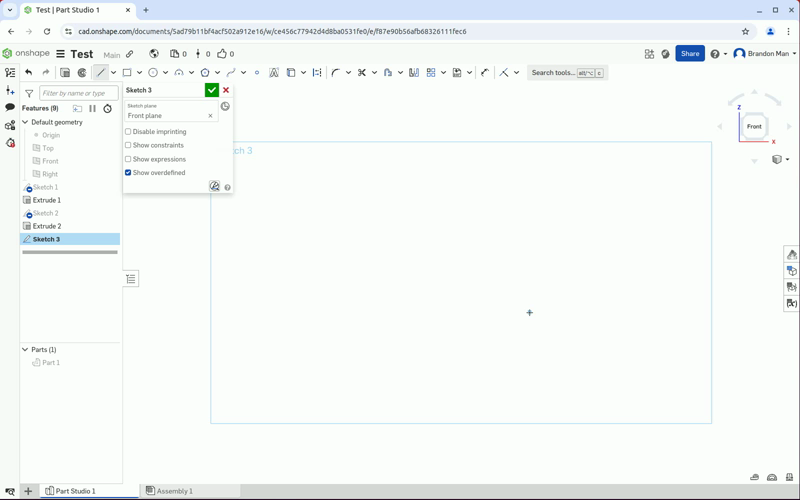
mouse_move(559, 312)
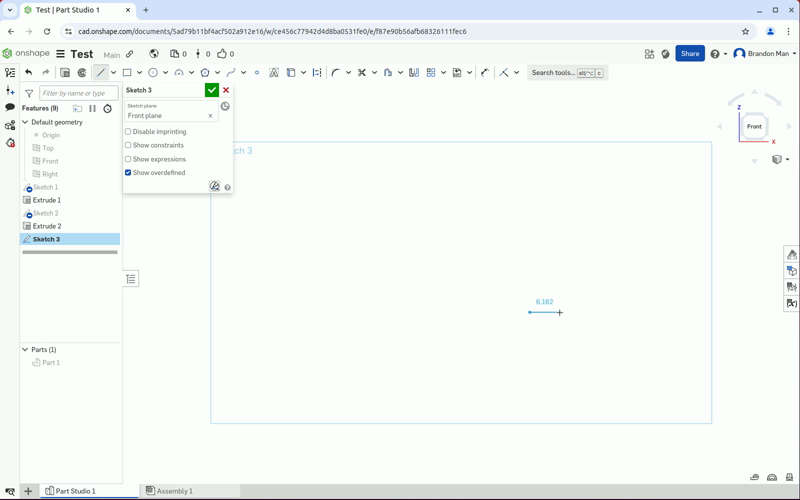
mouse_move(569, 312)
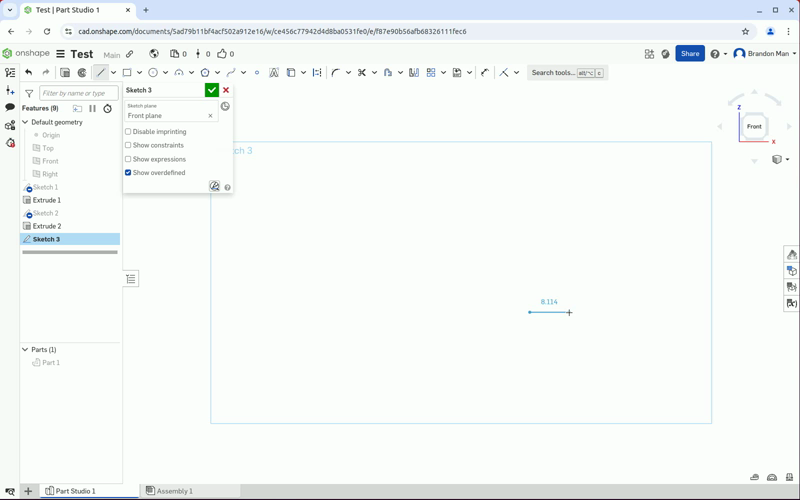
click(569, 312)
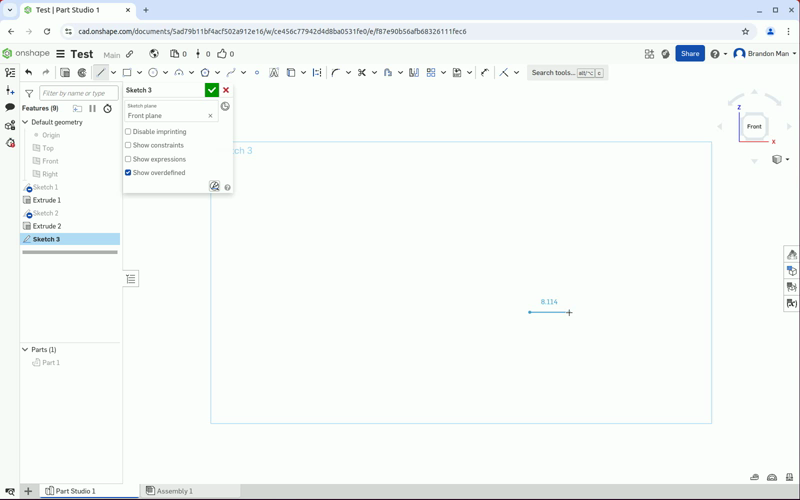
key_up(shift)
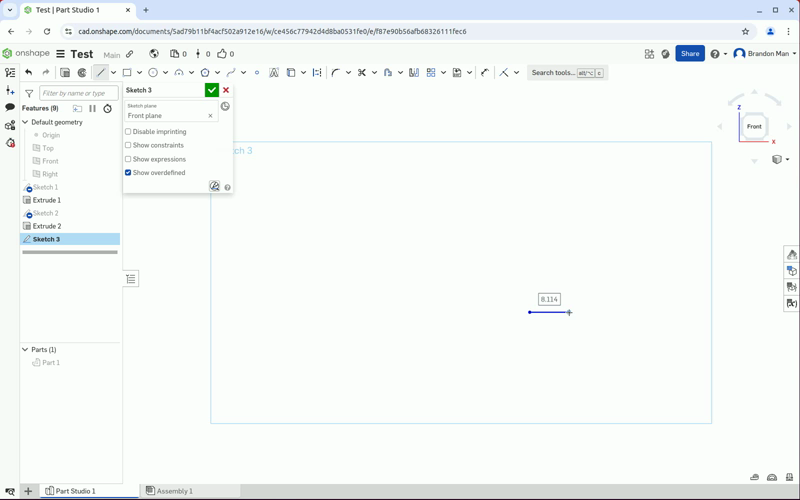
key_down(shift)
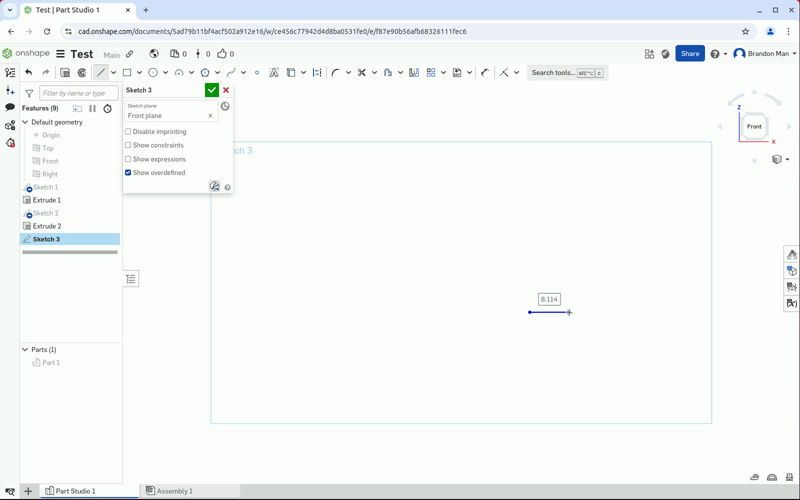
mouse_move(589, 312)
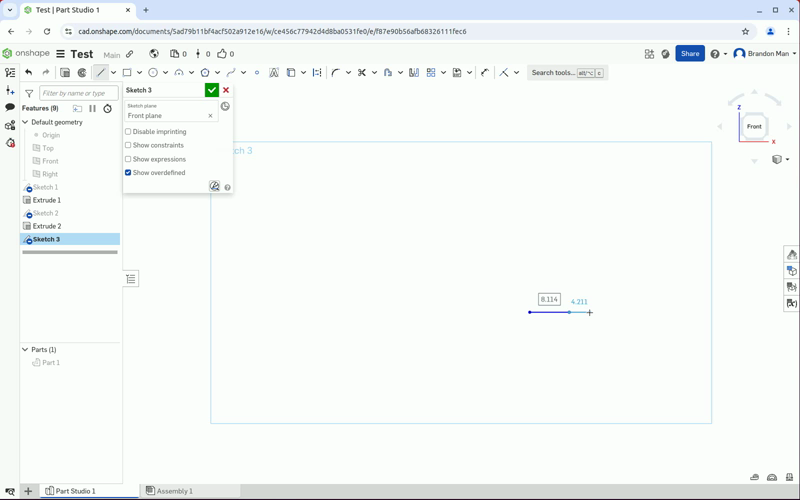
mouse_move(569, 305)
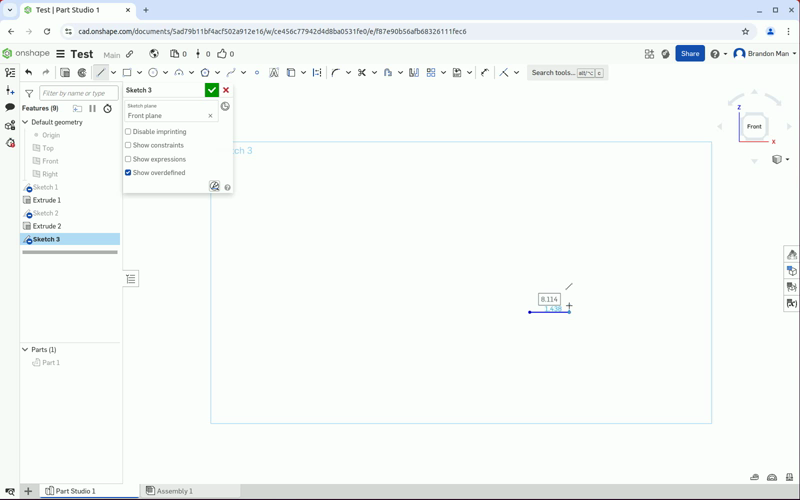
scroll(6)
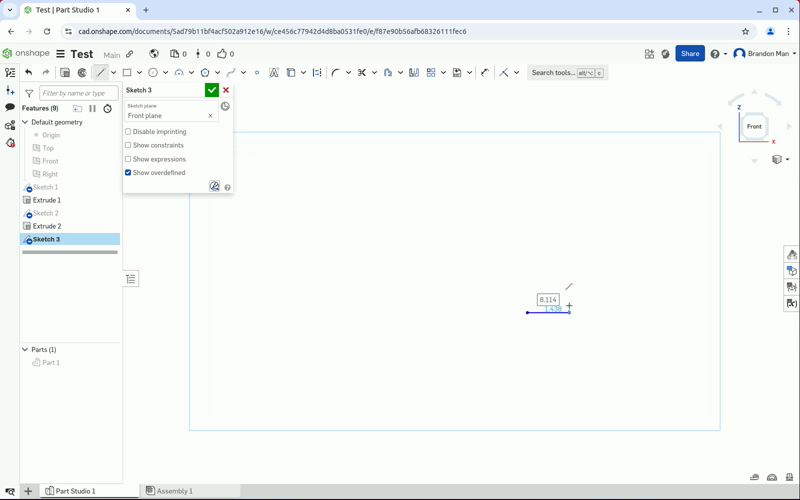
scroll(6)
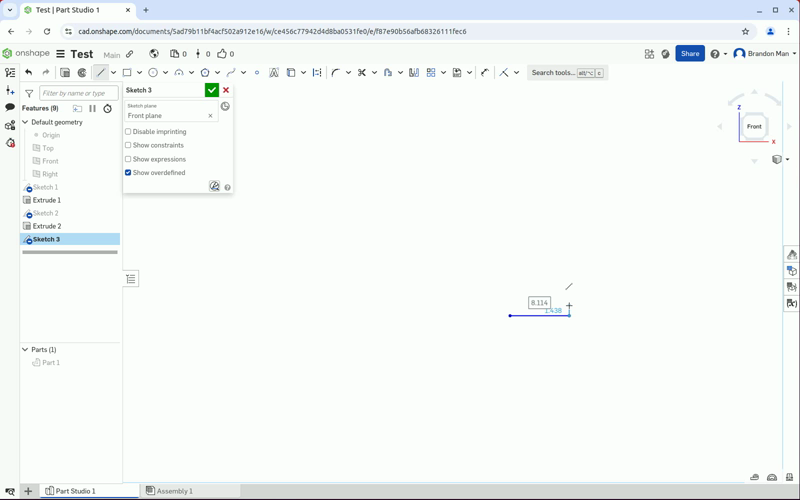
scroll(6)
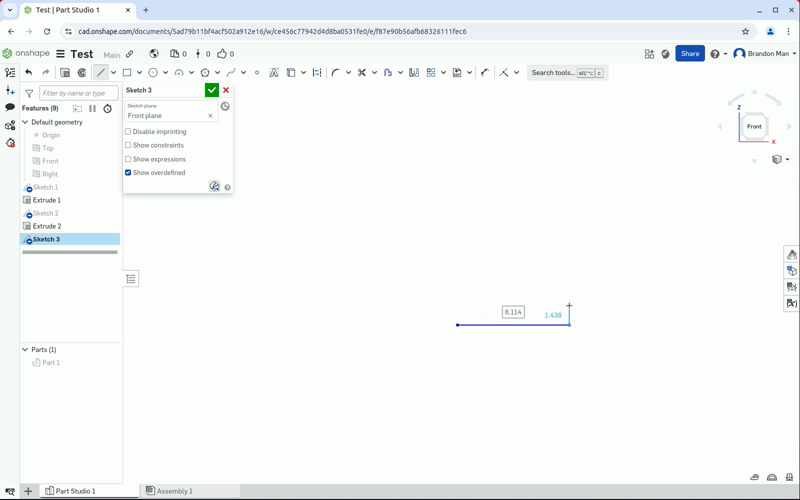
scroll(6)
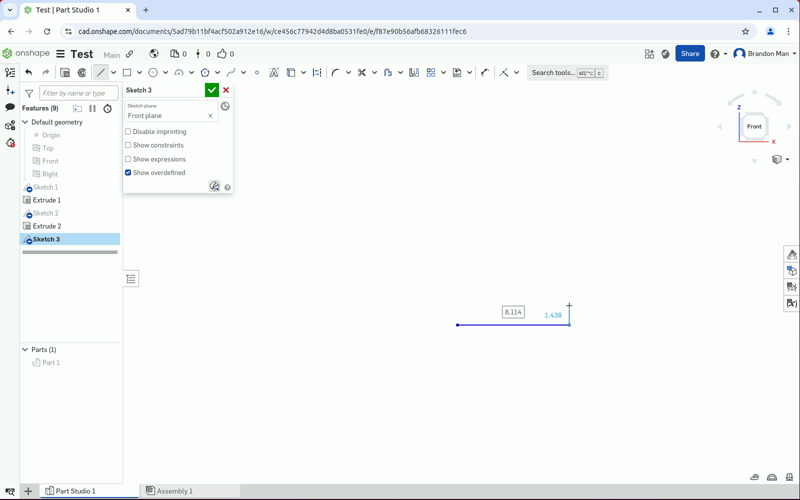
scroll(6)
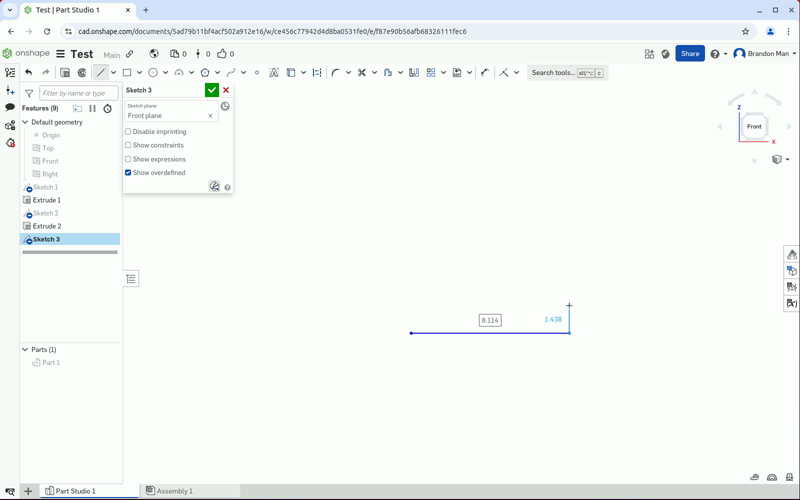
scroll(6)
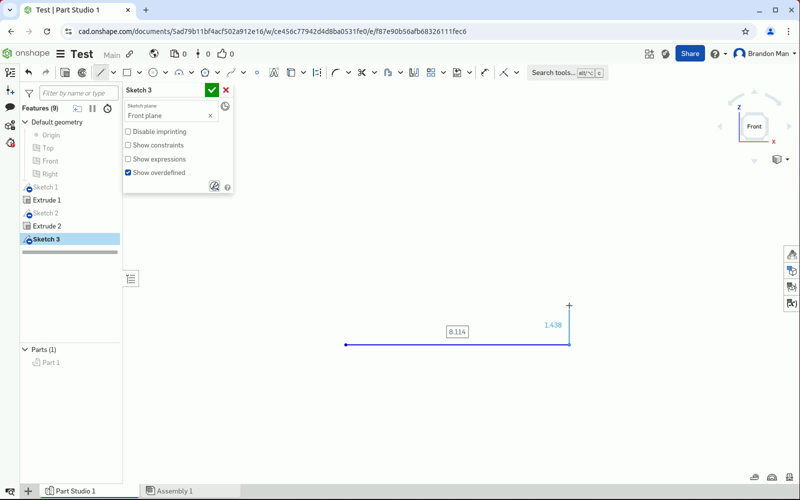
scroll(6)
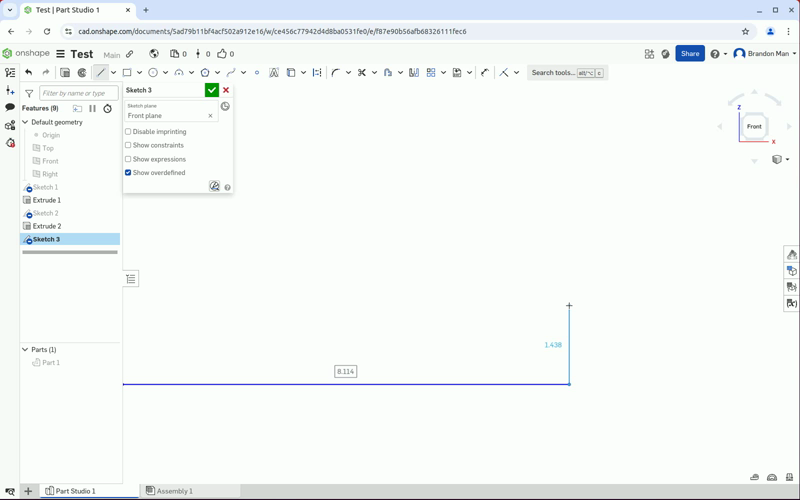
click(569, 305)
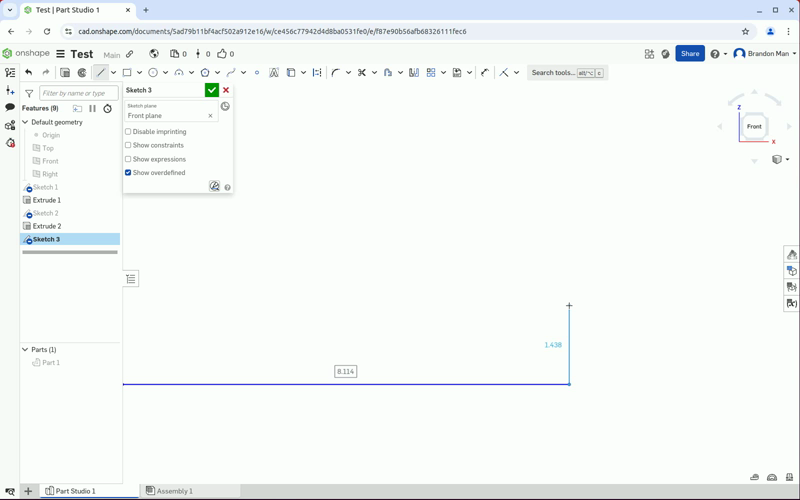
scroll(-6)
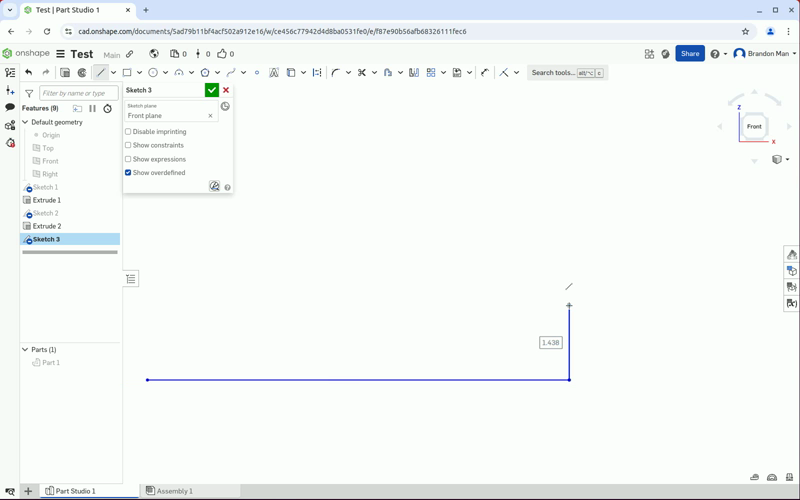
scroll(-6)
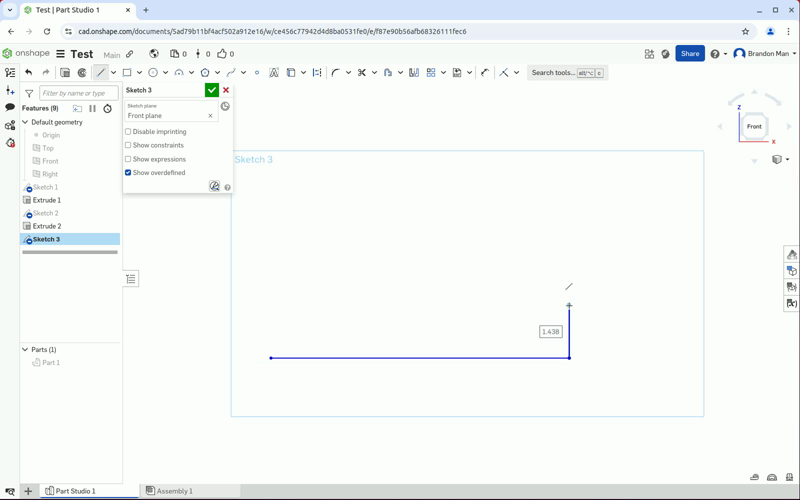
scroll(-6)
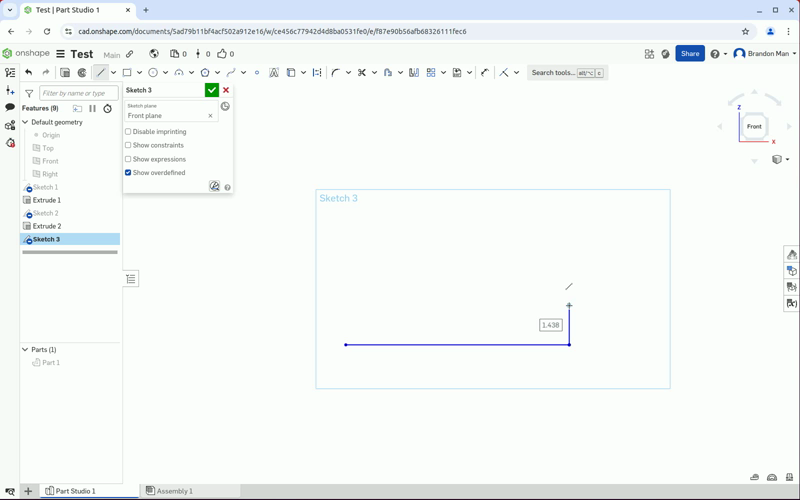
scroll(-6)
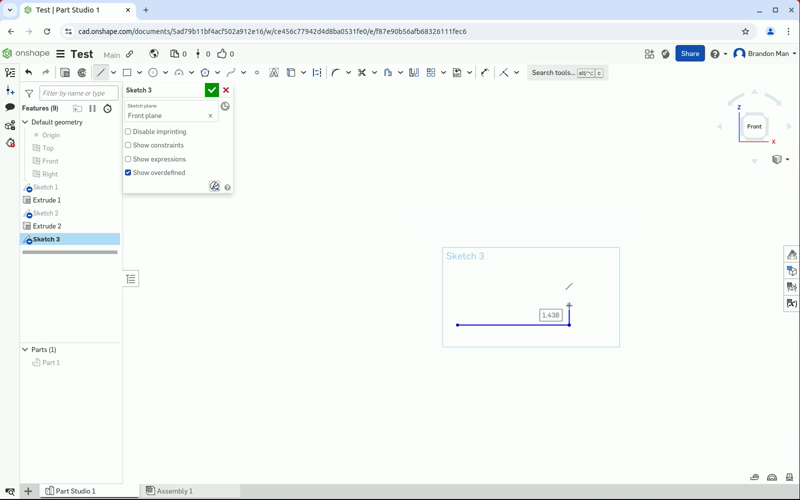
scroll(-6)
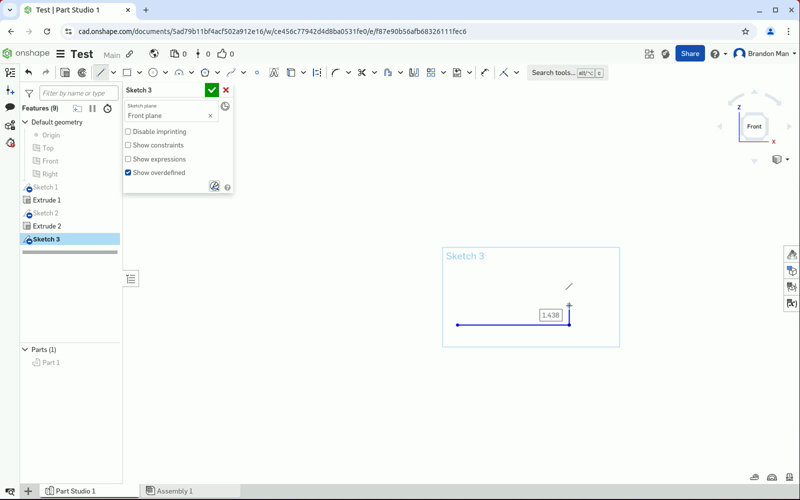
scroll(-6)
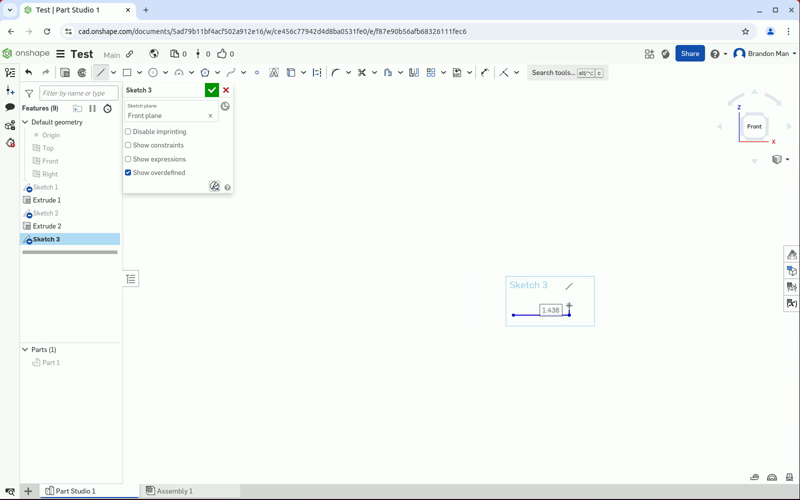
scroll(-6)
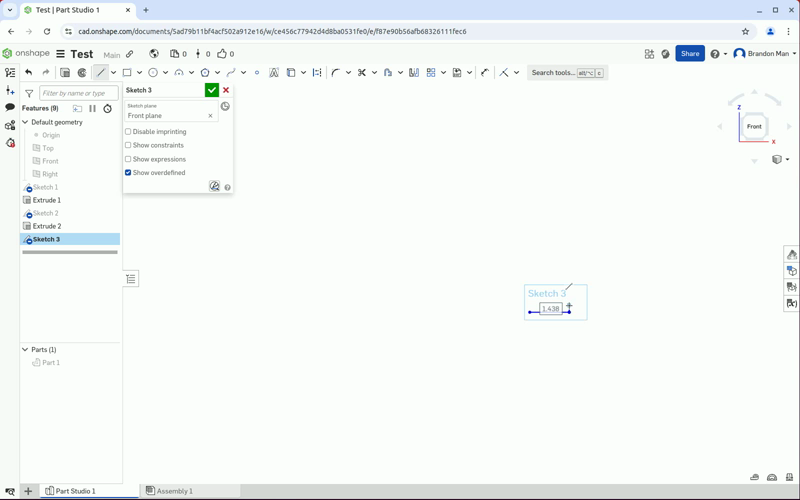
key_up(shift)
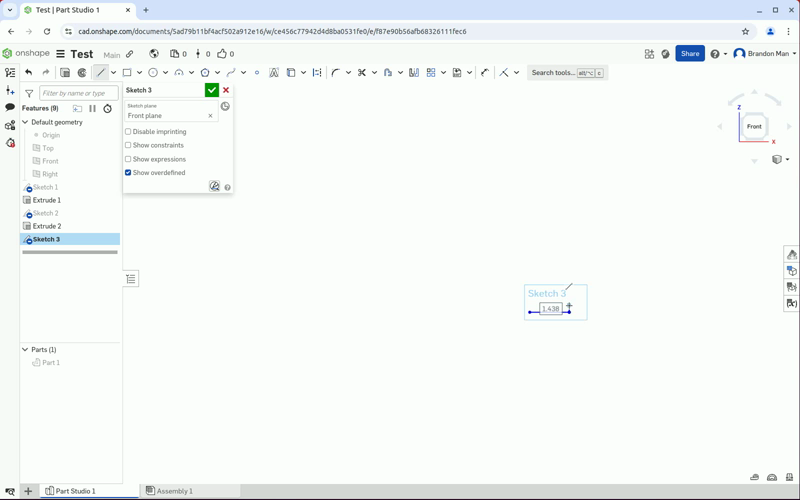
key_down(shift)
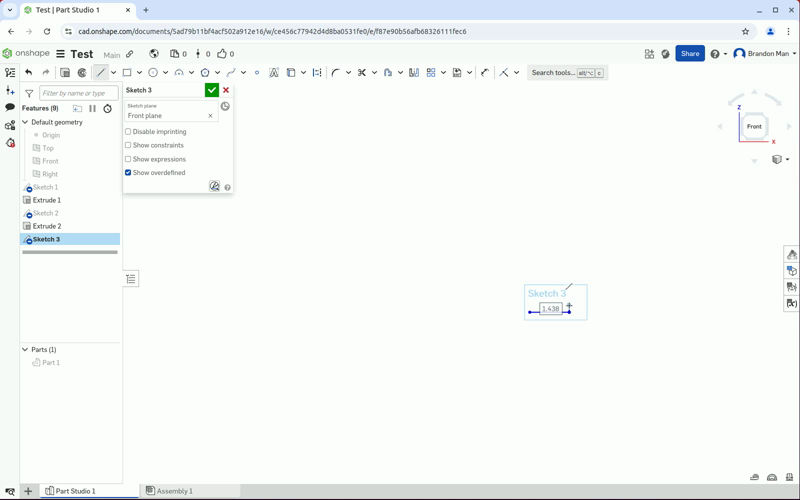
mouse_move(589, 305)
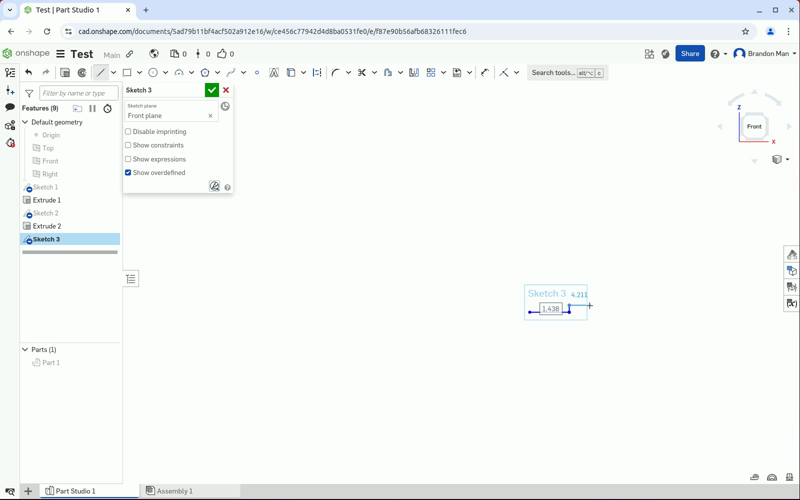
mouse_move(529, 305)
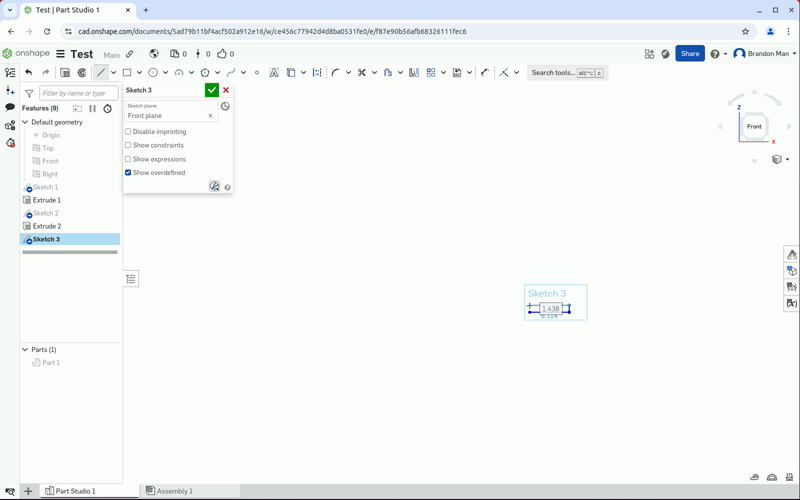
click(529, 305)
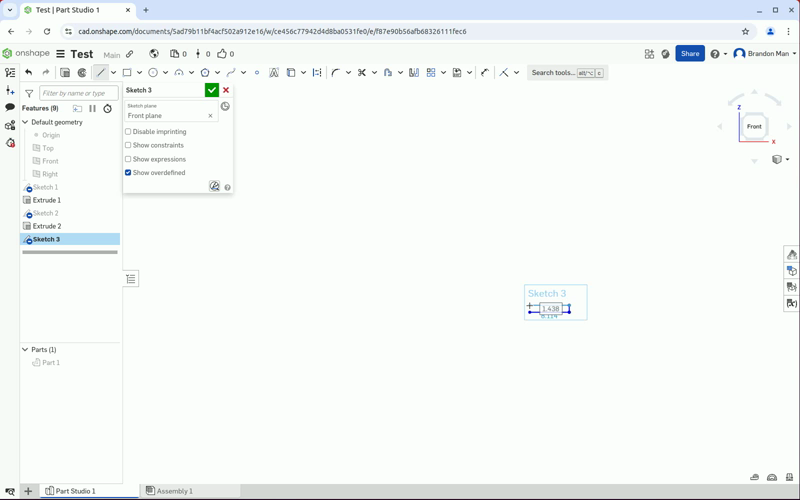
key_up(shift)
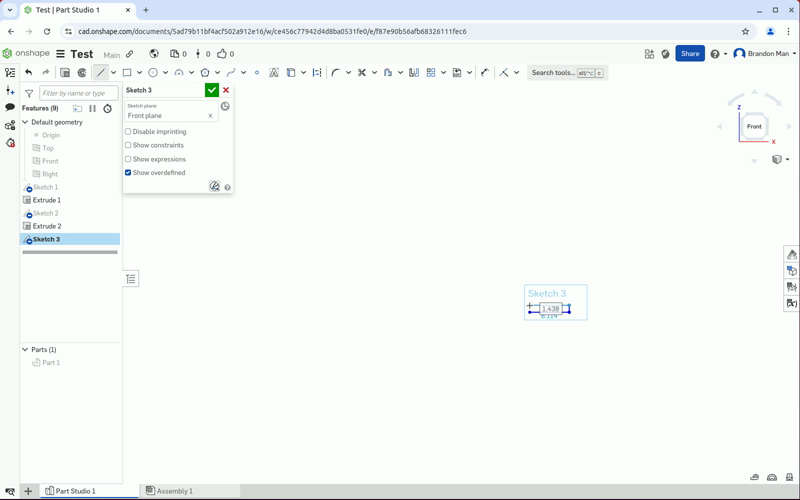
mouse_move(559, 305)
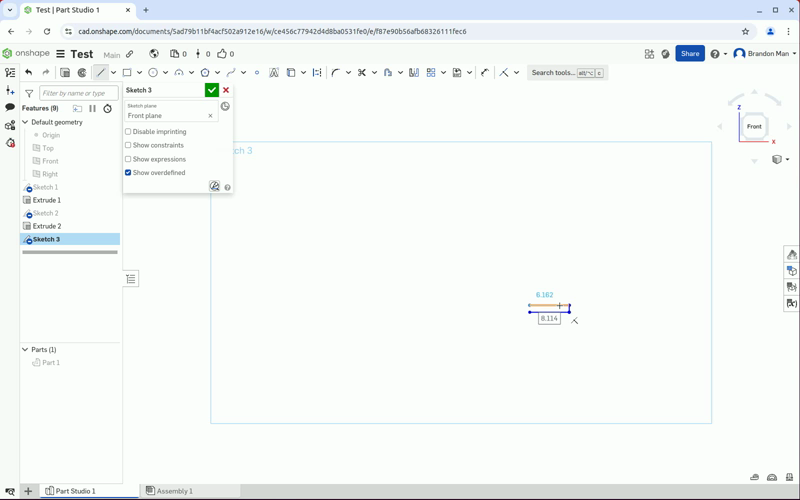
key_down(shift)
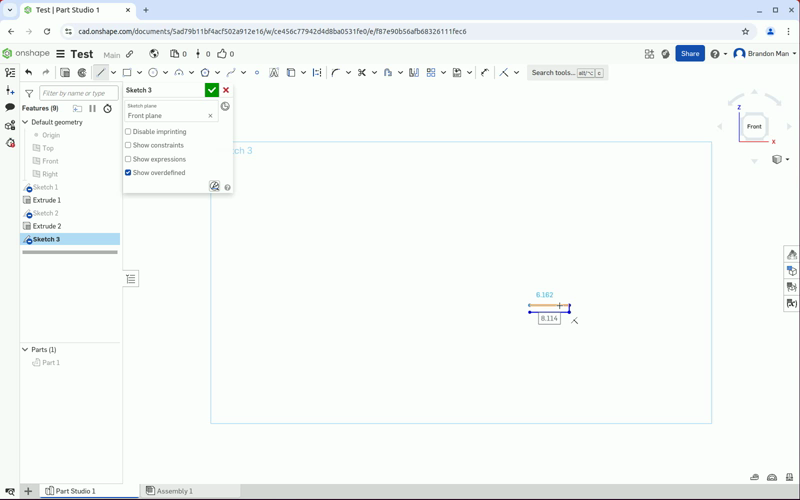
mouse_move(529, 312)
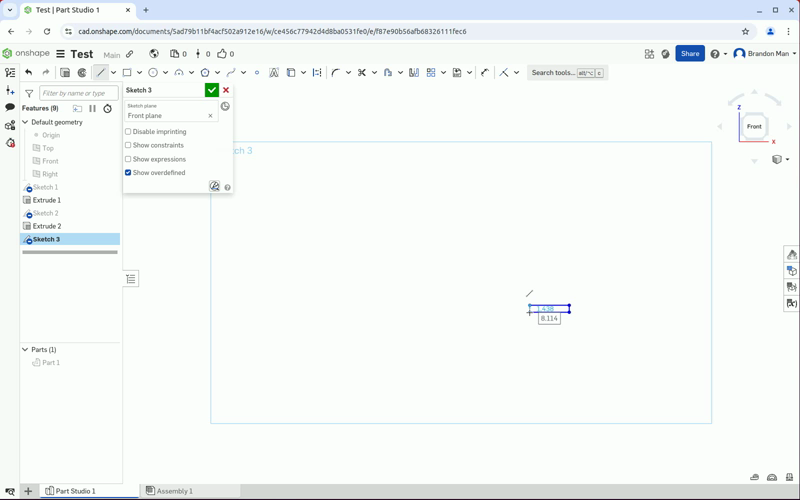
scroll(6)
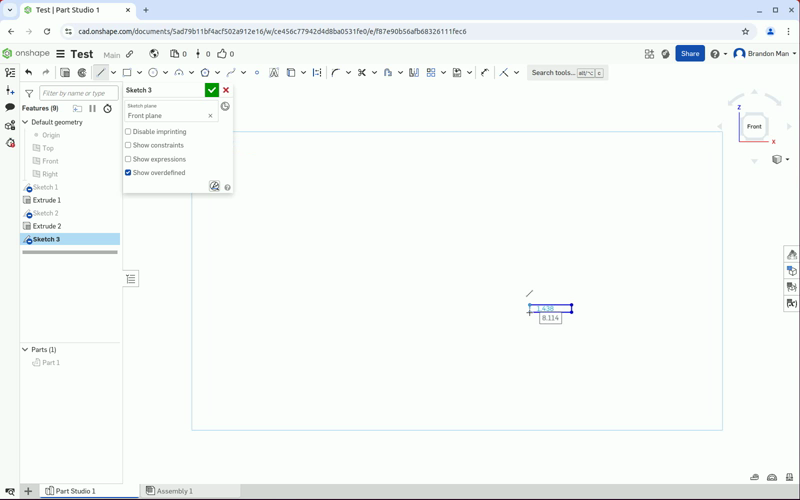
scroll(6)
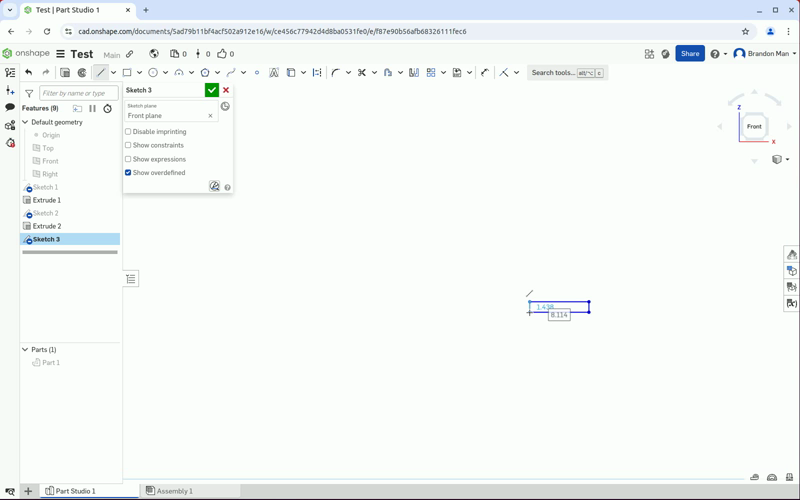
scroll(6)
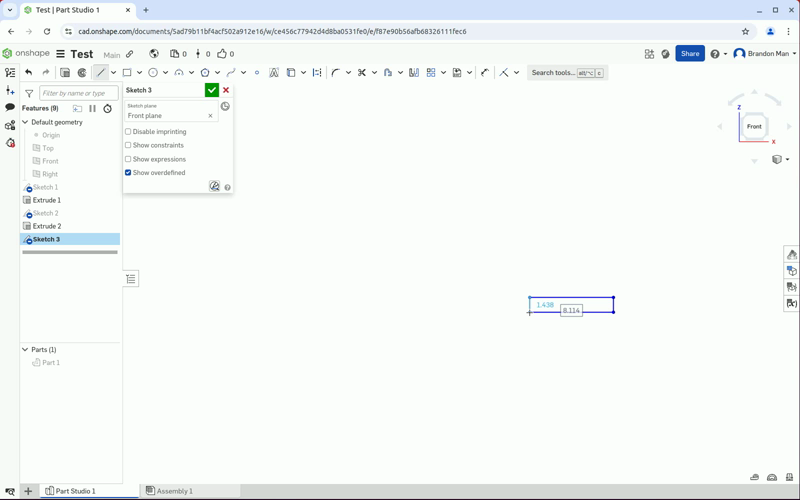
scroll(6)
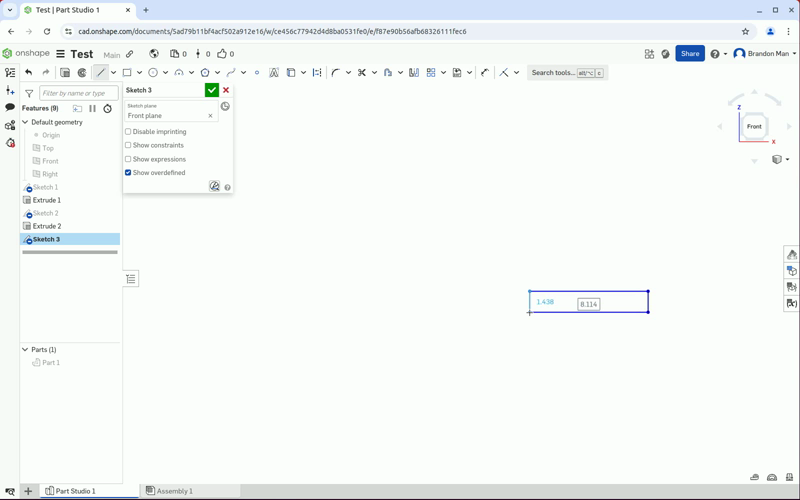
scroll(6)
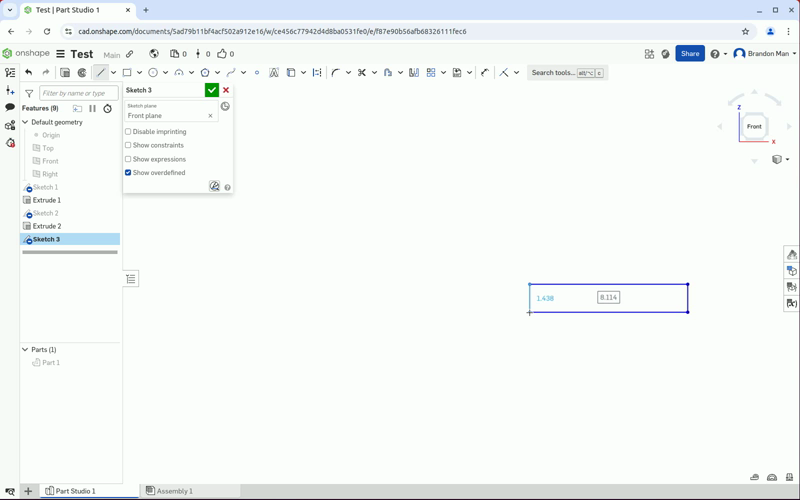
scroll(6)
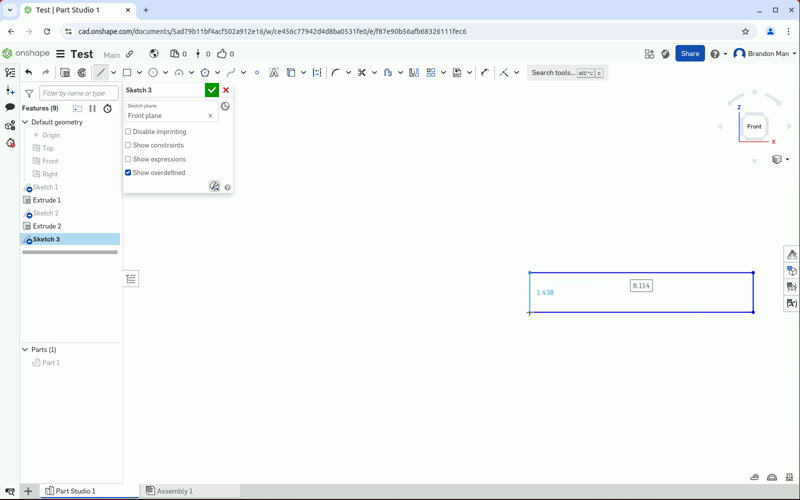
scroll(6)
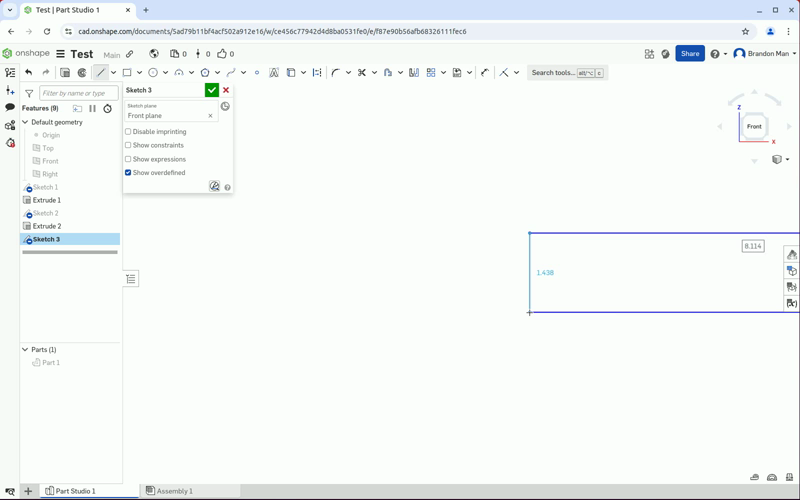
key_up(shift)
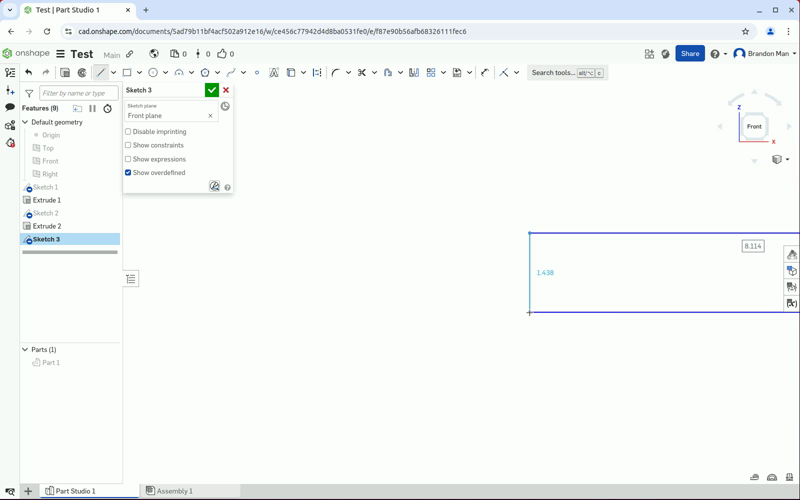
click(529, 312)
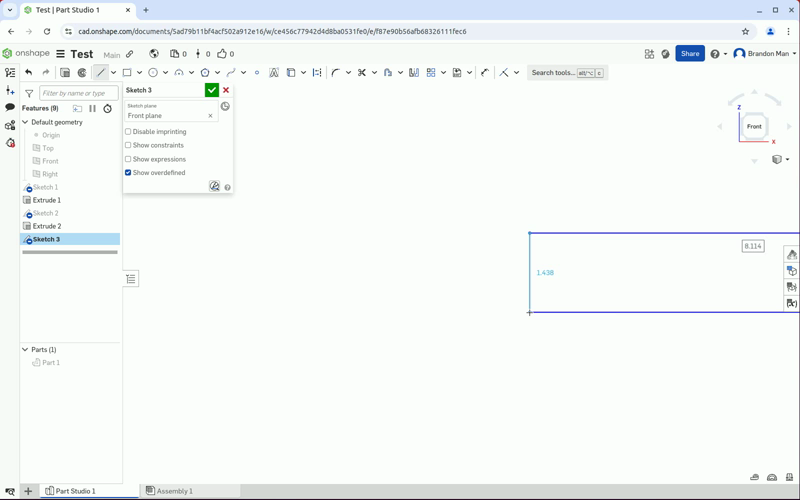
scroll(-6)
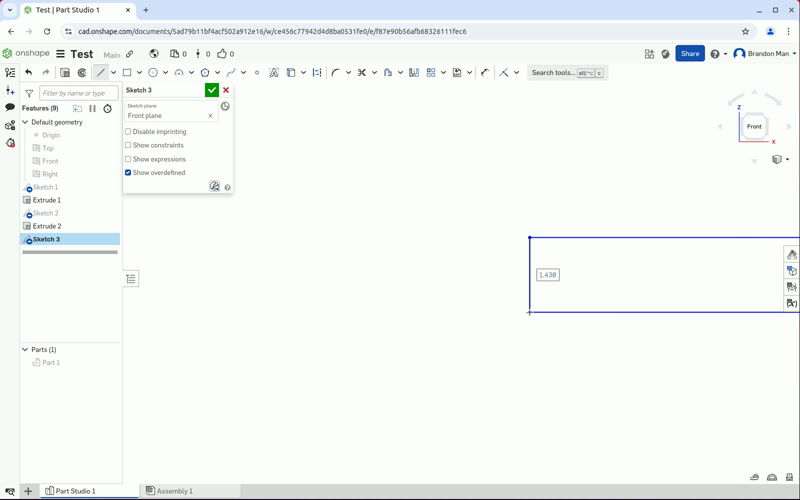
scroll(-6)
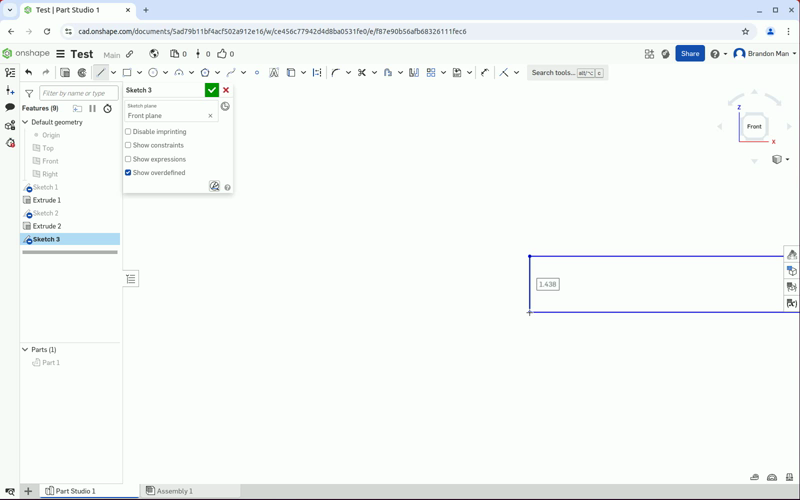
scroll(-6)
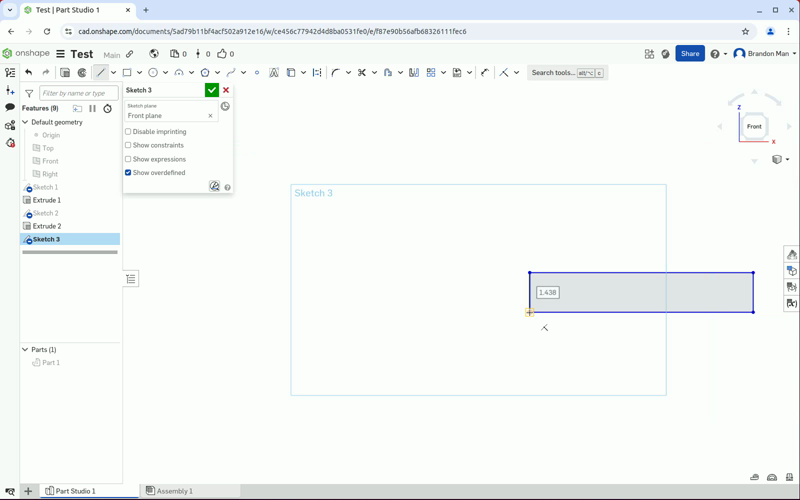
scroll(-6)
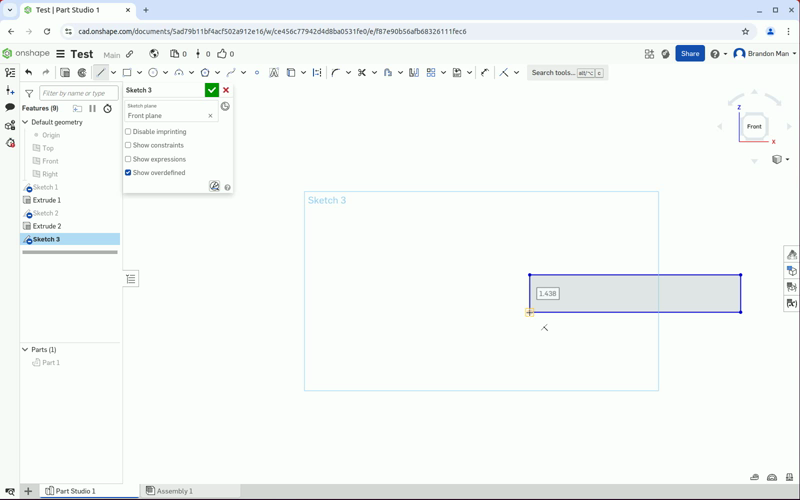
scroll(-6)
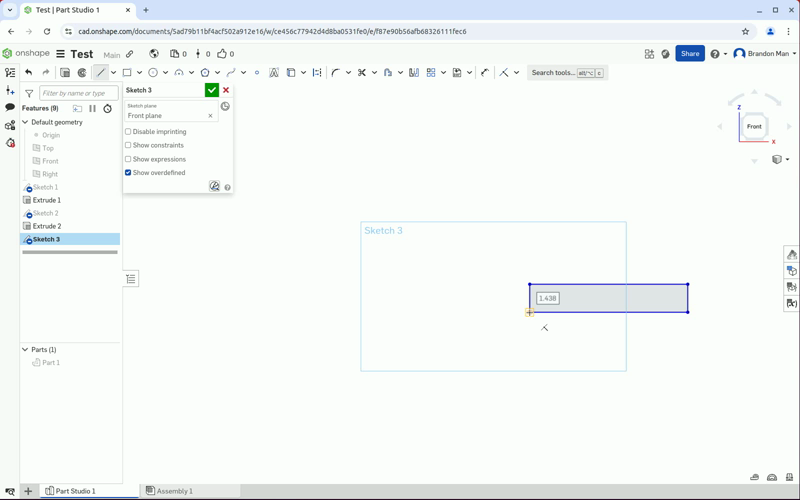
scroll(-6)
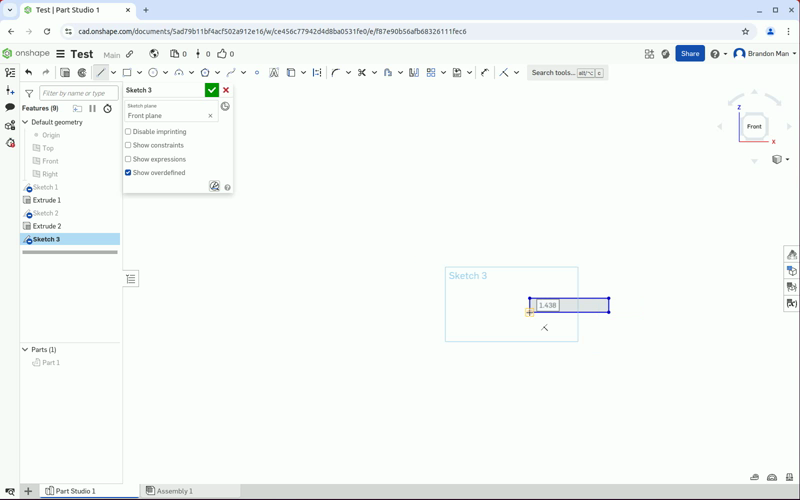
scroll(-6)
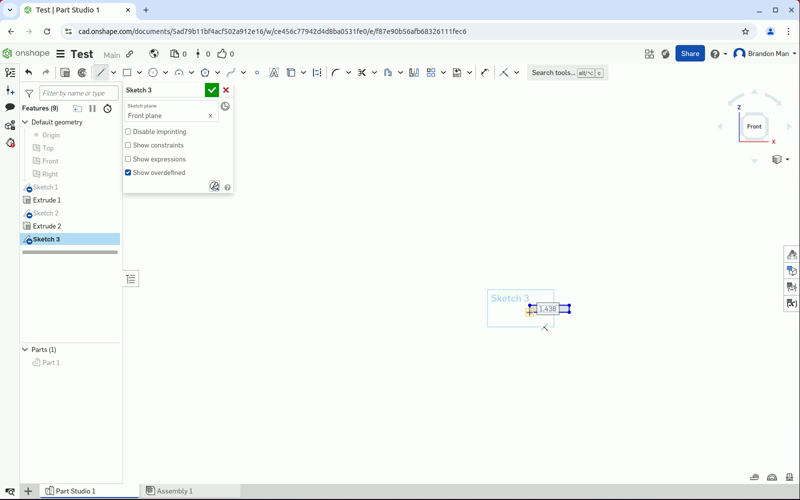
key(esc)
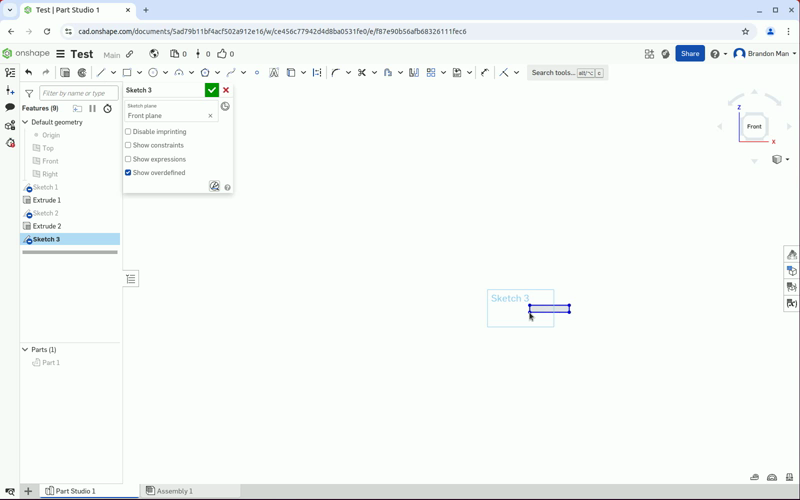
mouse_move(560, 309)
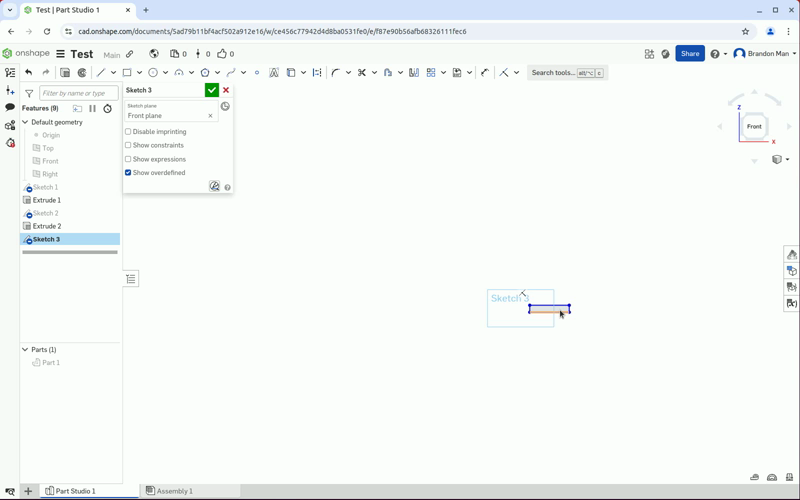
scroll(6)
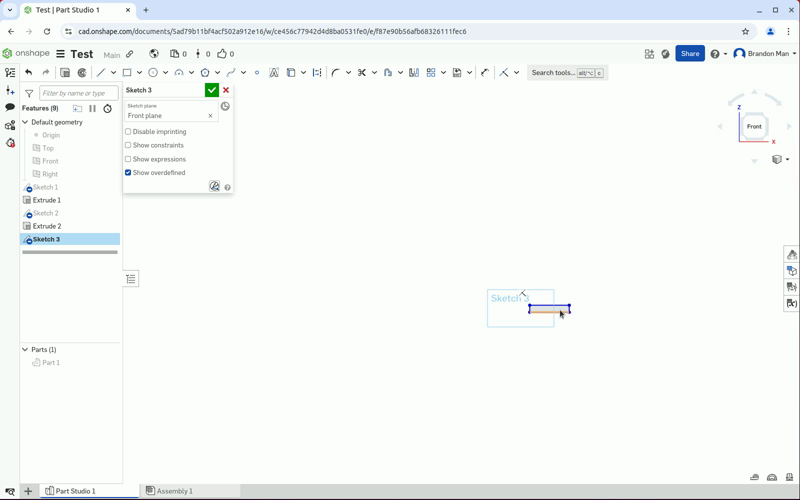
scroll(6)
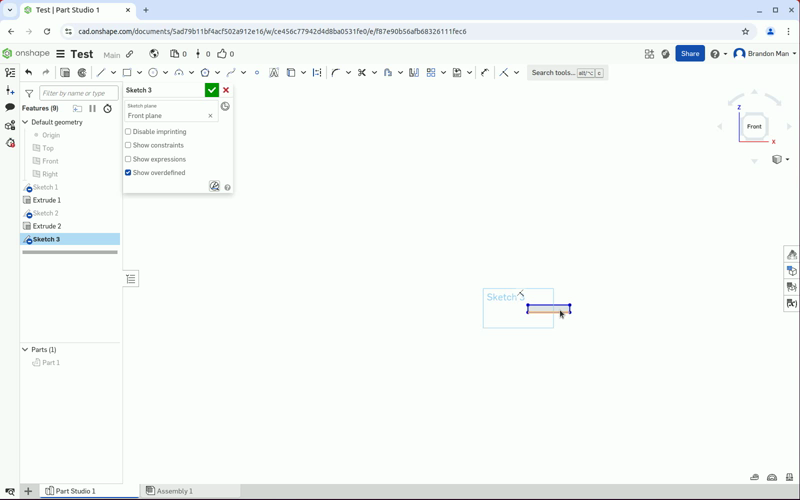
scroll(6)
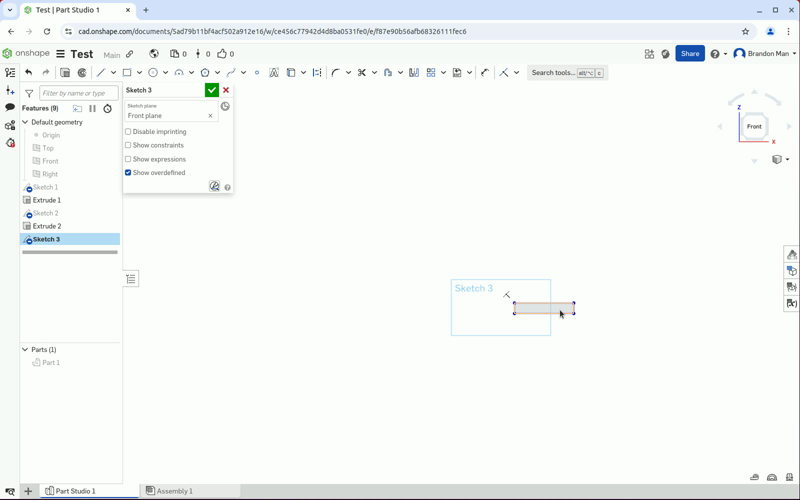
scroll(6)
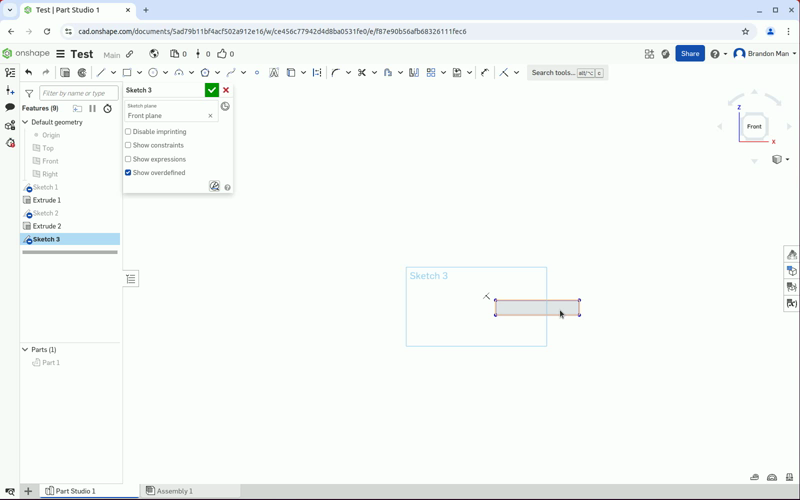
scroll(6)
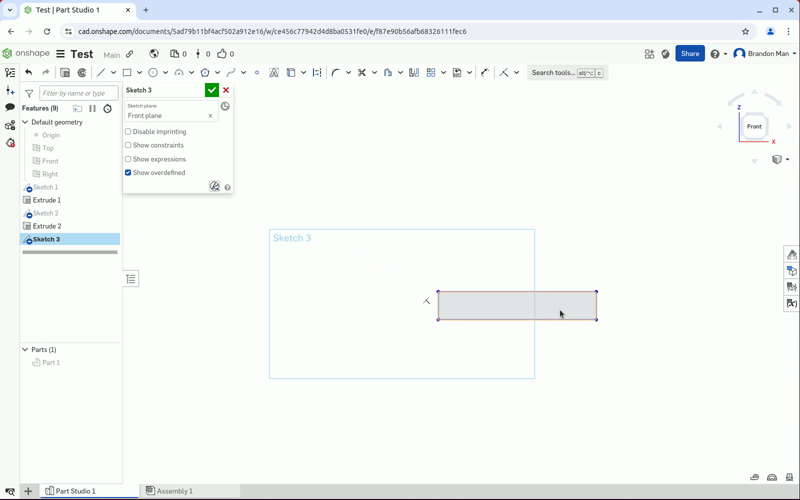
scroll(6)
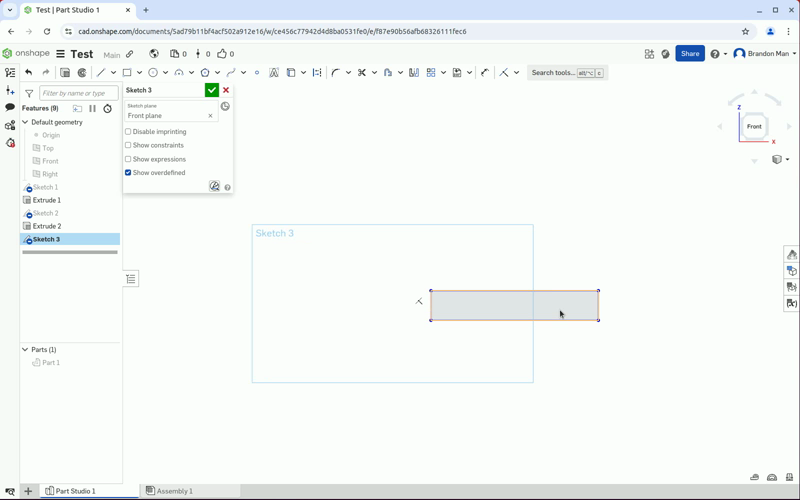
scroll(6)
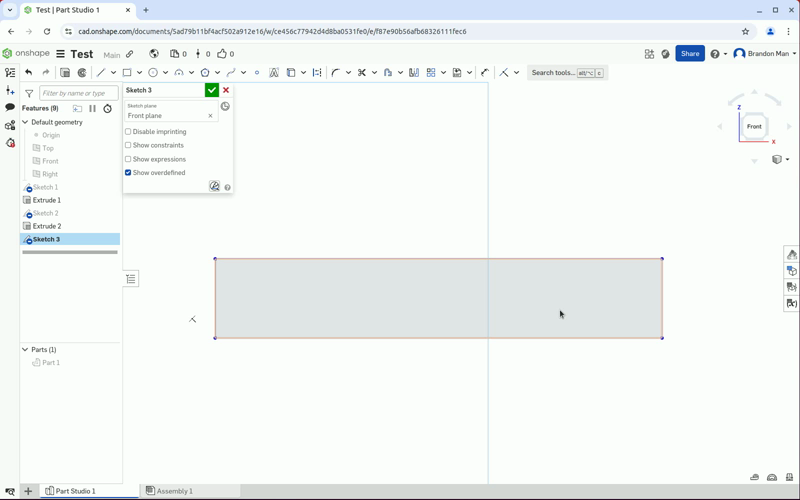
click(560, 309)
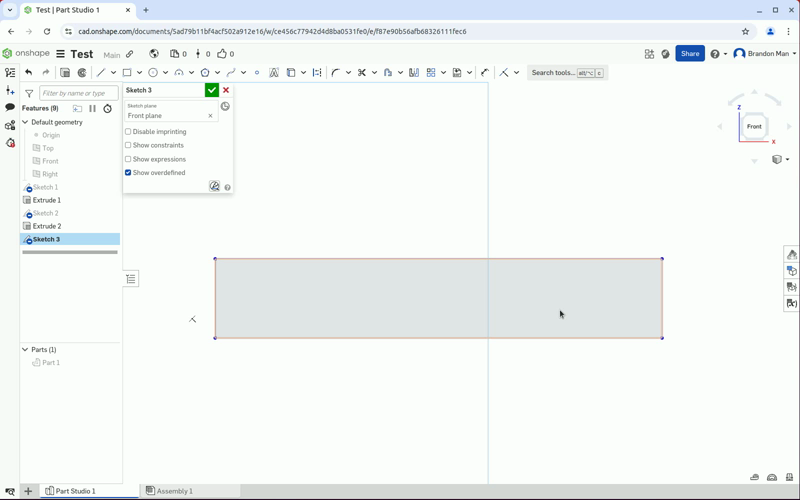
scroll(-6)
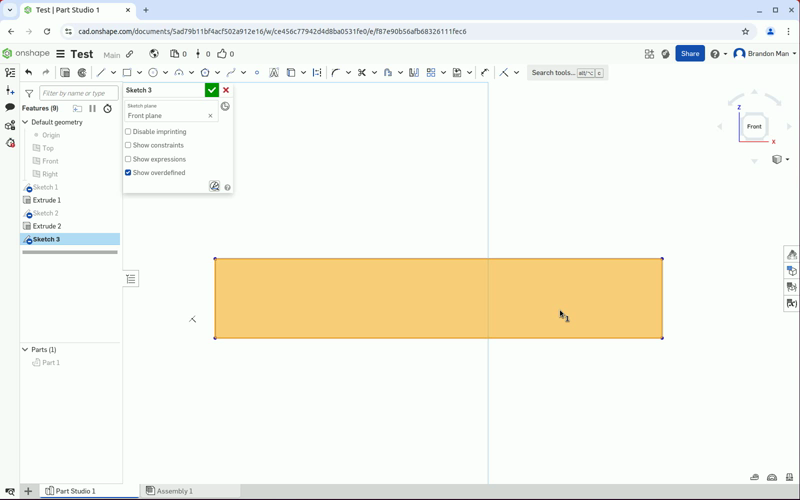
scroll(-6)
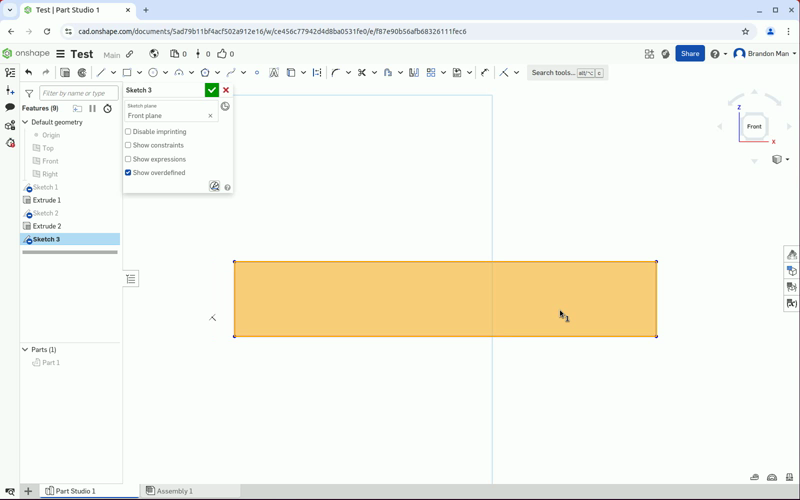
scroll(-6)
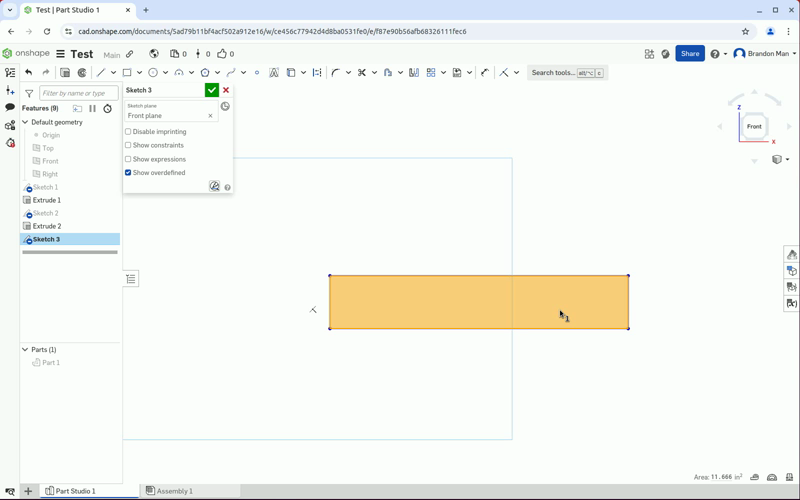
scroll(-6)
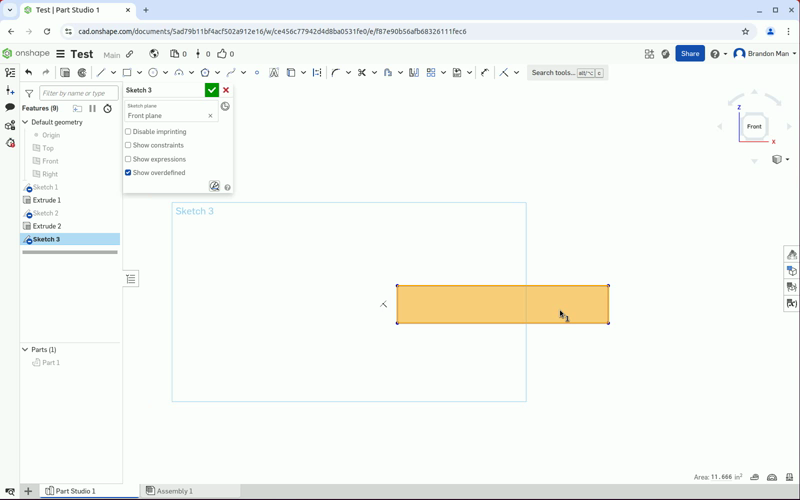
scroll(-6)
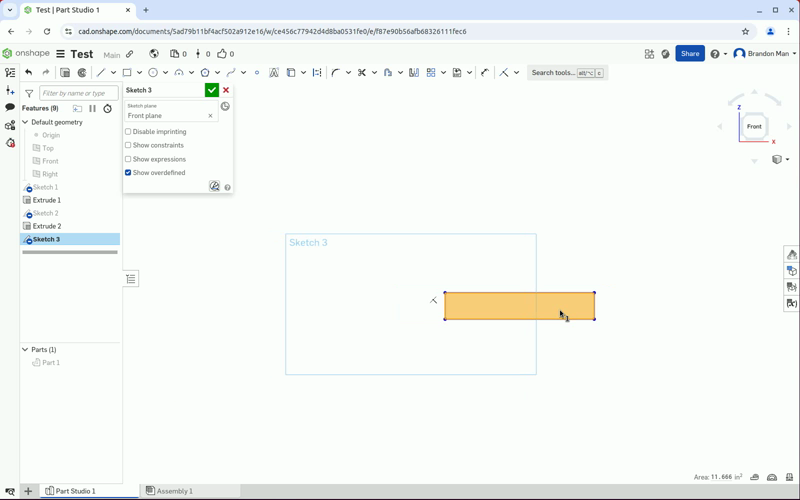
scroll(-6)
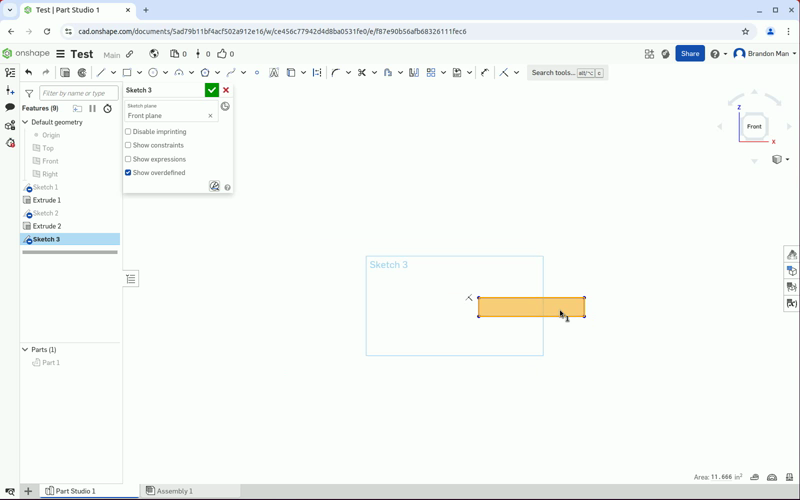
scroll(-6)
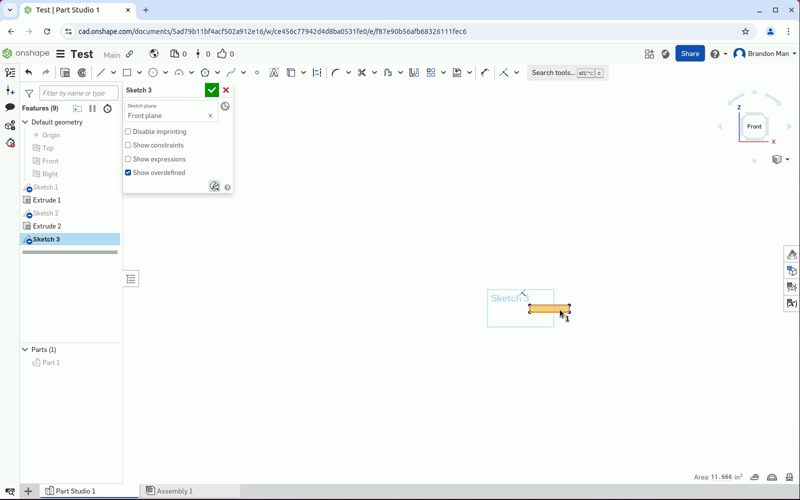
mouse_move(73, 352)
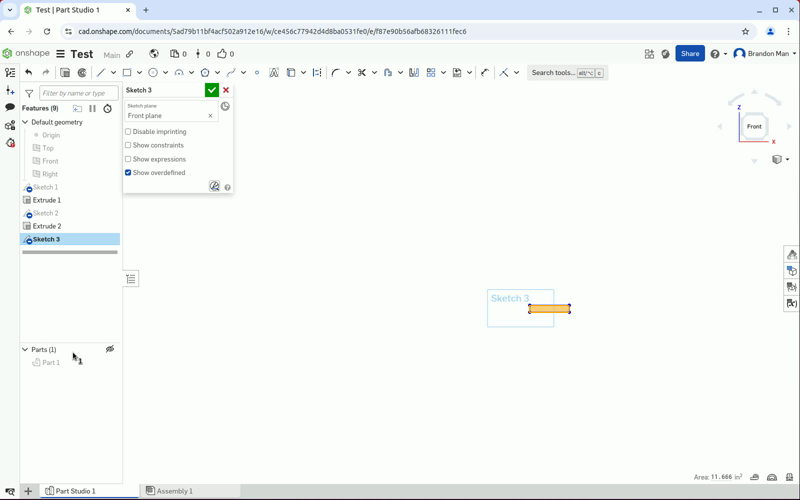
key(shift+y)
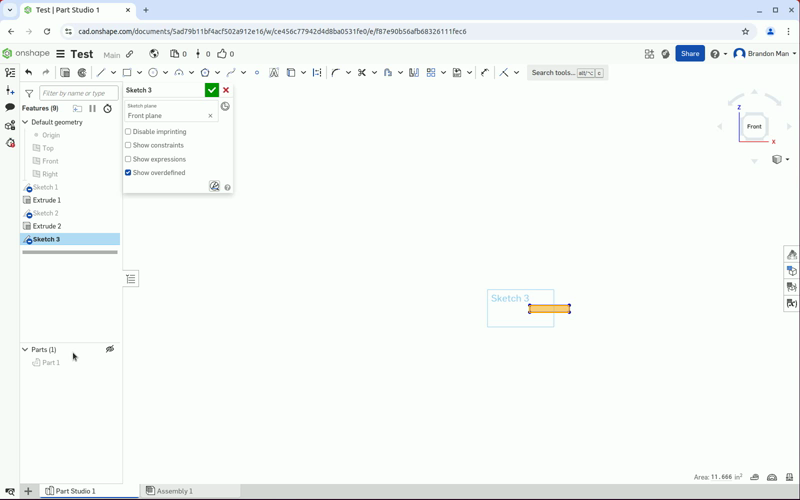
key(shift+e)
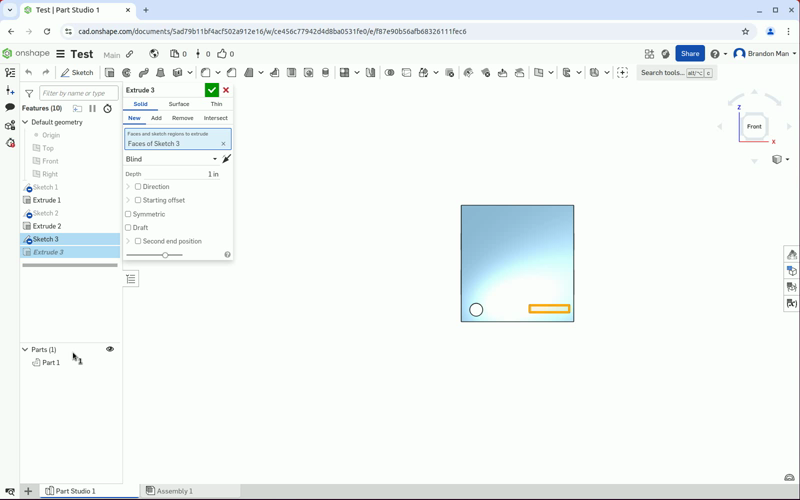
mouse_move(143, 106)
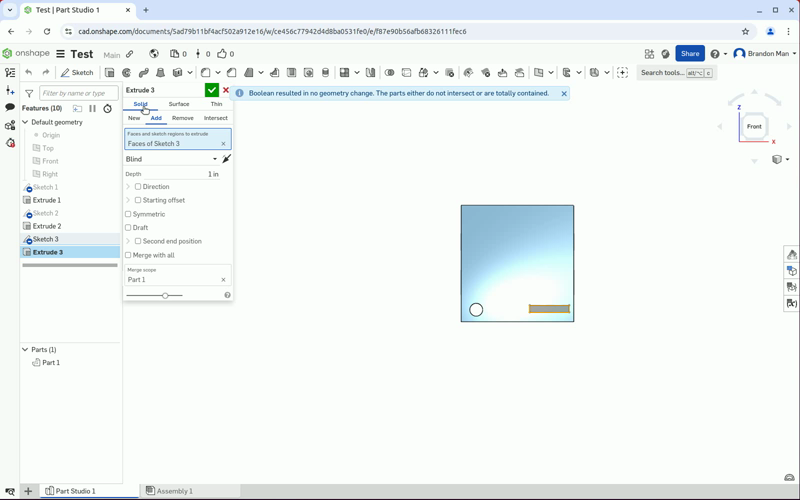
click(143, 106)
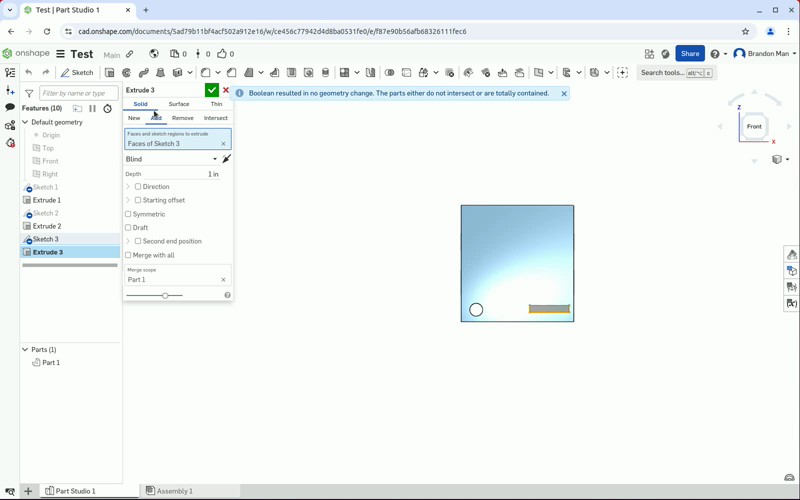
mouse_move(186, 120)
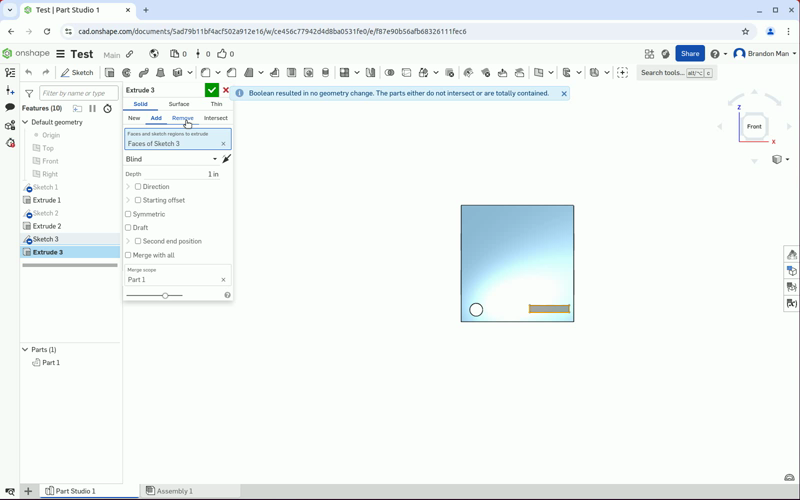
click(186, 120)
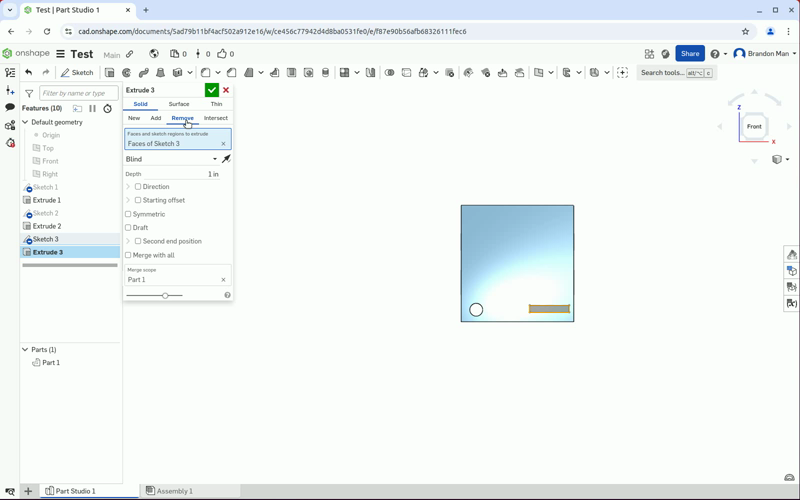
key(tab, 4)
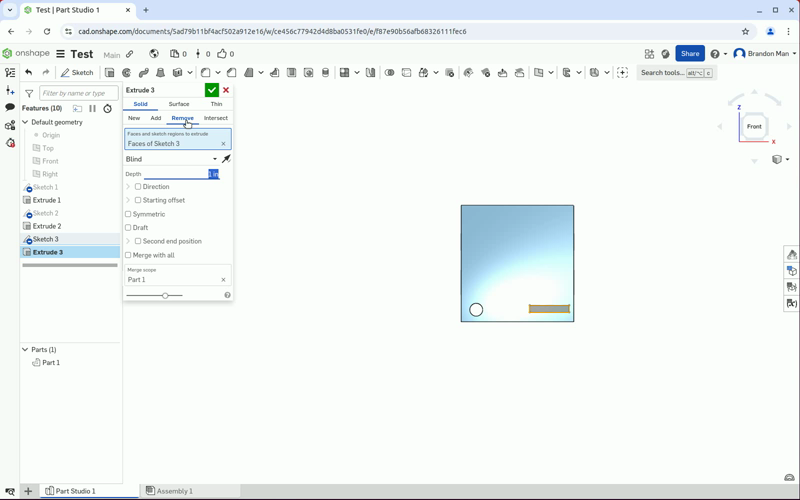
text(-43.328)
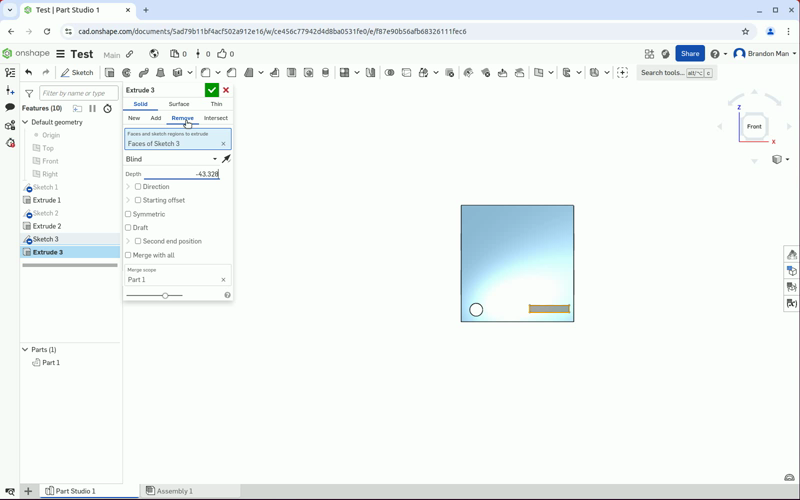
key(tab, 3)
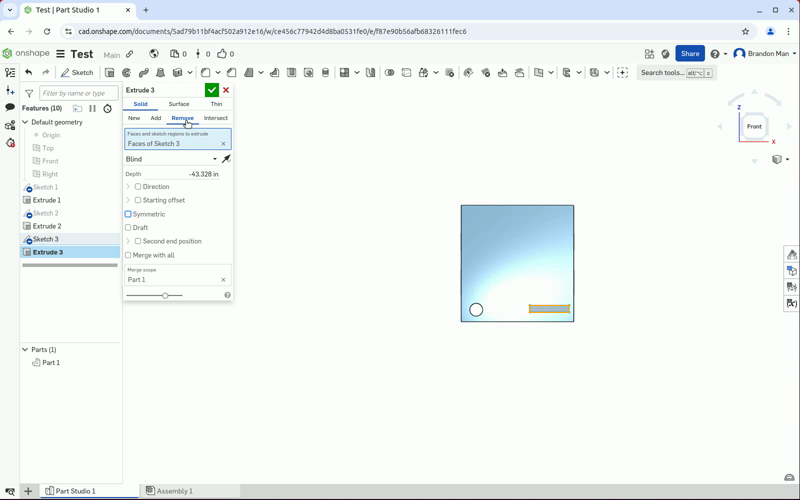
key(space)
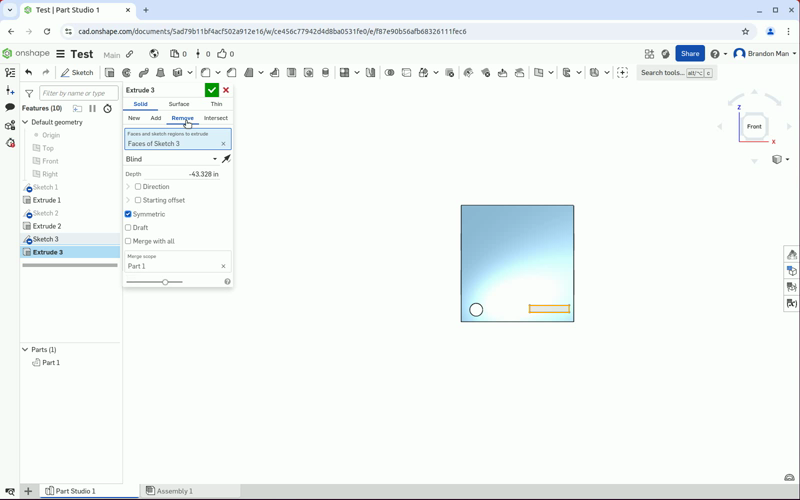
key(tab, 2)
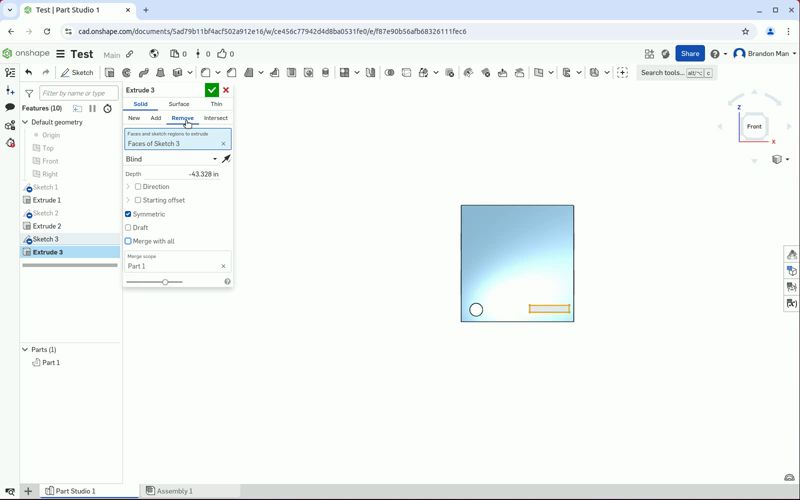
key(space)
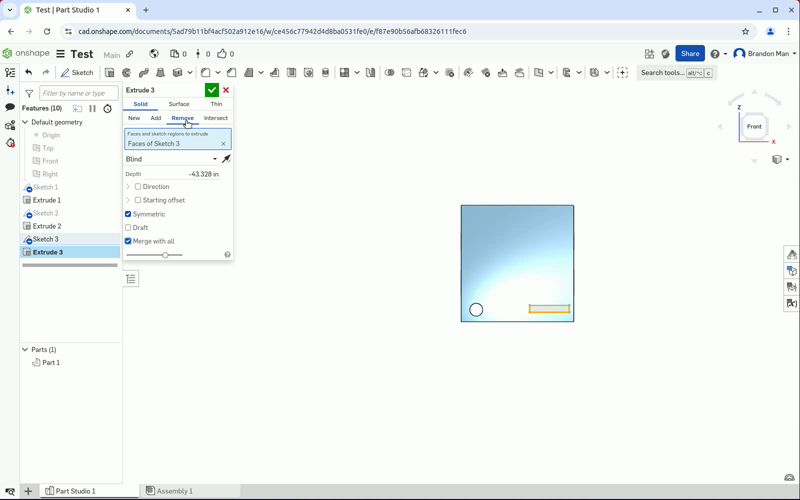
key(enter)
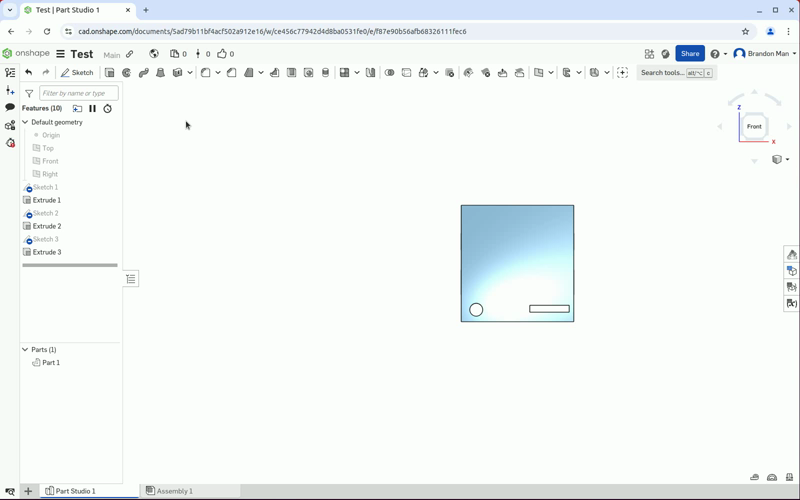
key(shift+h)
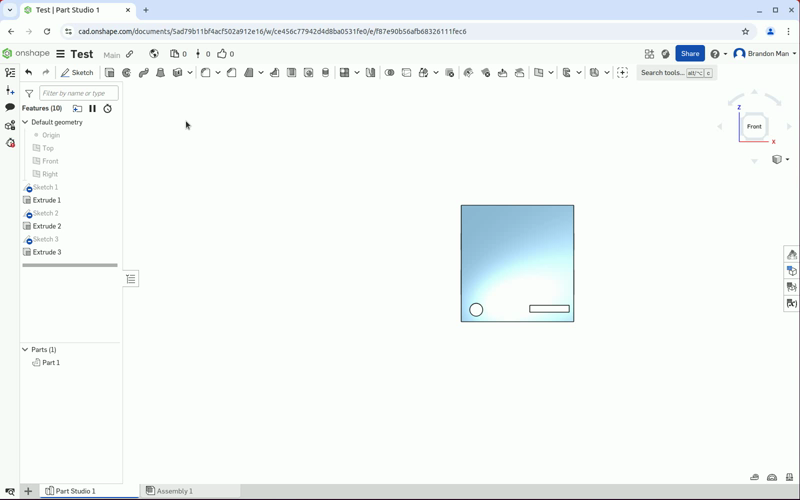
key(shift+h)
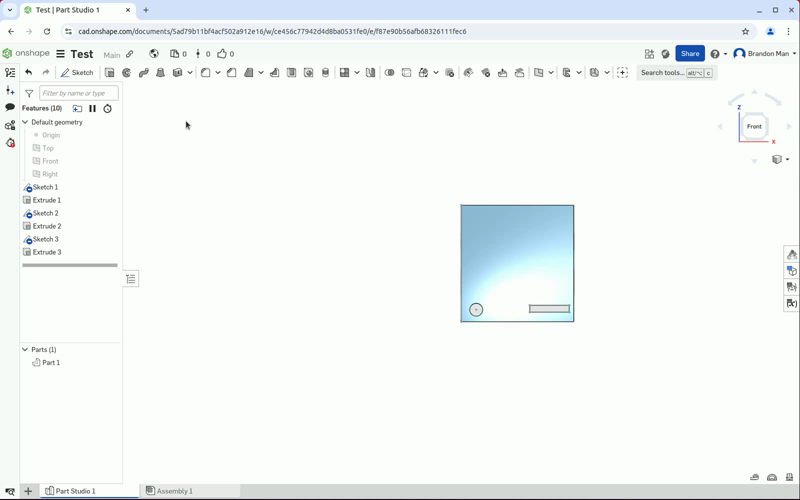
key(shift+7)
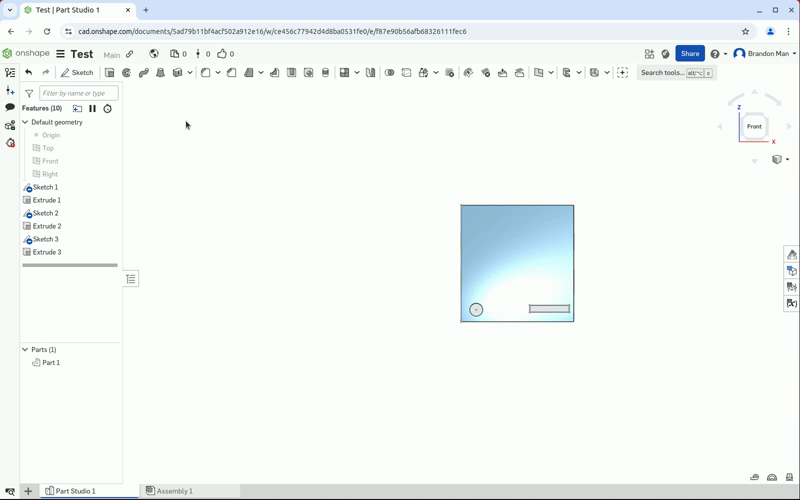
key(left, 2)
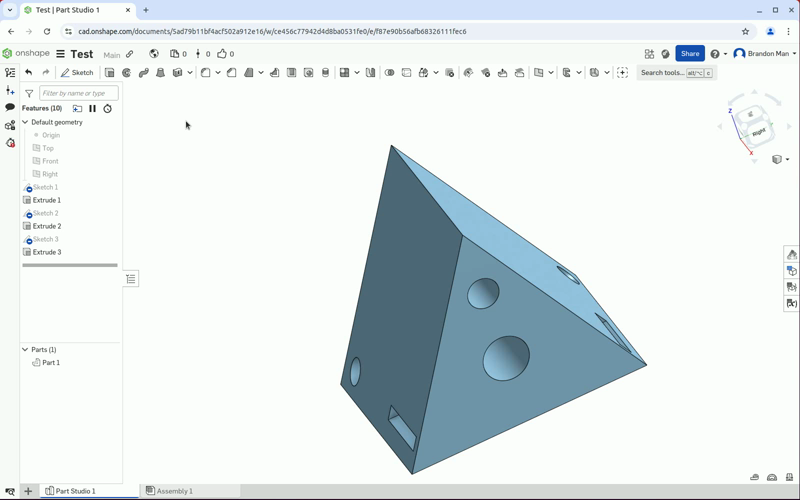
key(down, 2)
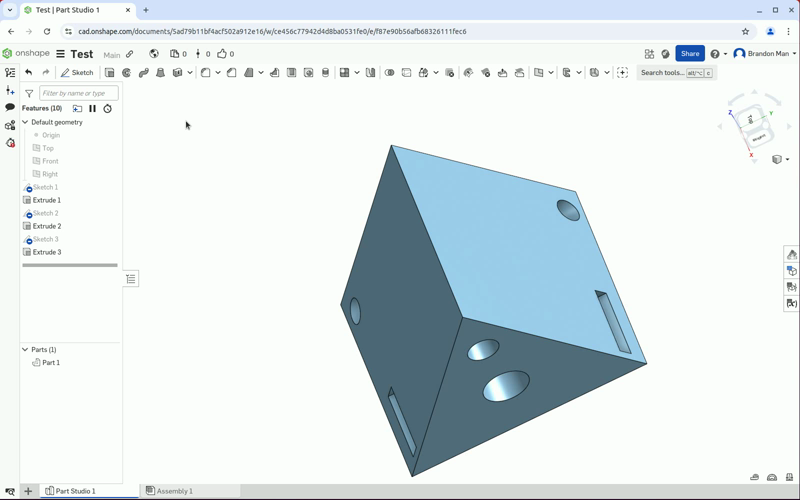
key(up, 2)
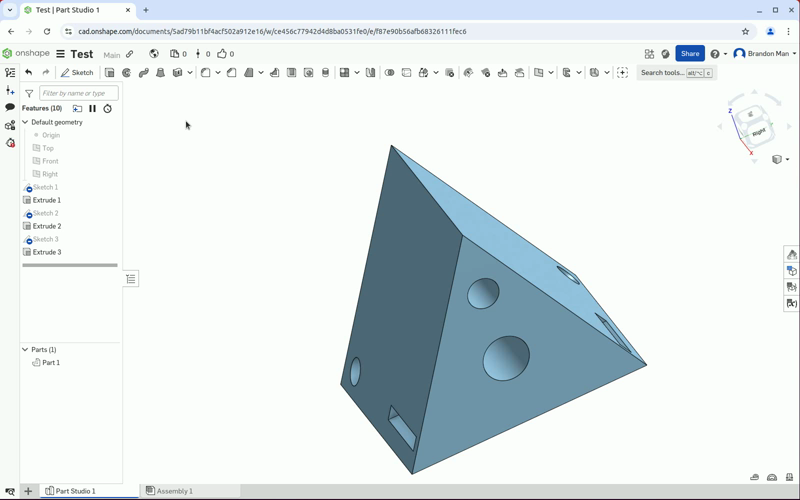
key(right, 2)
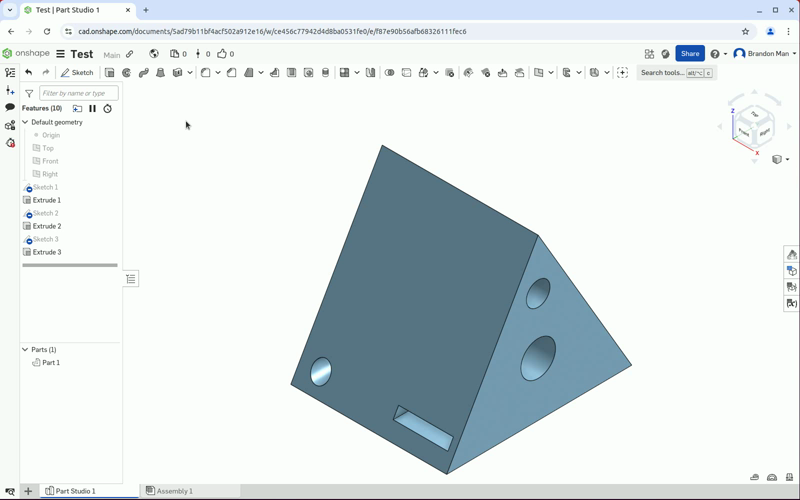
mouse_move(73, 189)
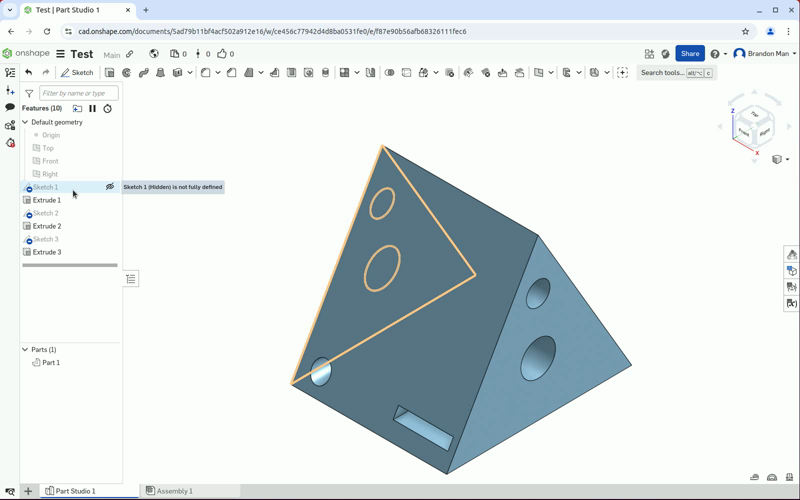
click(73, 189)